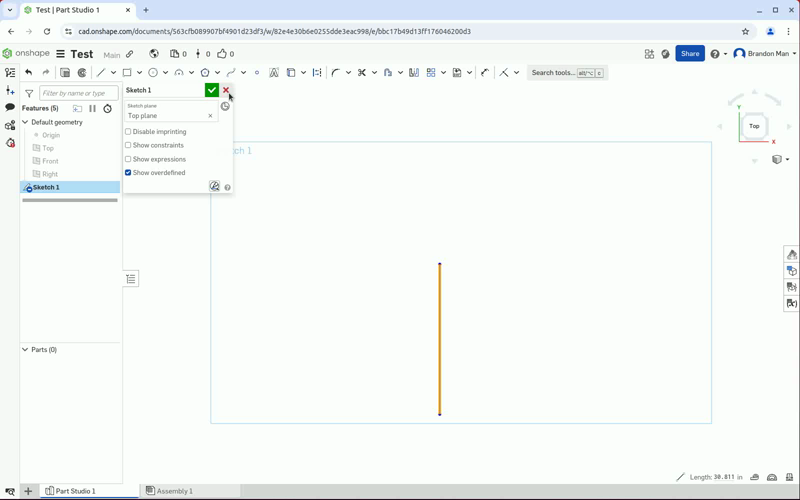
key(shift+h)
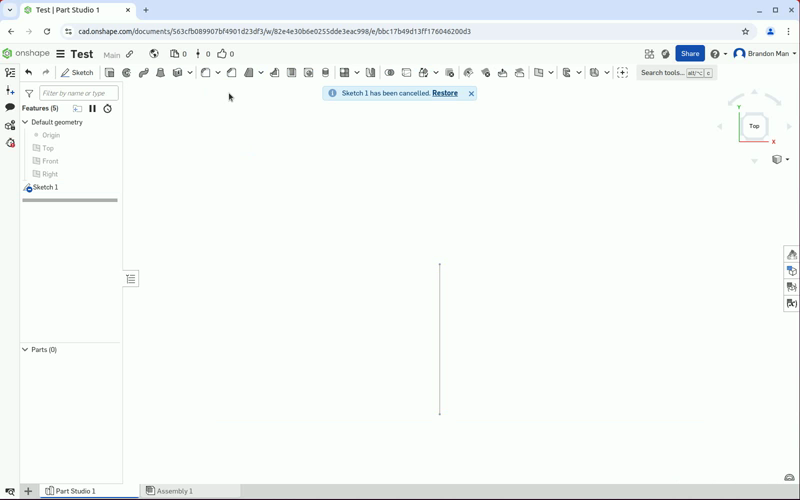
key(shift+s)
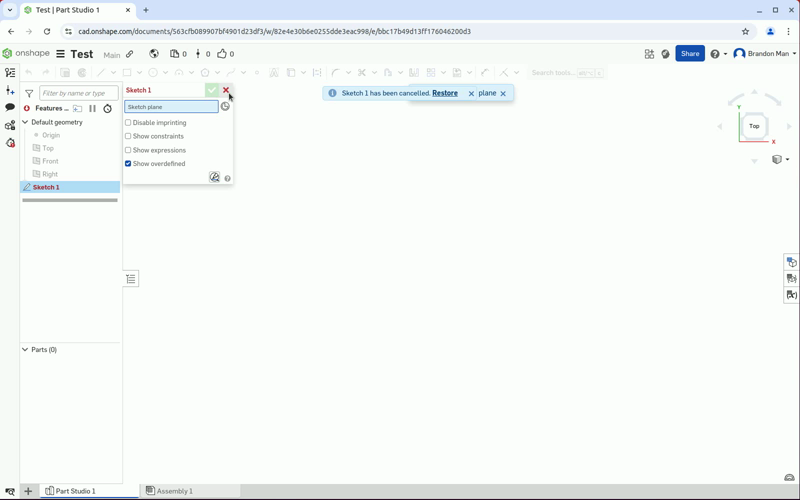
mouse_move(73, 150)
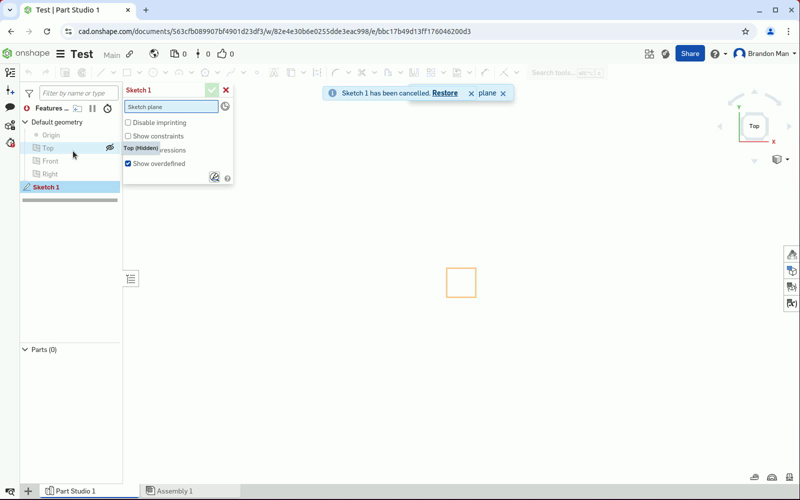
click(73, 150)
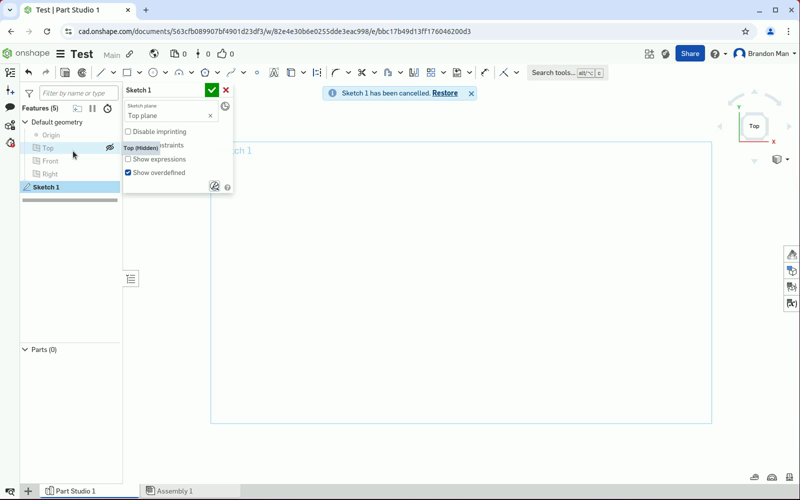
mouse_move(73, 352)
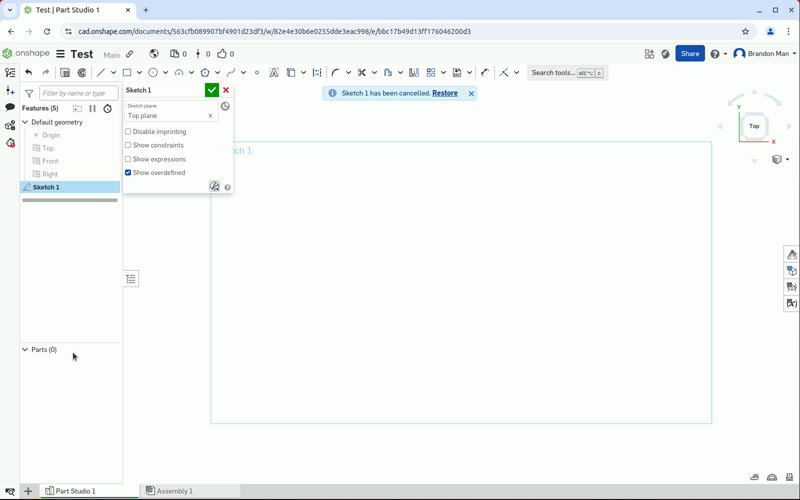
key(y)
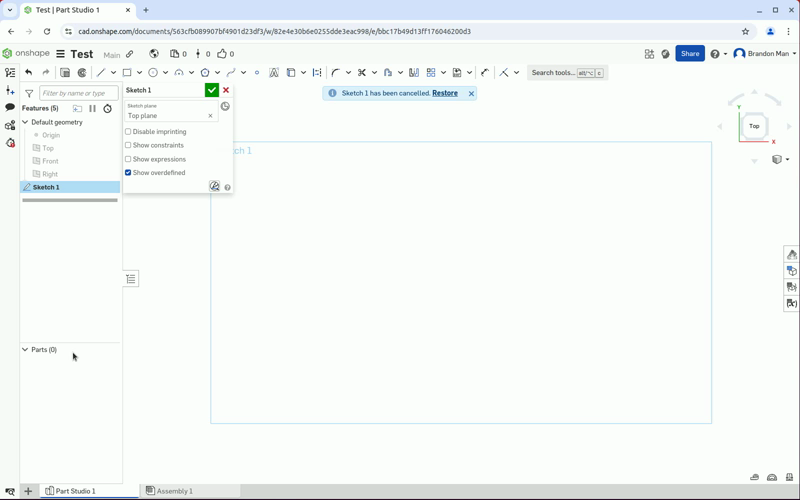
key(l)
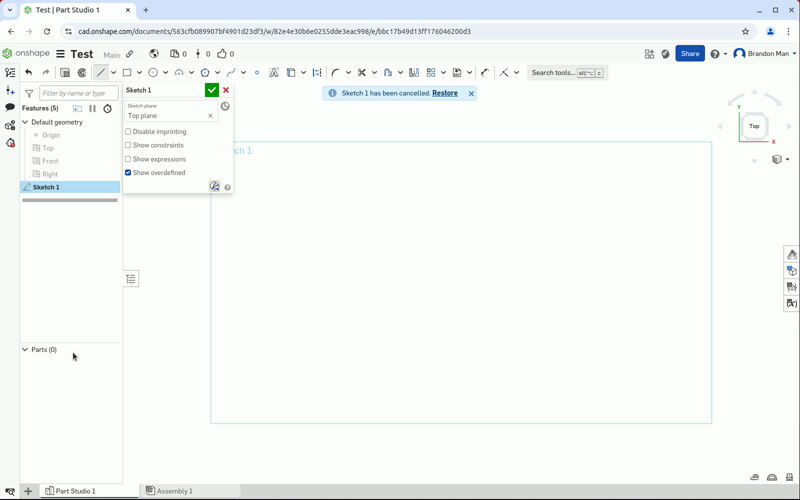
key_down(shift)
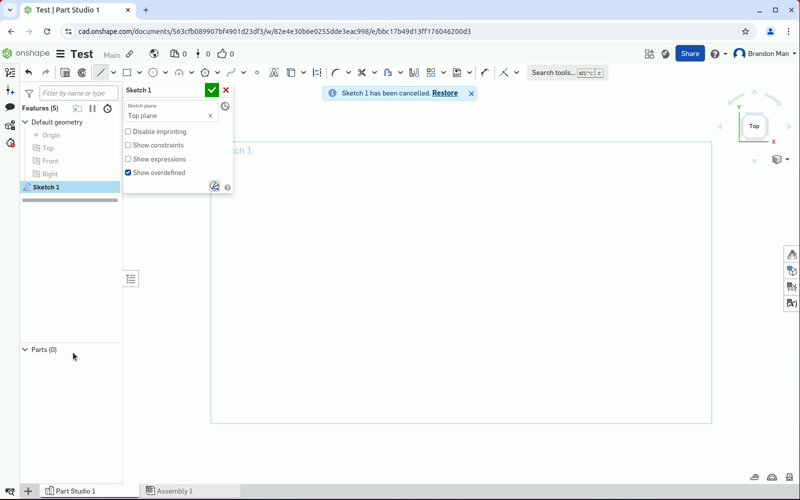
mouse_move(459, 282)
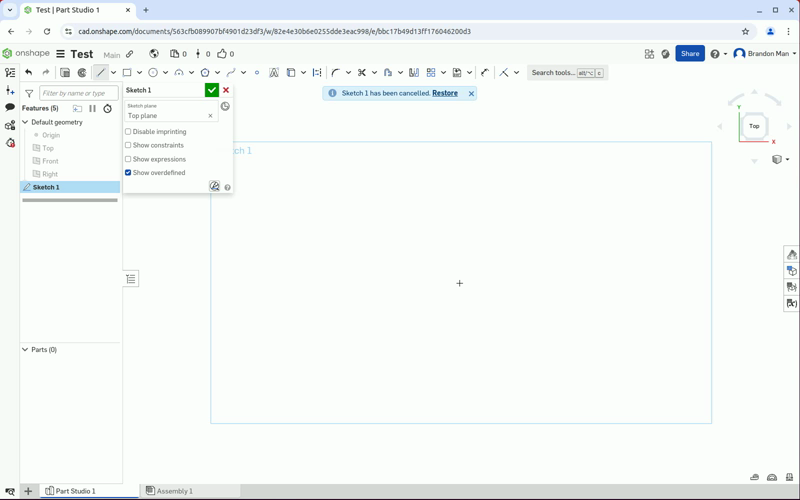
click(459, 282)
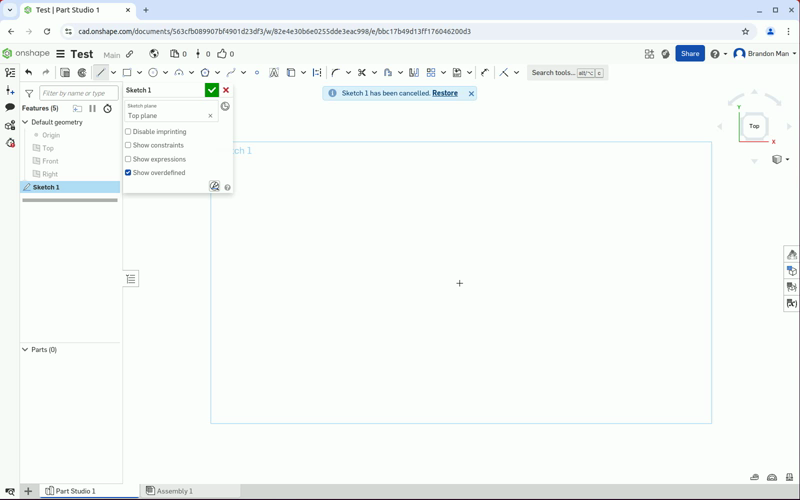
key_up(shift)
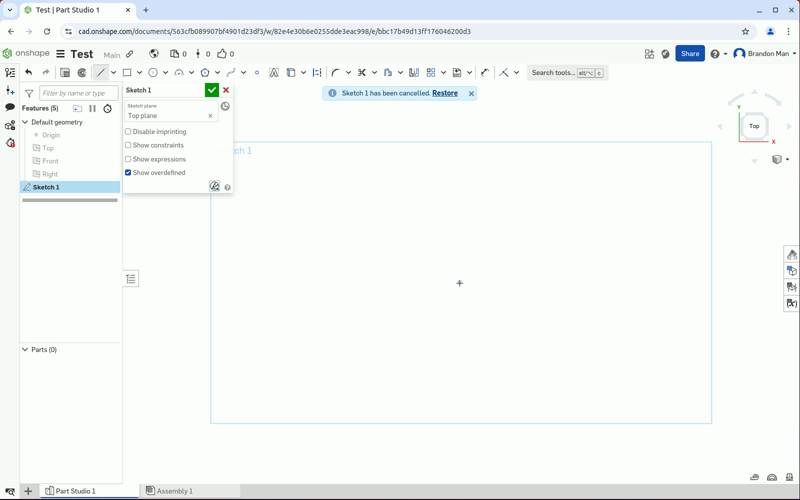
key_down(shift)
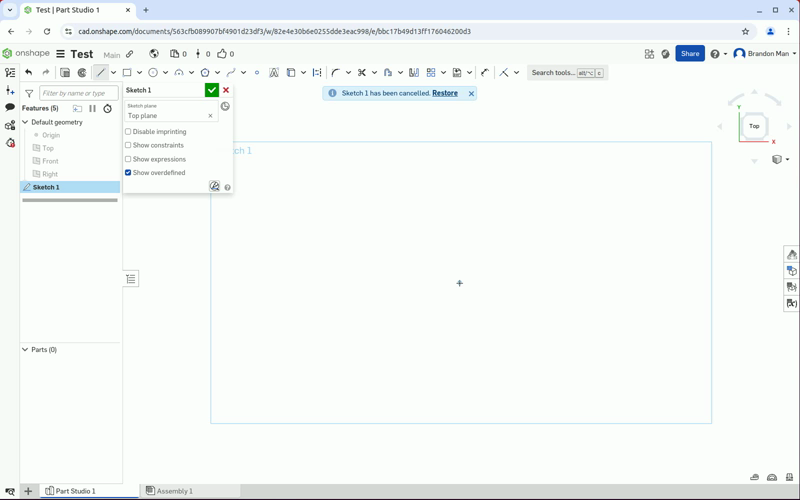
mouse_move(489, 282)
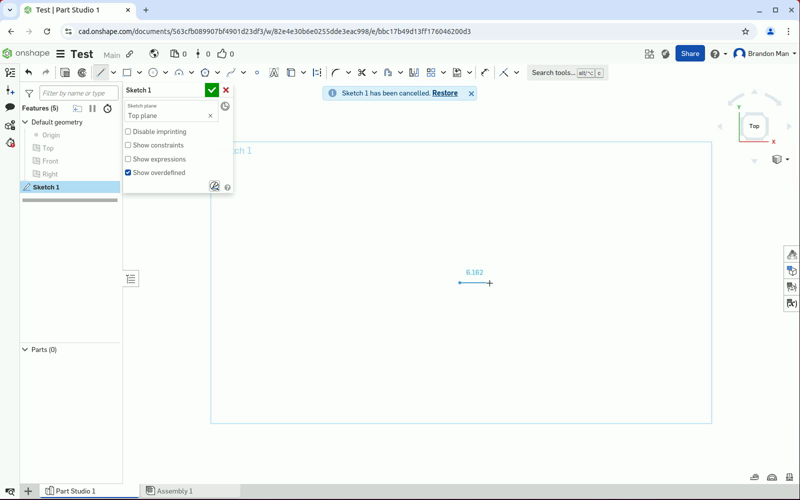
mouse_move(461, 282)
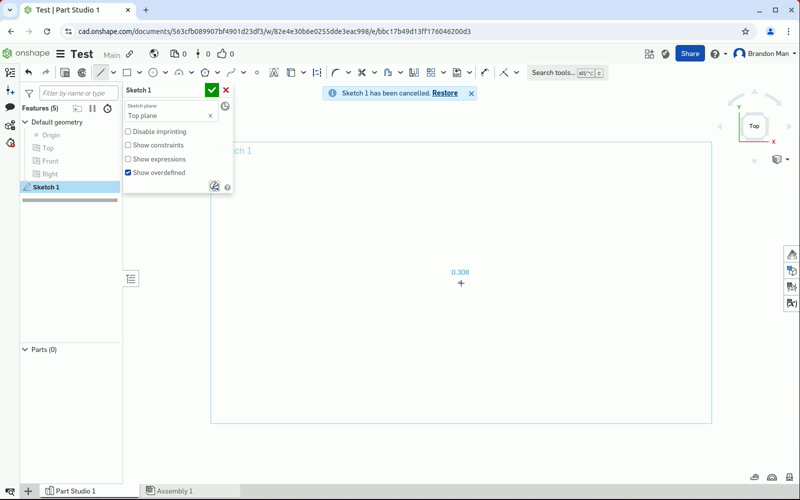
scroll(6)
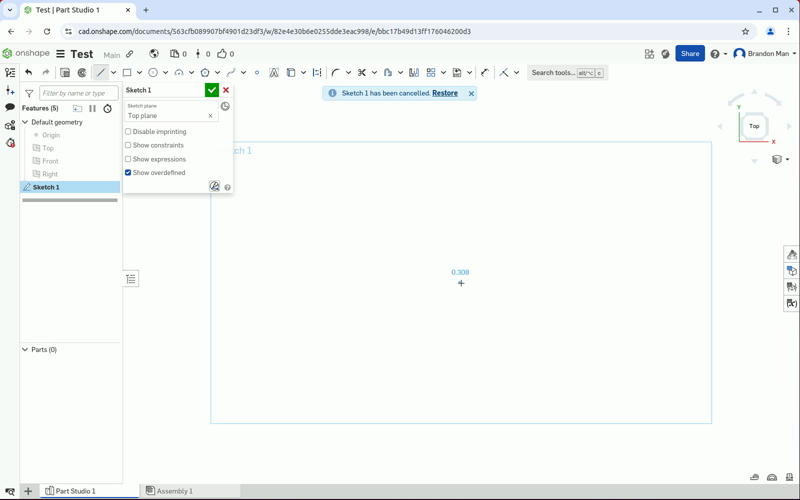
scroll(6)
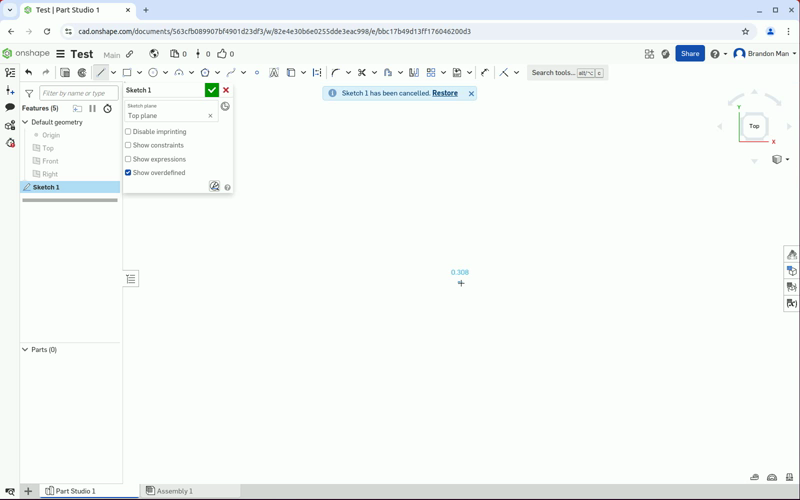
scroll(6)
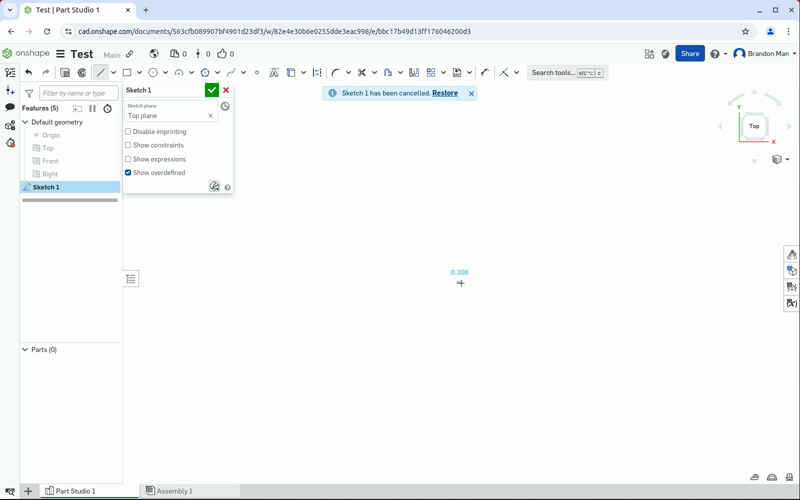
scroll(6)
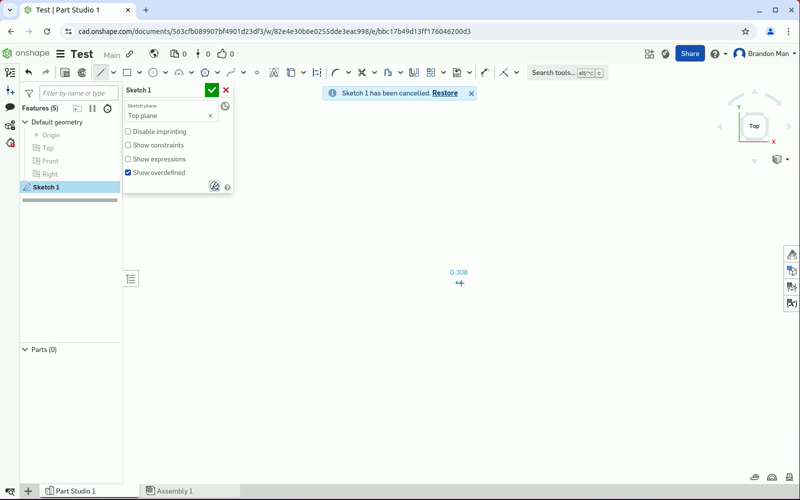
scroll(6)
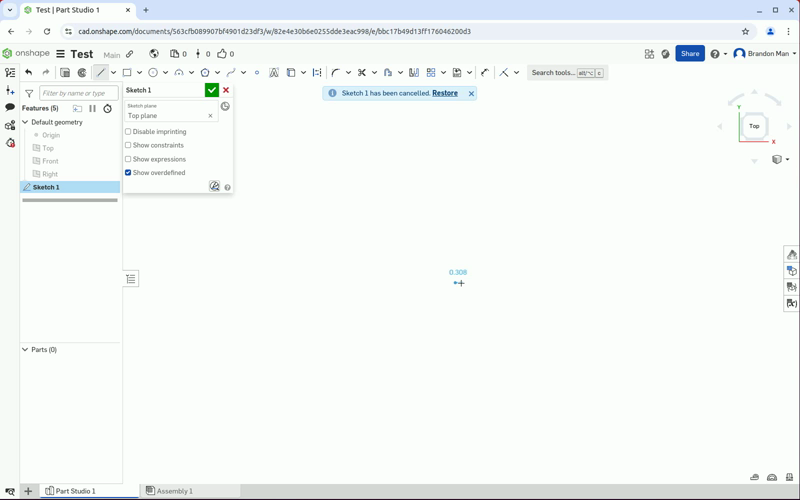
scroll(6)
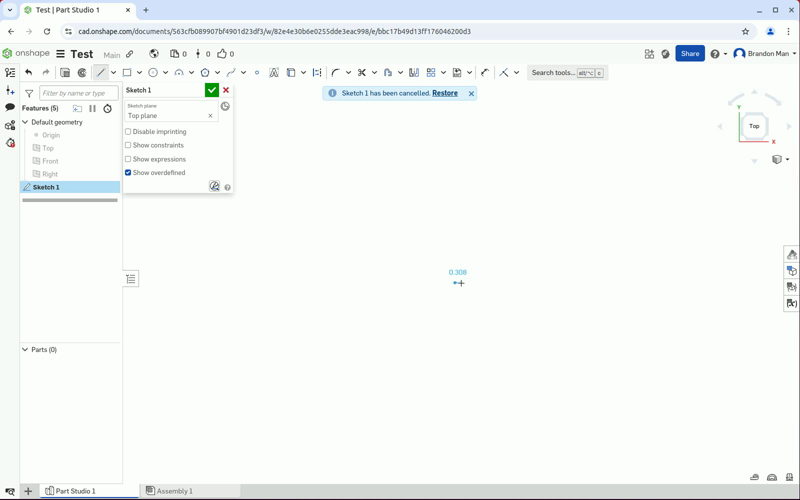
scroll(6)
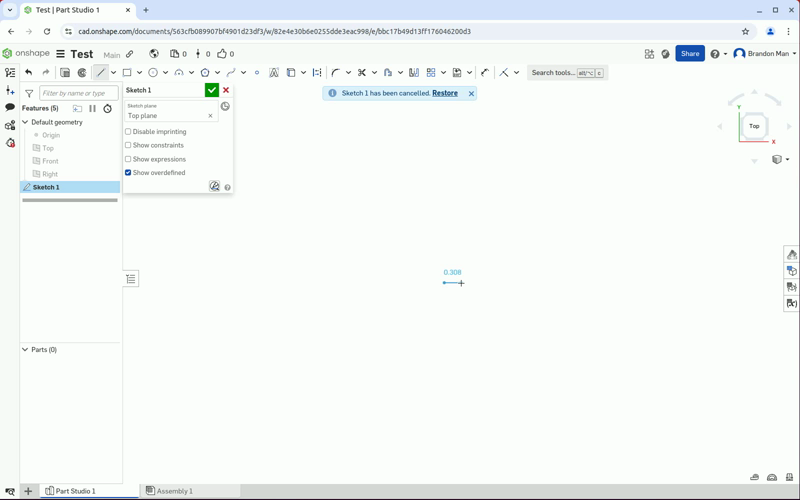
click(461, 282)
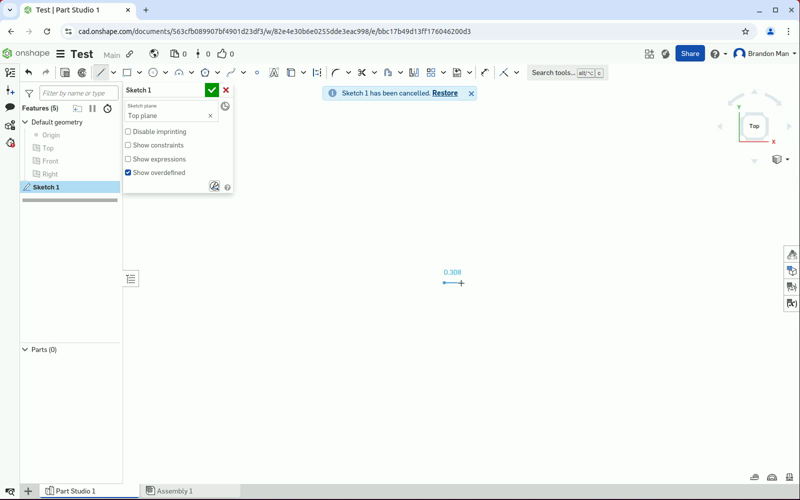
scroll(-6)
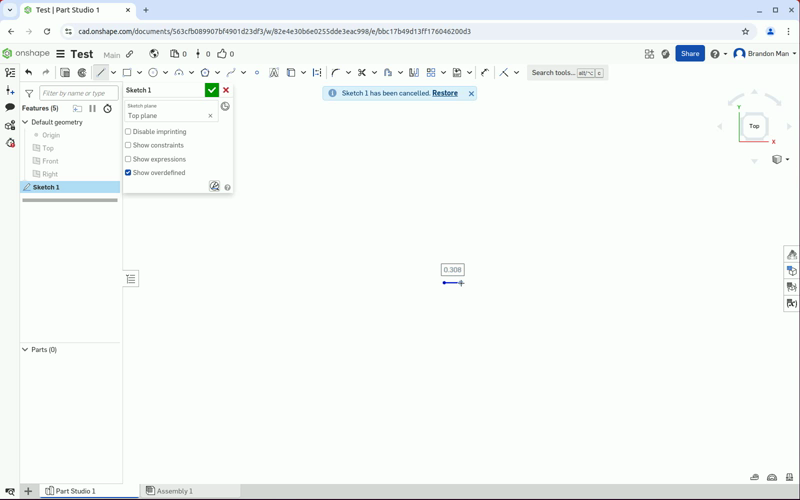
scroll(-6)
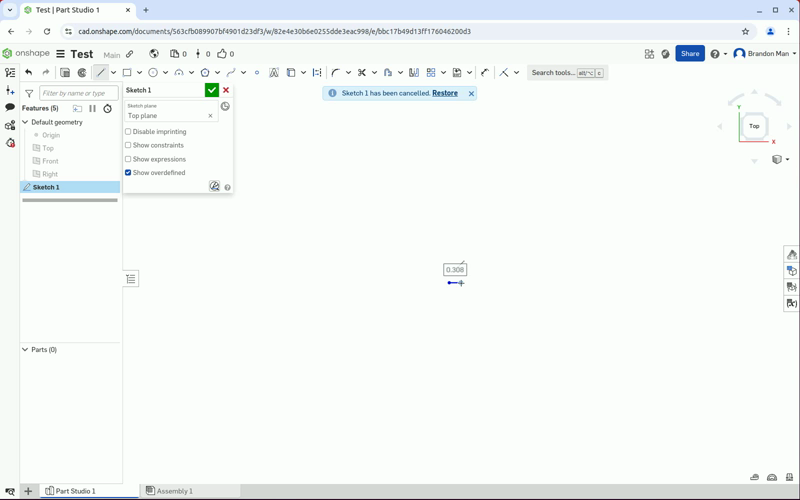
scroll(-6)
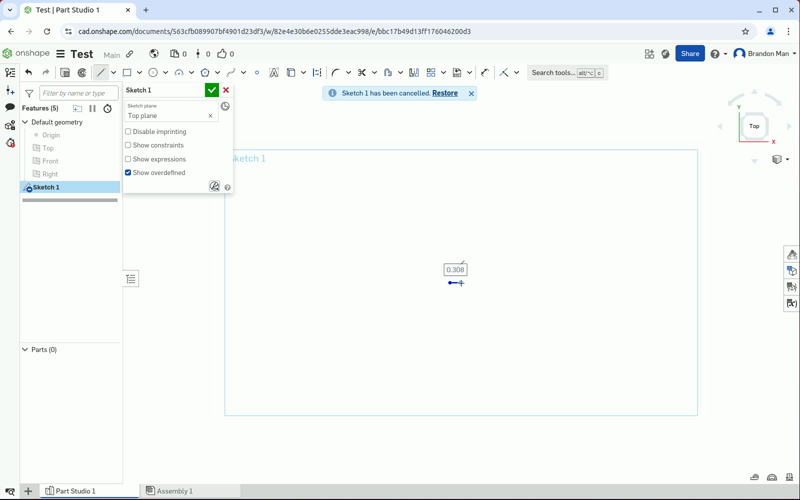
scroll(-6)
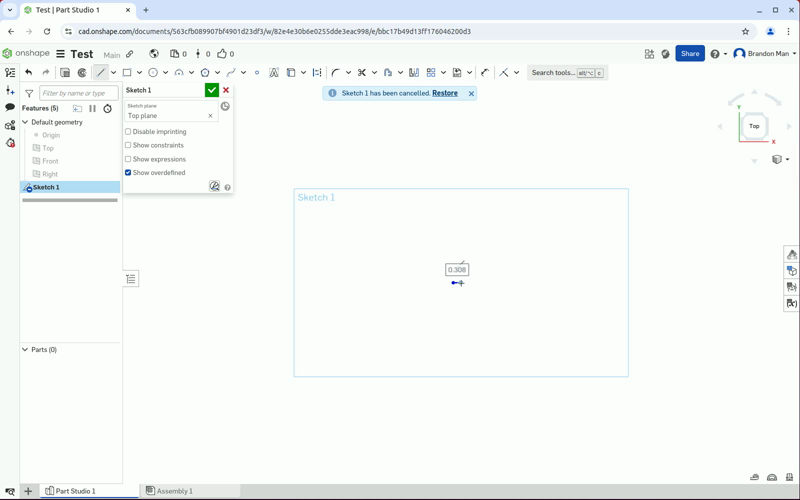
scroll(-6)
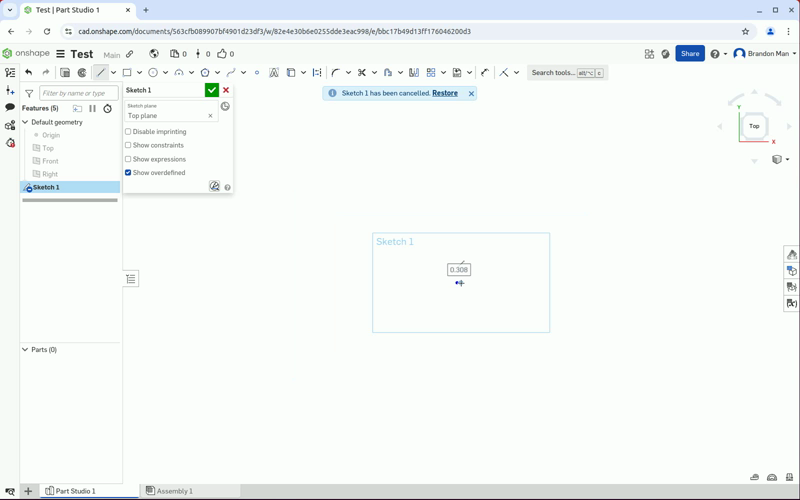
scroll(-6)
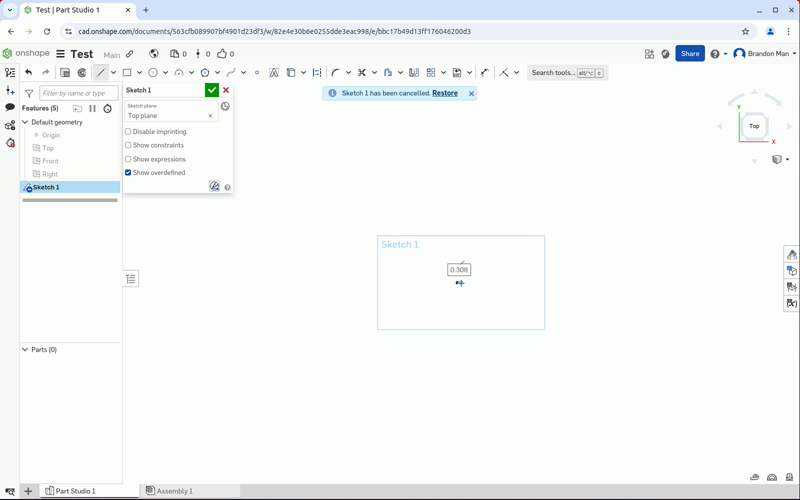
scroll(-6)
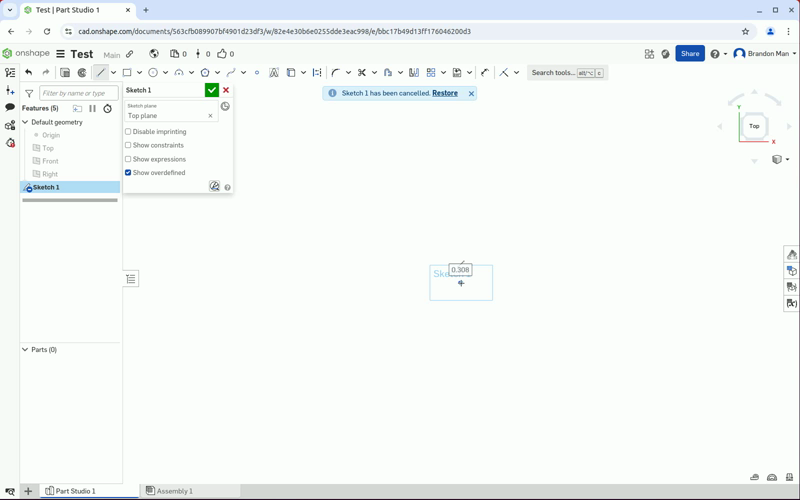
key_up(shift)
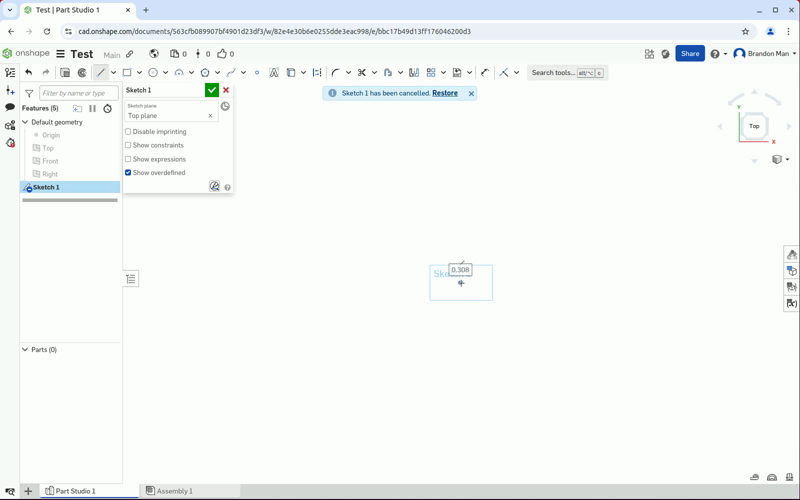
key_down(shift)
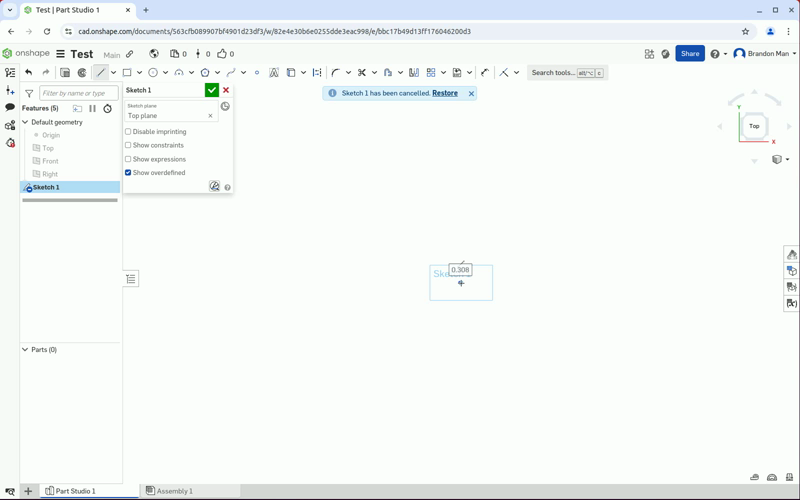
mouse_move(491, 282)
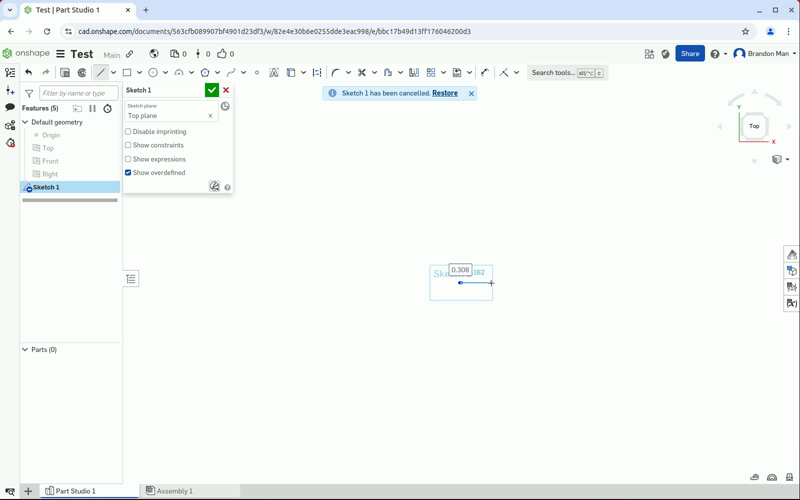
mouse_move(461, 253)
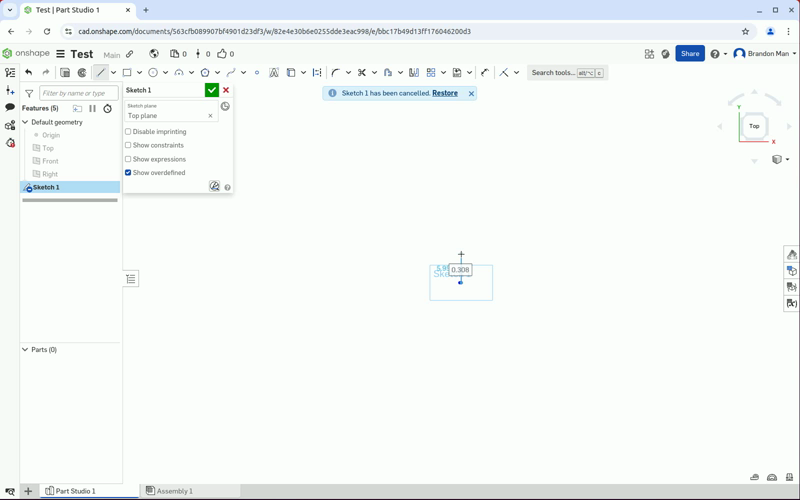
click(461, 253)
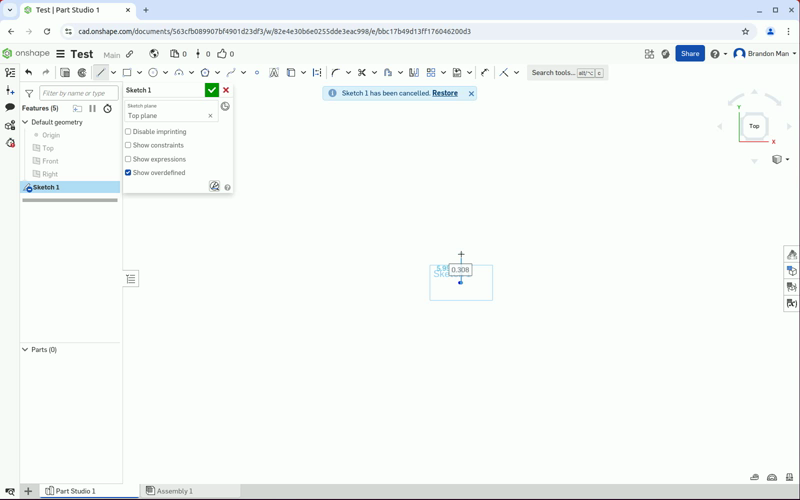
key_up(shift)
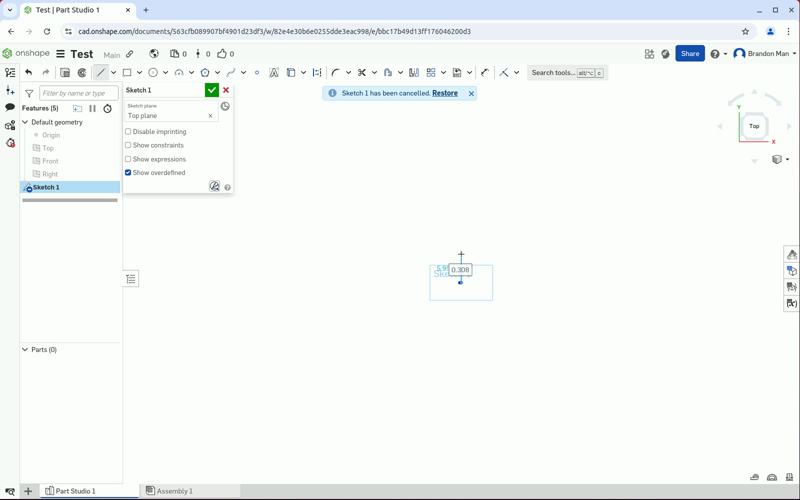
key_down(shift)
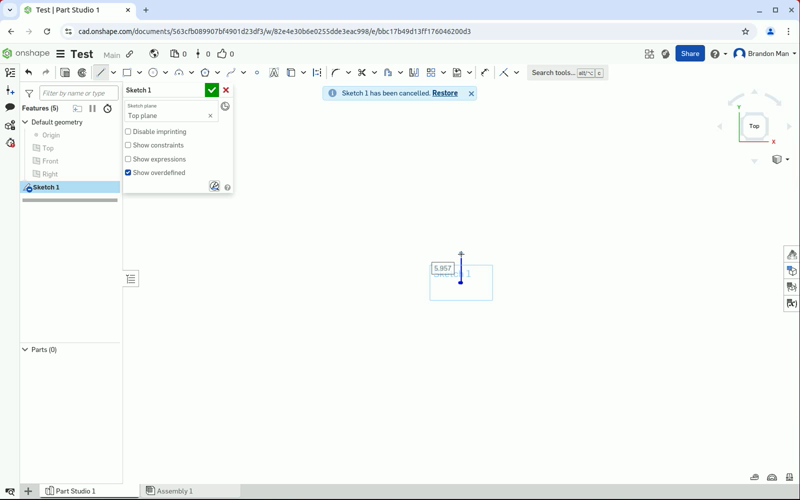
mouse_move(491, 253)
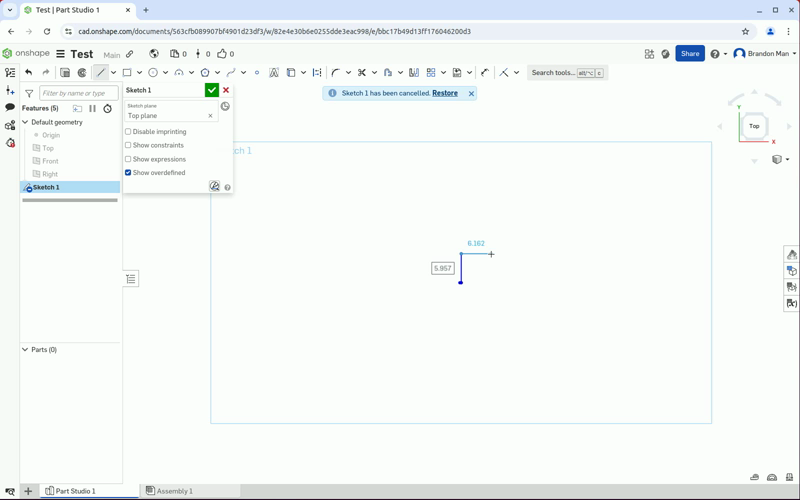
mouse_move(459, 253)
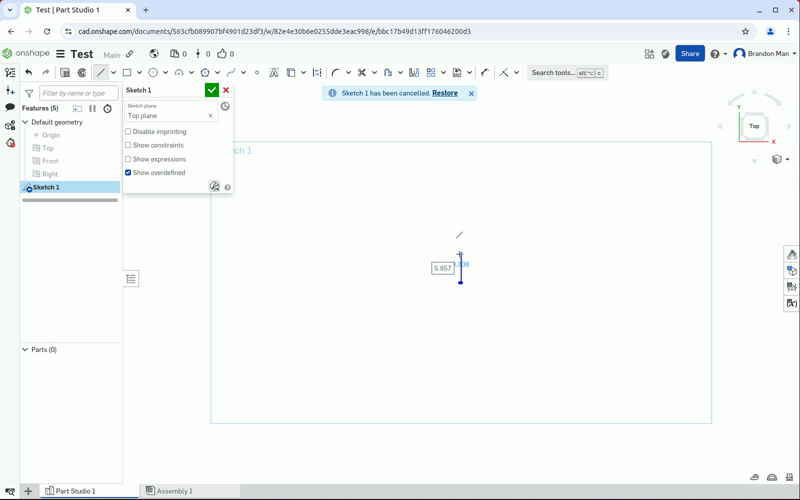
scroll(6)
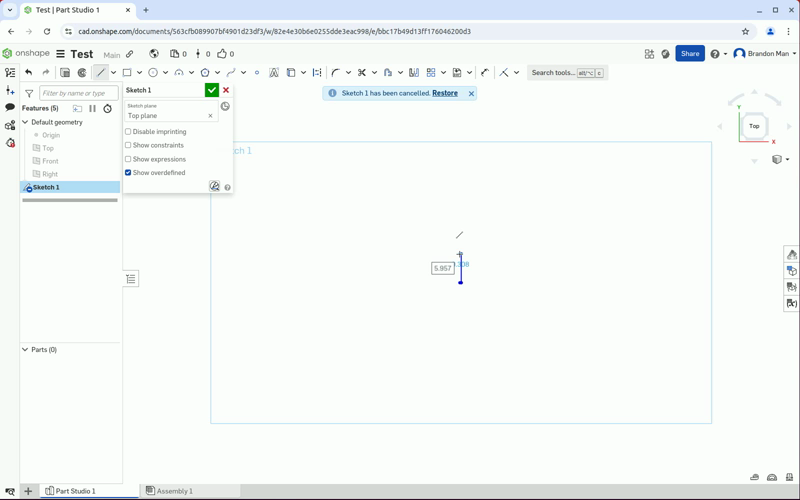
scroll(6)
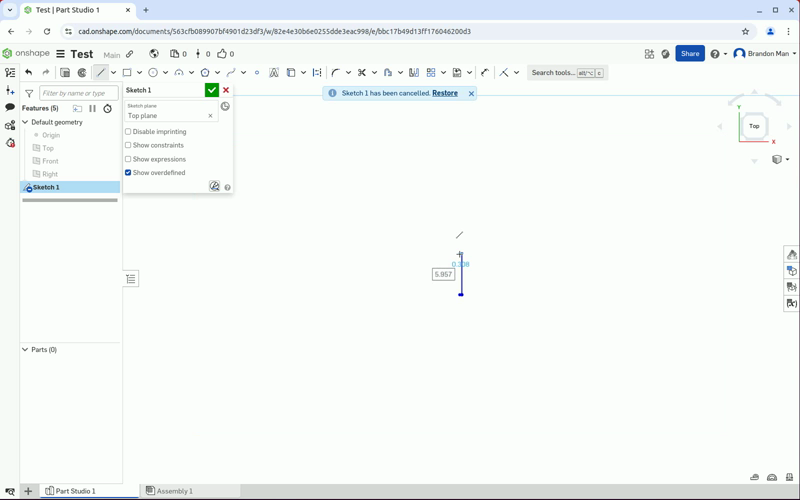
scroll(6)
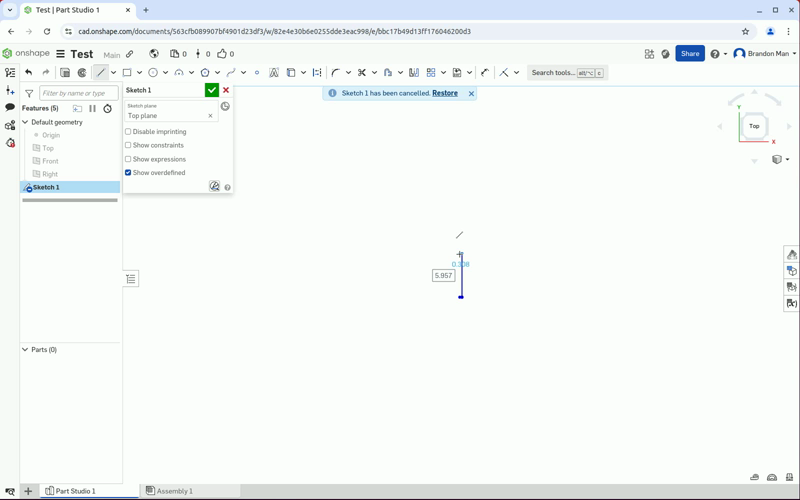
scroll(6)
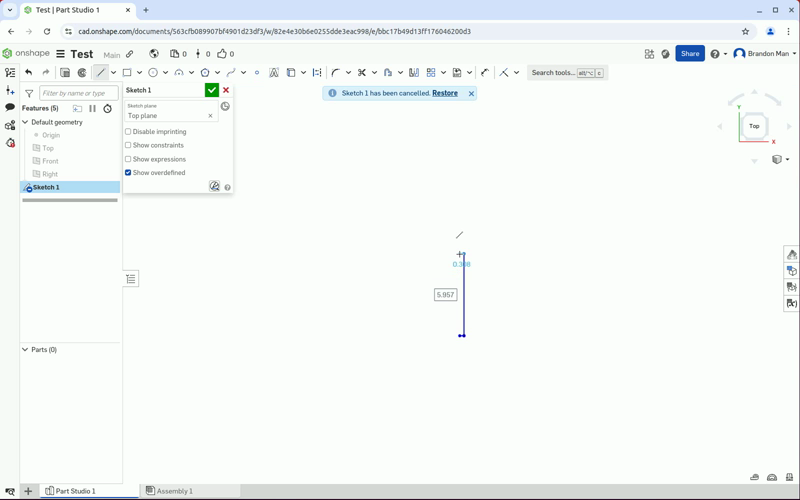
scroll(6)
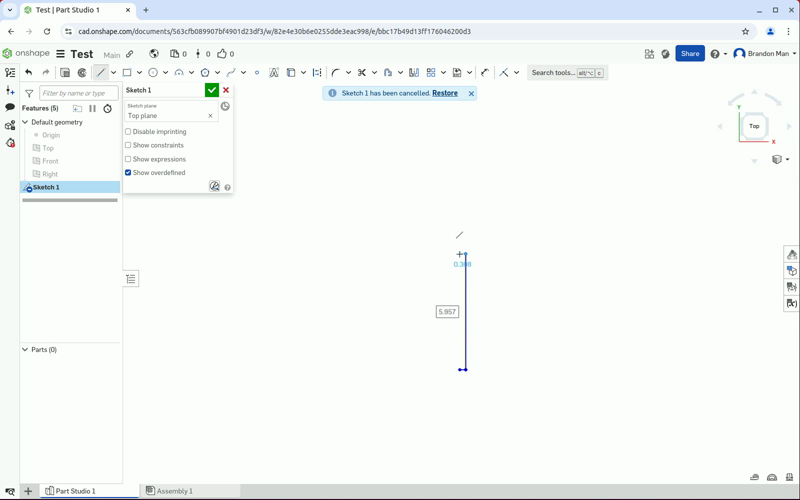
scroll(6)
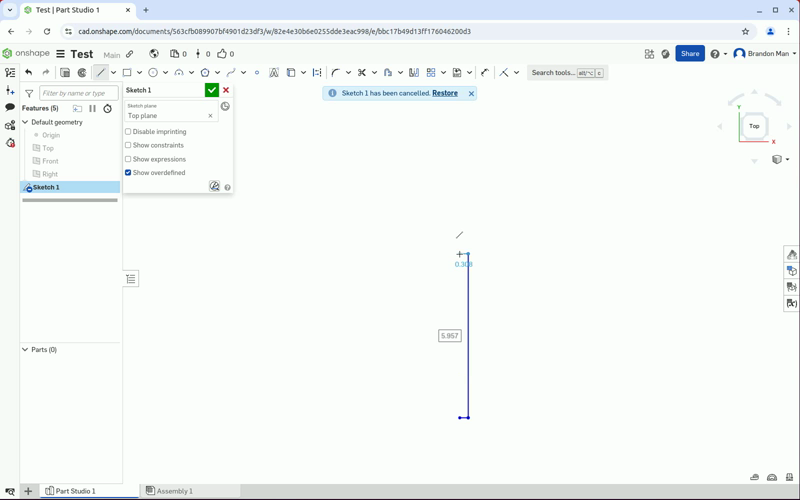
scroll(6)
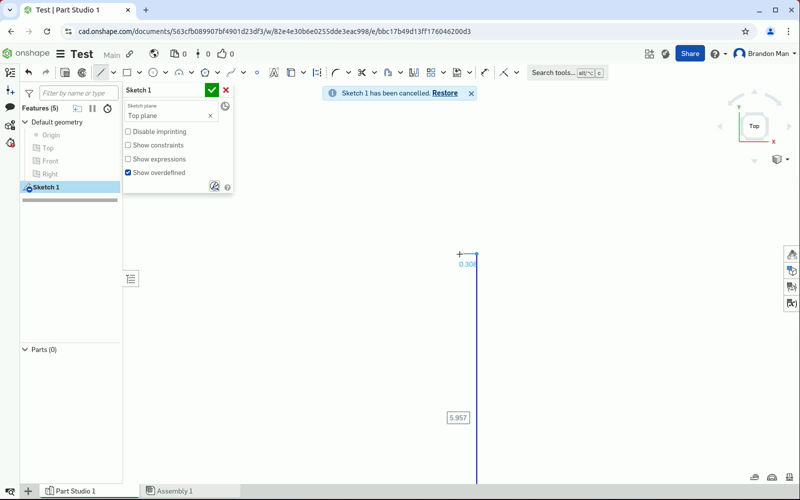
click(459, 253)
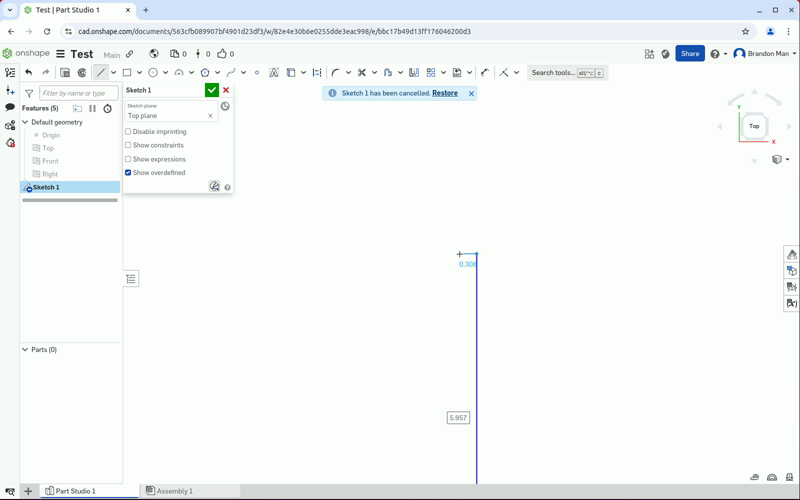
scroll(-6)
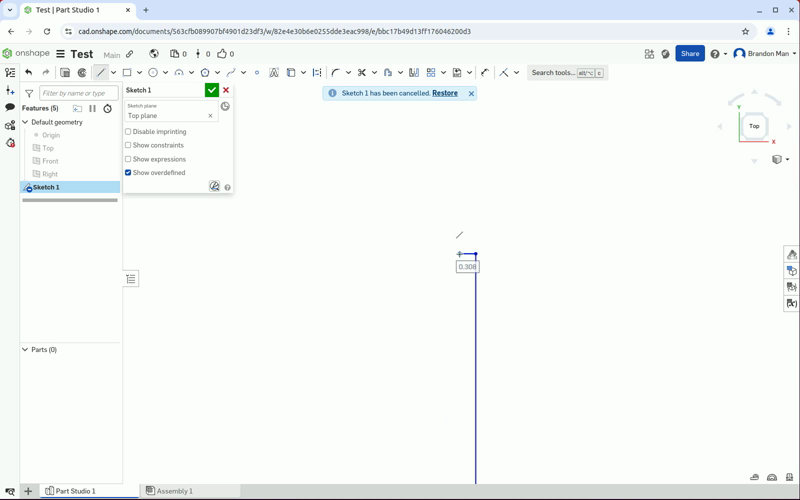
scroll(-6)
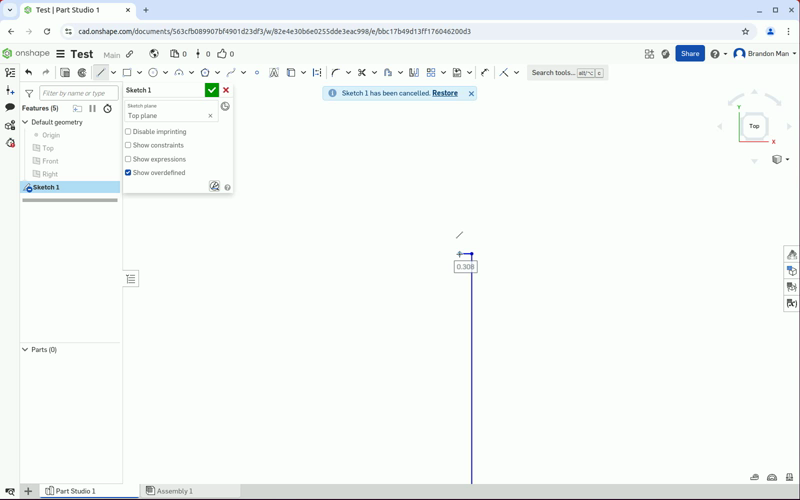
scroll(-6)
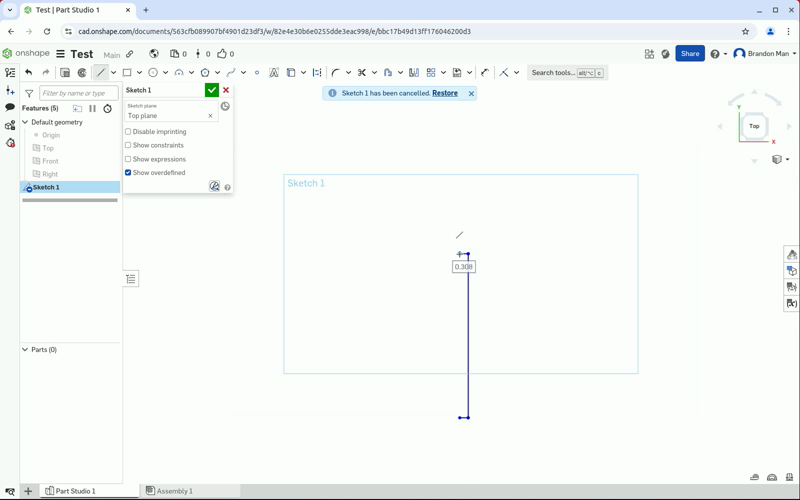
scroll(-6)
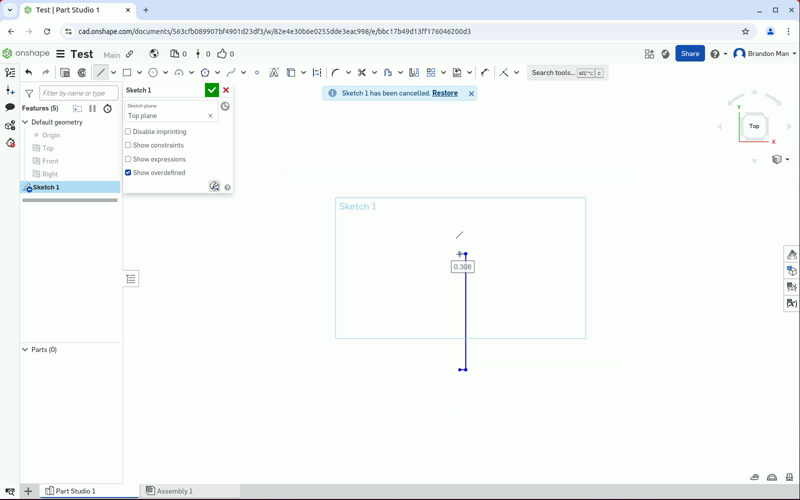
scroll(-6)
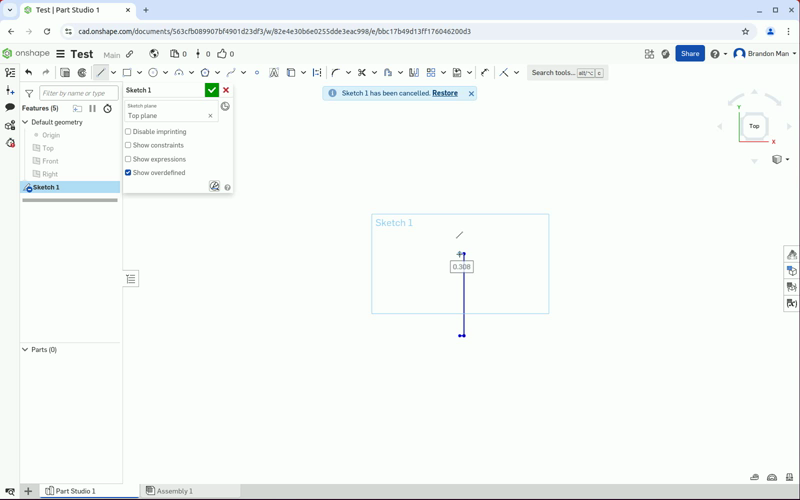
scroll(-6)
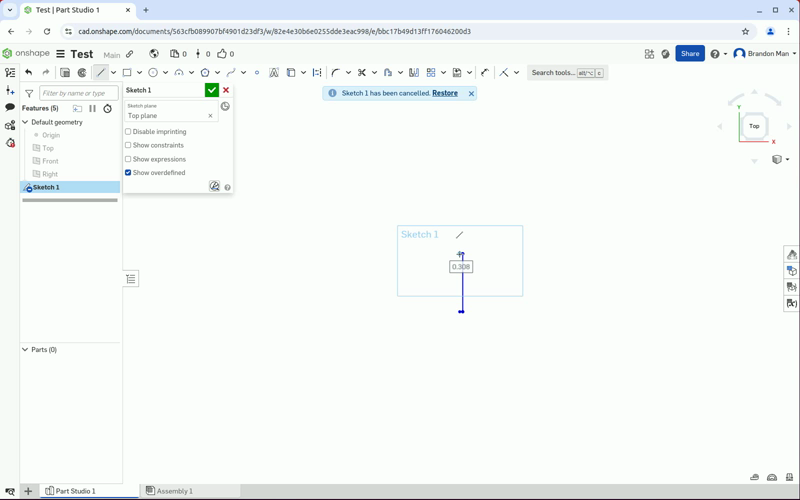
scroll(-6)
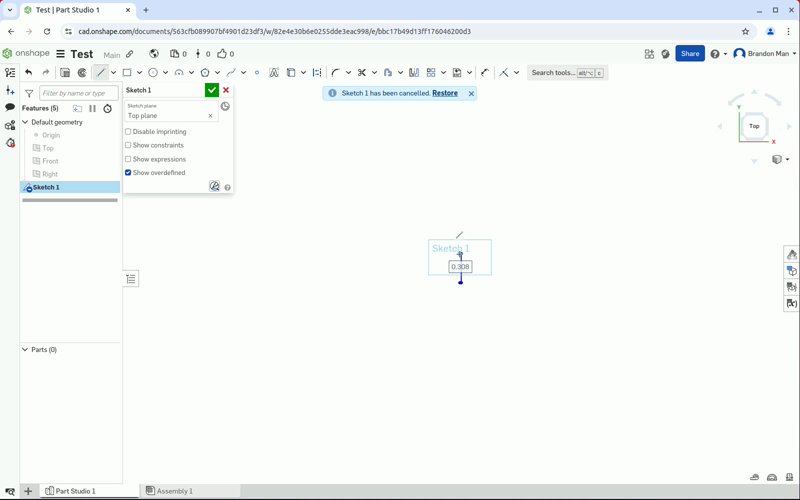
key_up(shift)
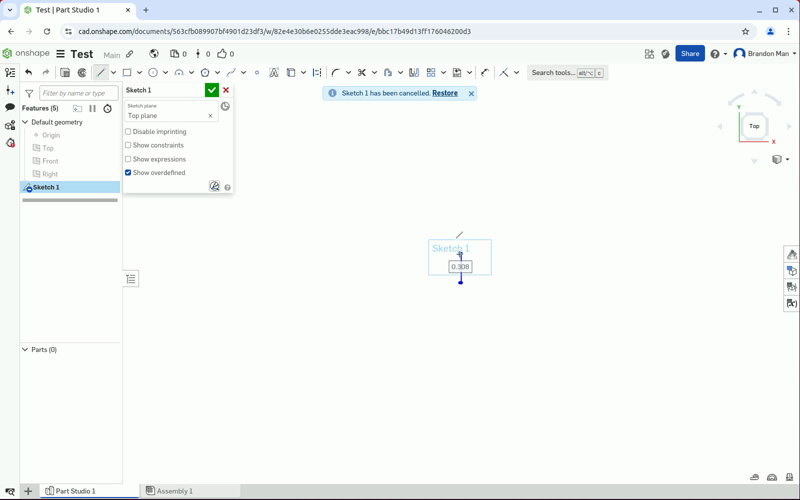
key_down(shift)
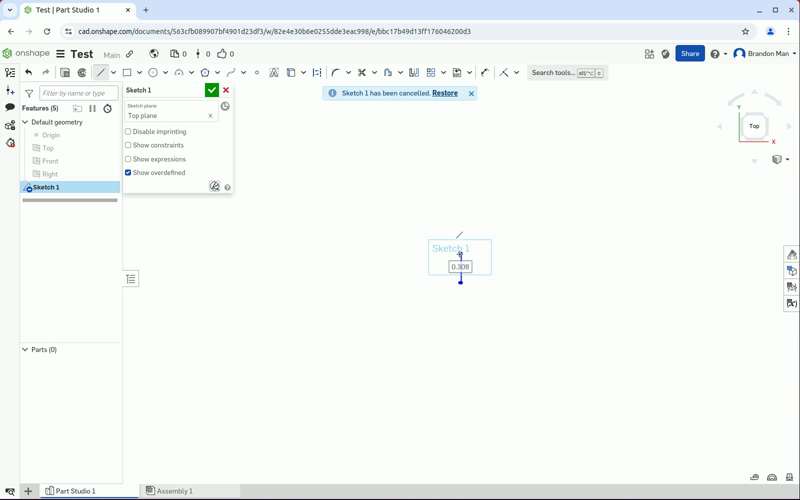
mouse_move(489, 253)
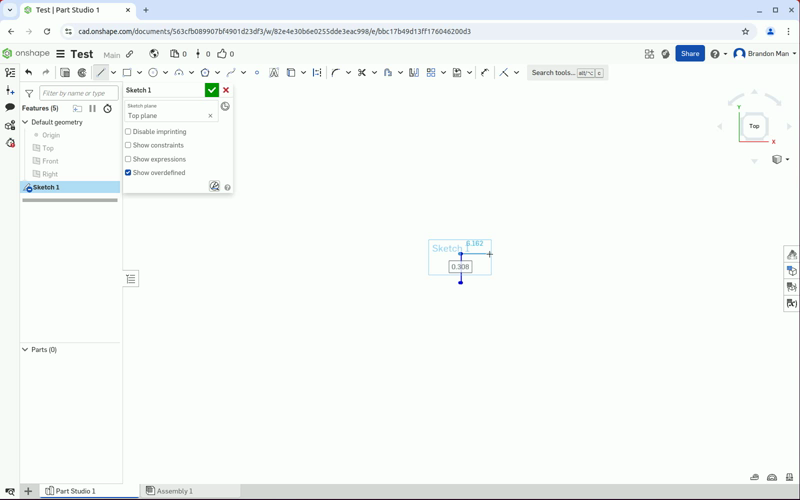
mouse_move(459, 255)
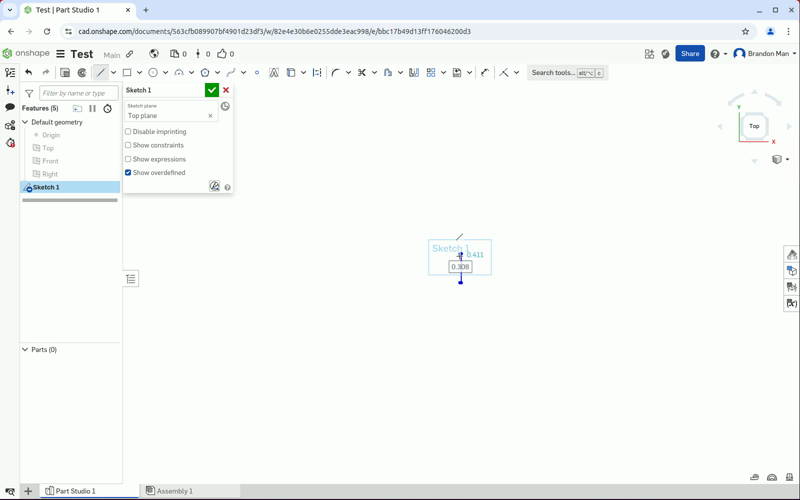
scroll(6)
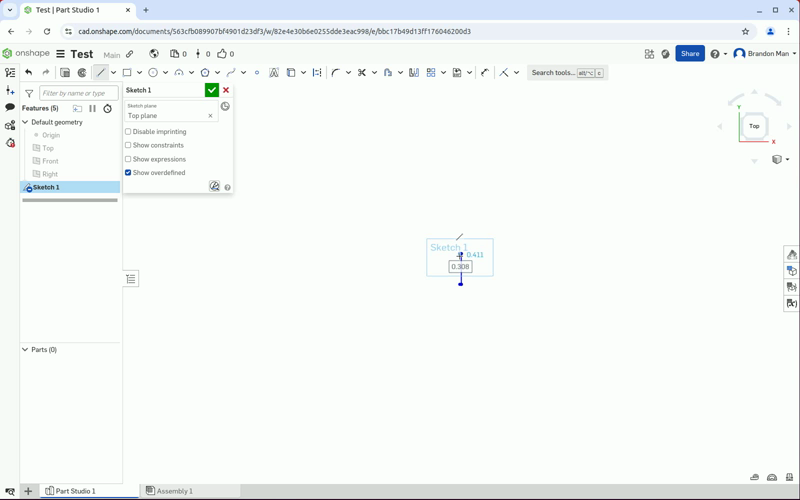
scroll(6)
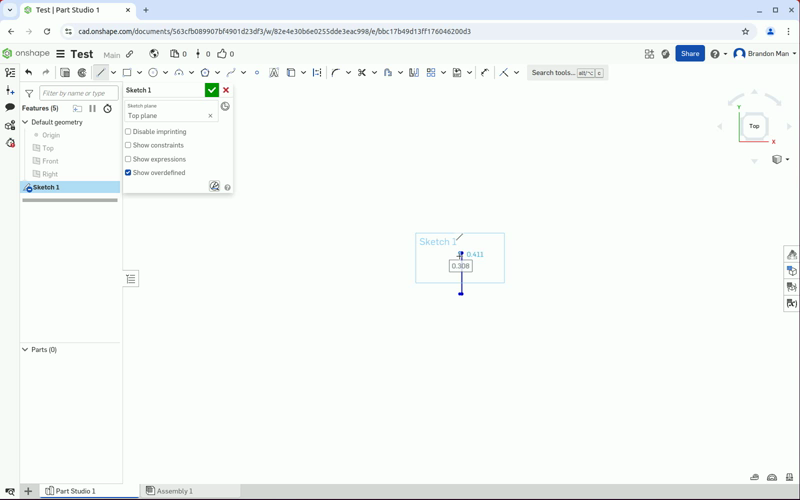
scroll(6)
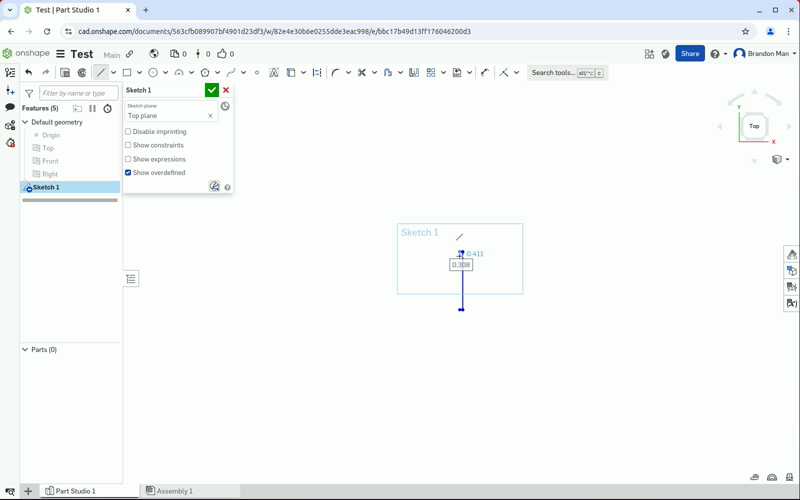
scroll(6)
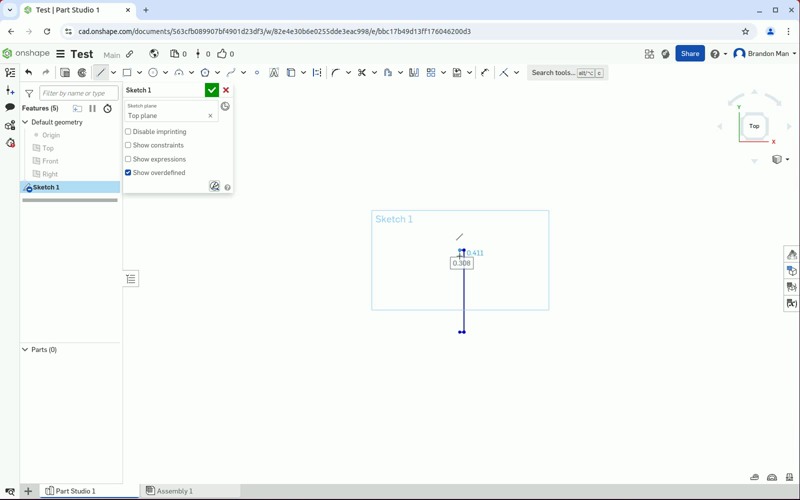
scroll(6)
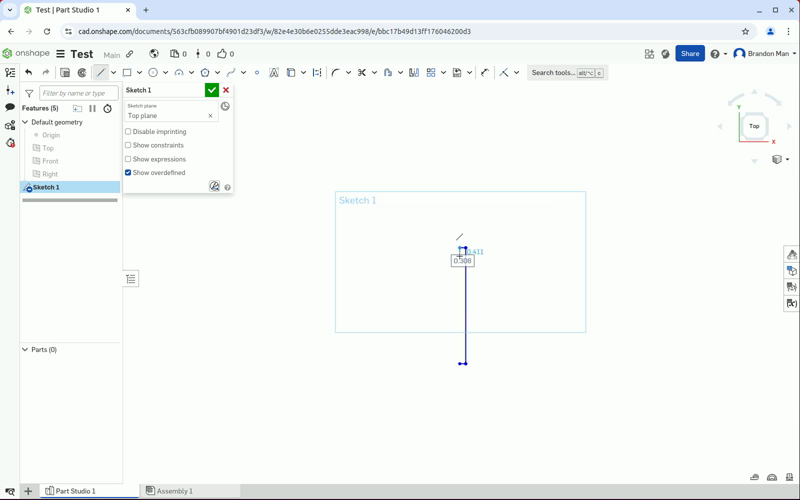
scroll(6)
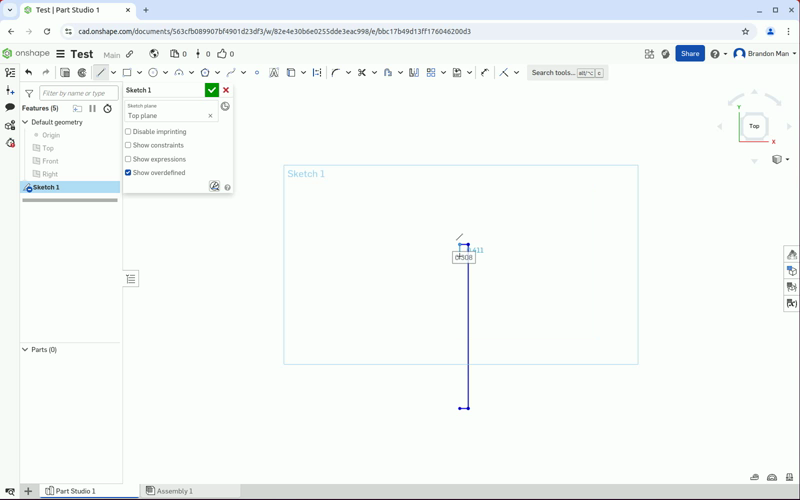
scroll(6)
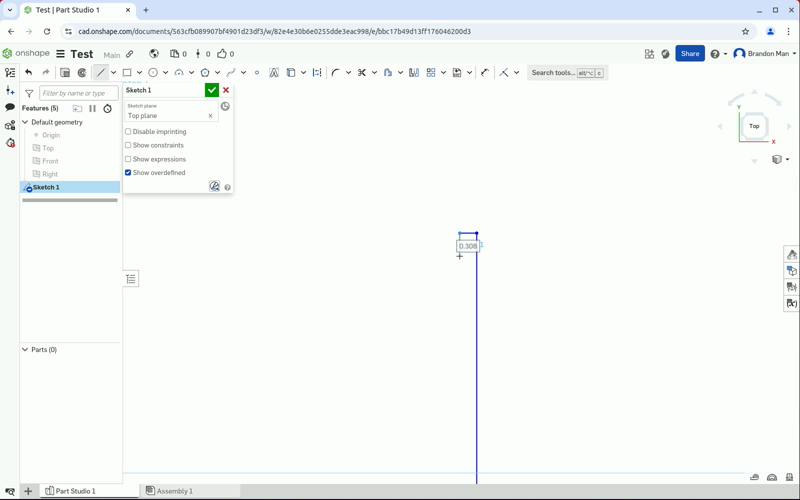
click(459, 255)
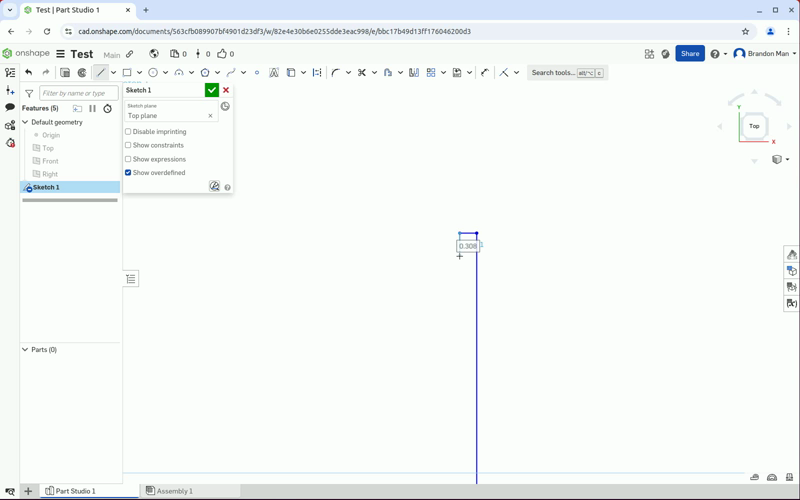
scroll(-6)
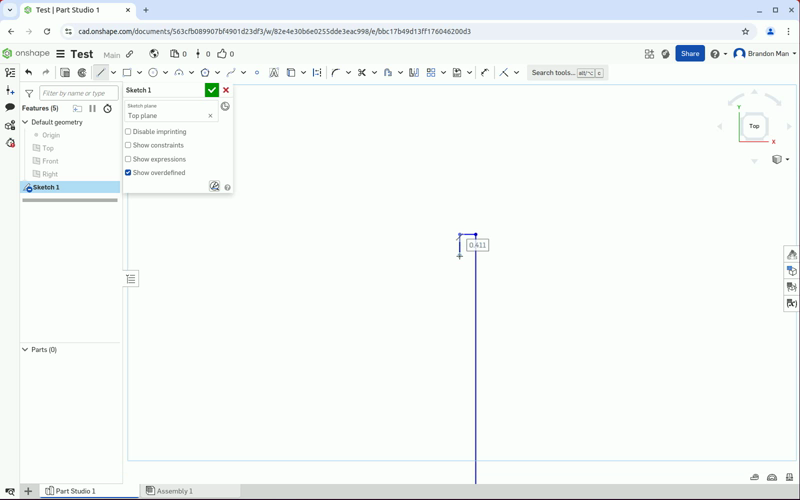
scroll(-6)
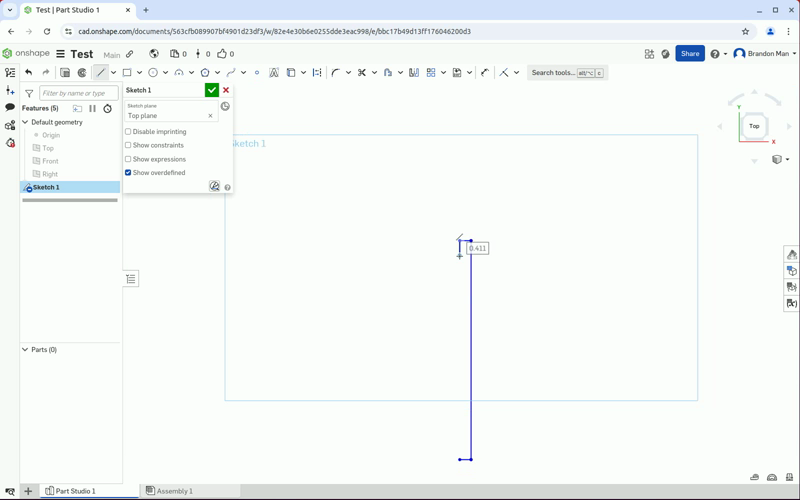
scroll(-6)
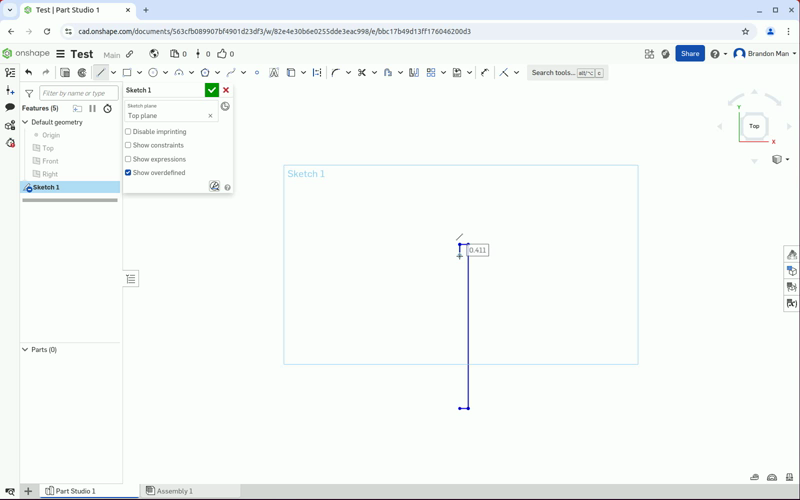
scroll(-6)
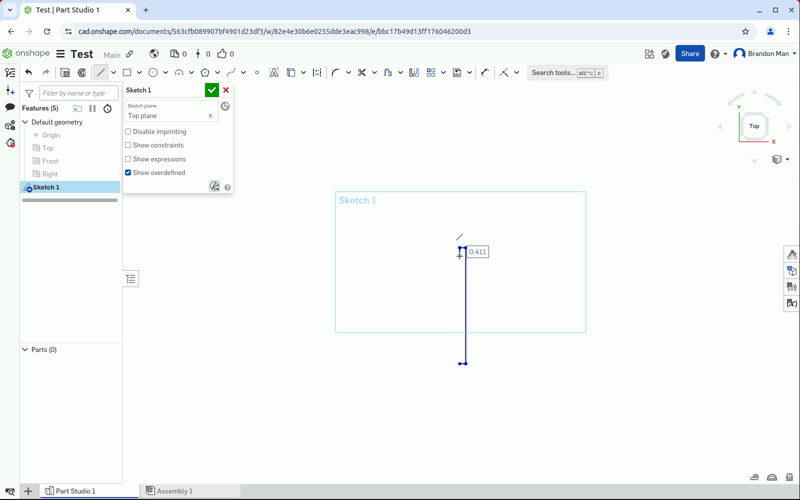
scroll(-6)
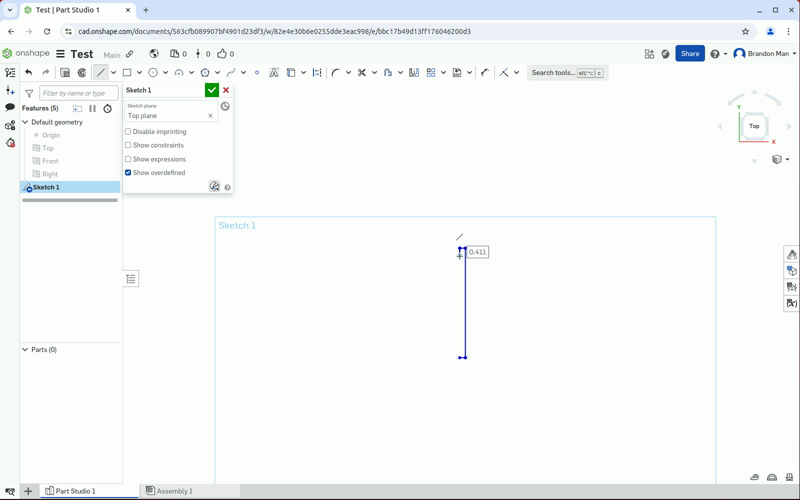
scroll(-6)
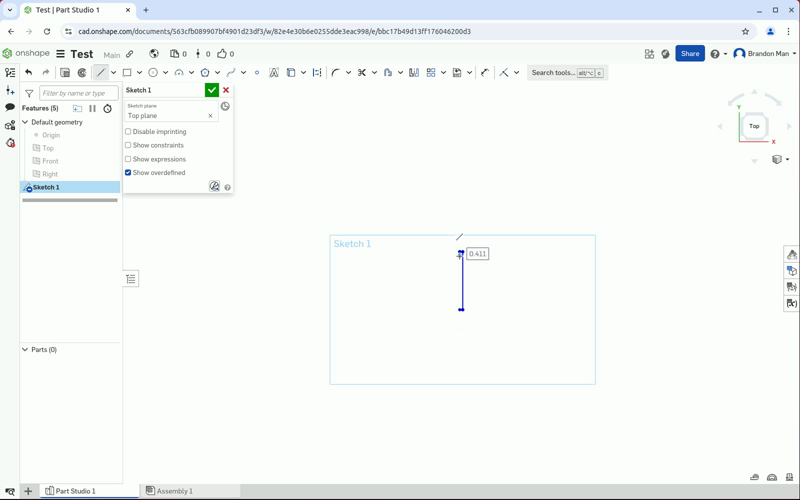
scroll(-6)
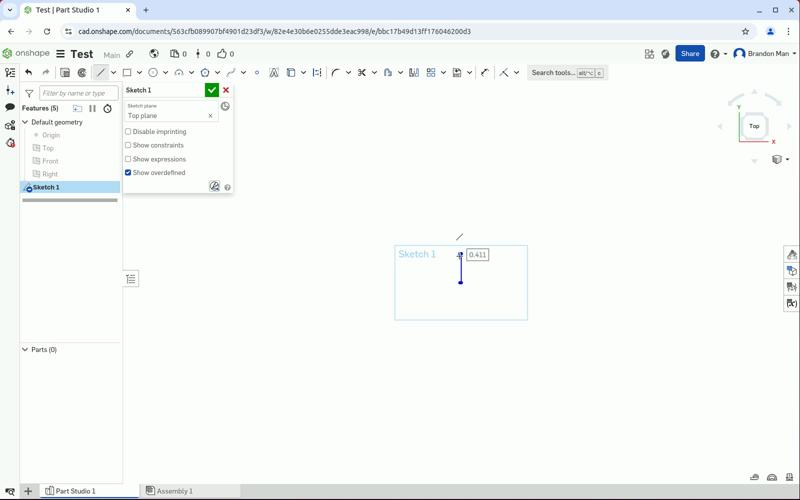
key_up(shift)
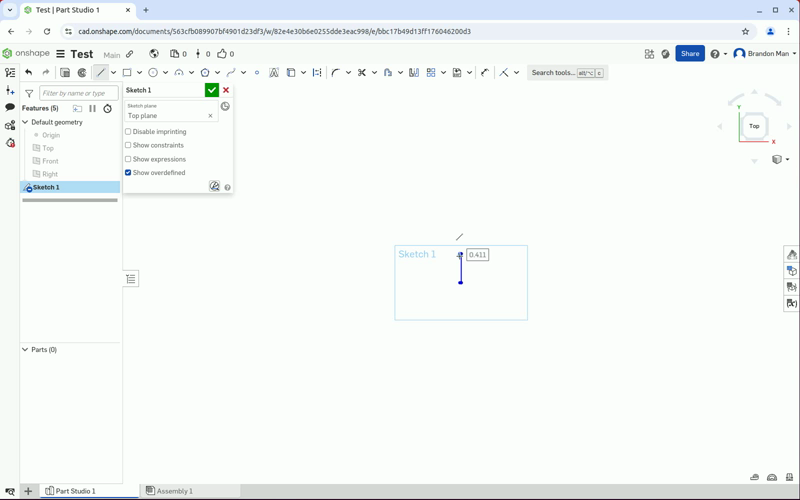
mouse_move(489, 255)
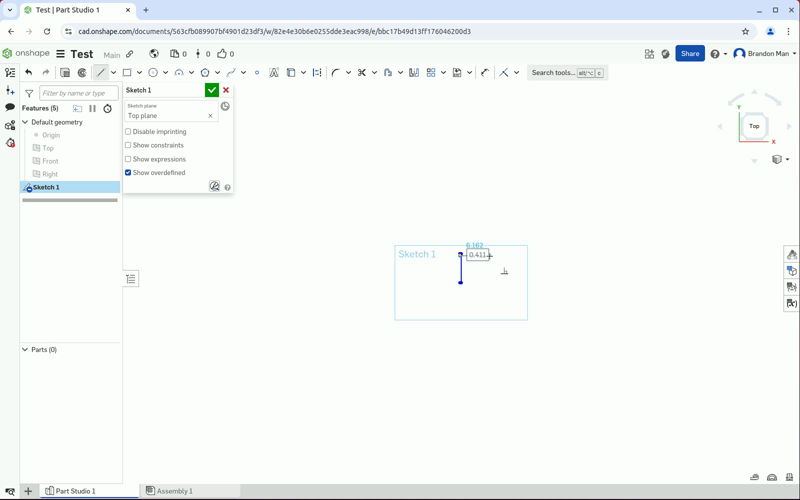
key_down(shift)
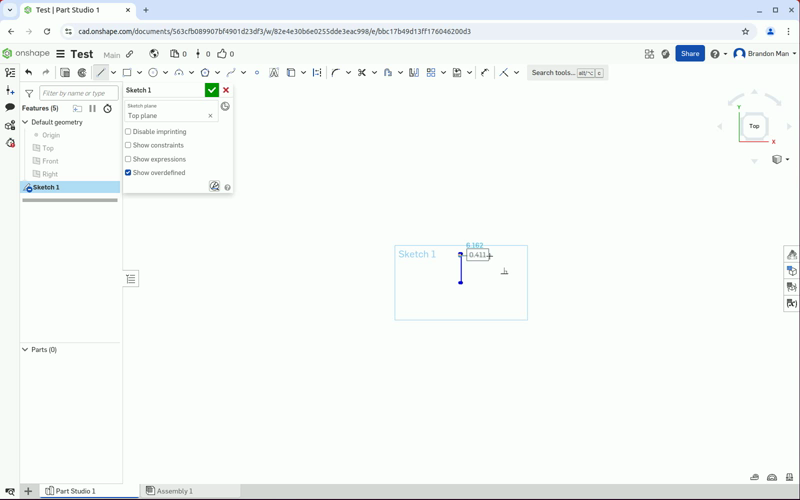
mouse_move(459, 282)
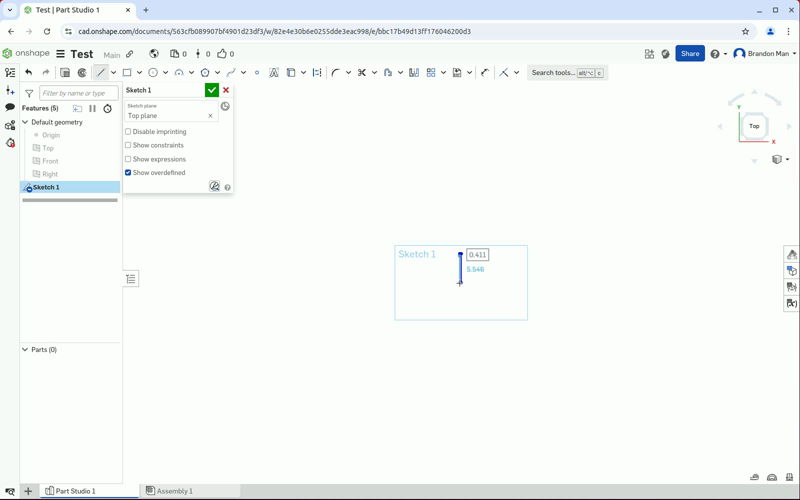
scroll(6)
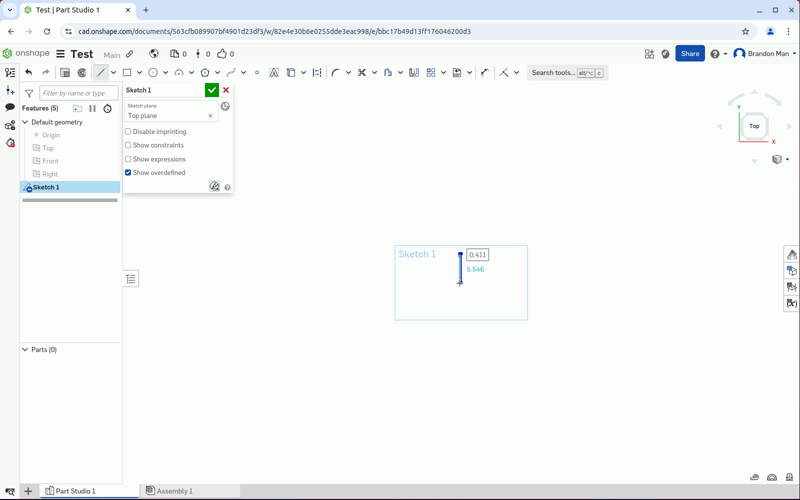
scroll(6)
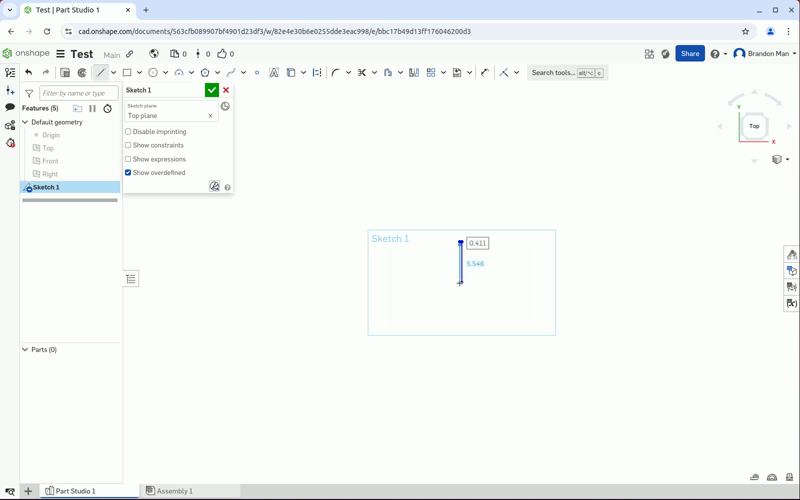
scroll(6)
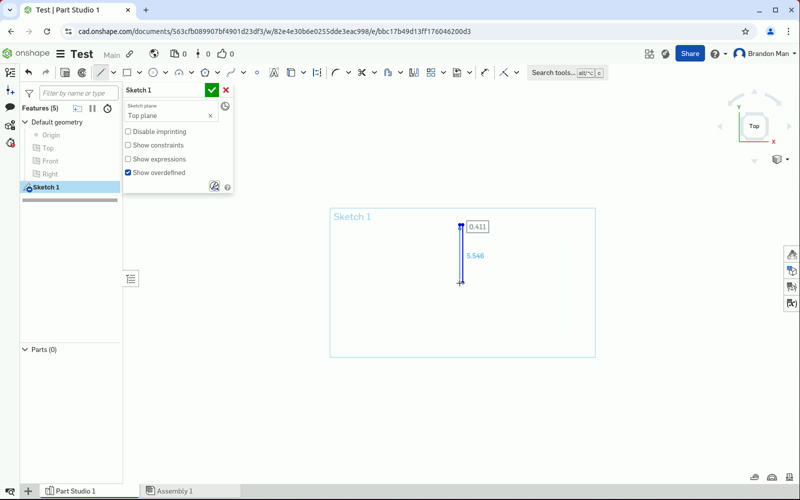
scroll(6)
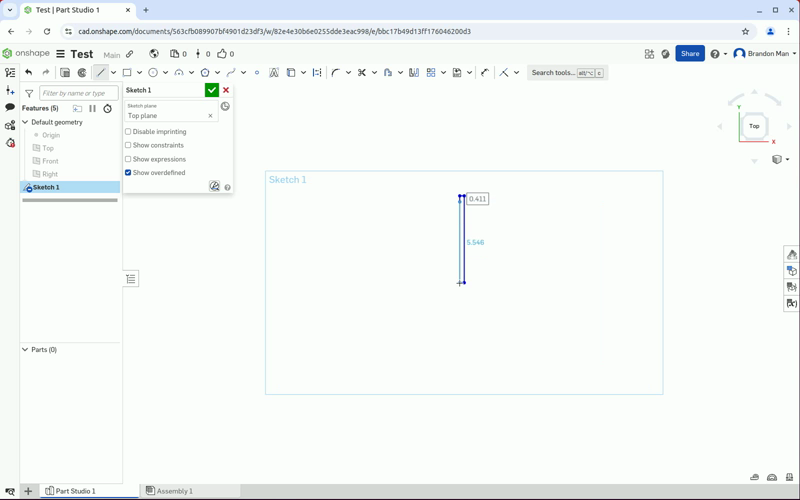
scroll(6)
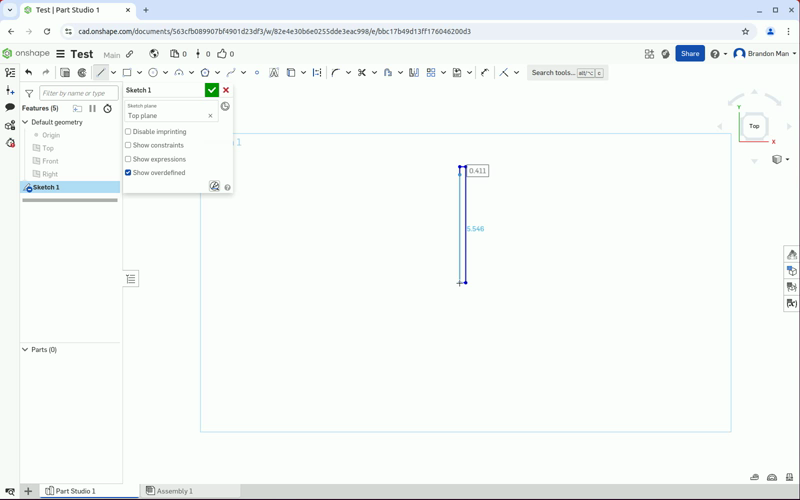
scroll(6)
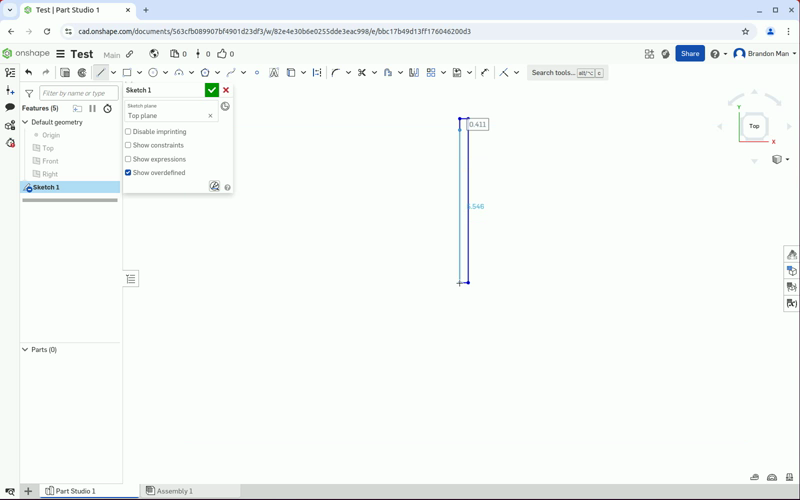
scroll(6)
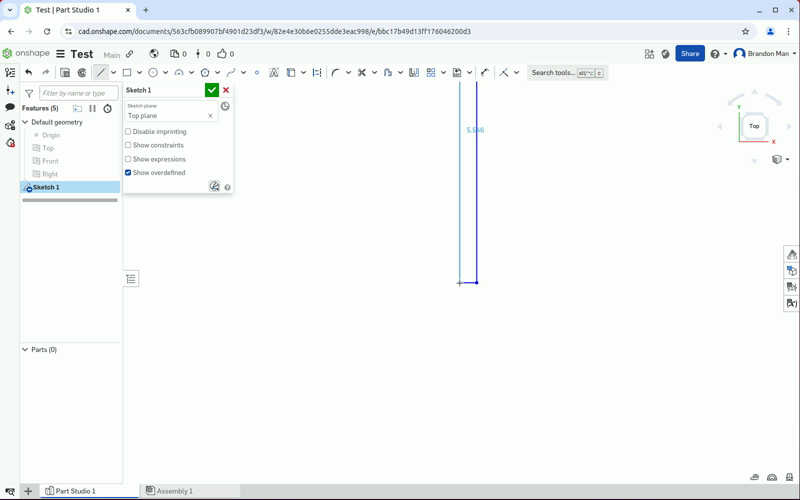
key_up(shift)
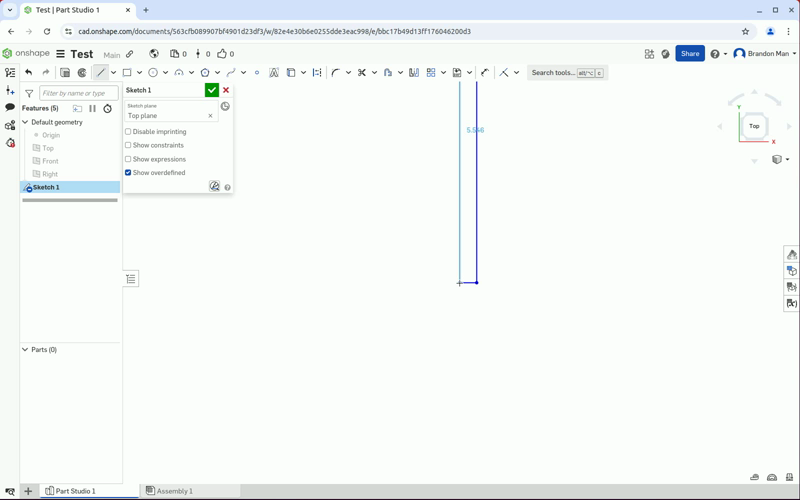
click(459, 282)
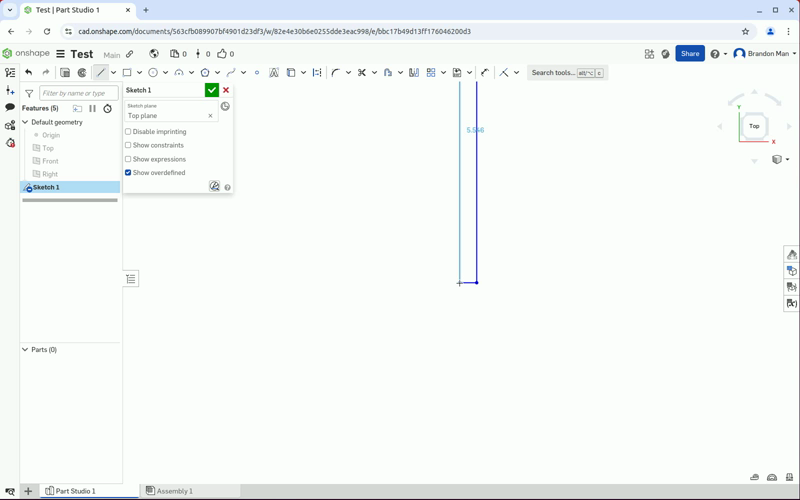
scroll(-6)
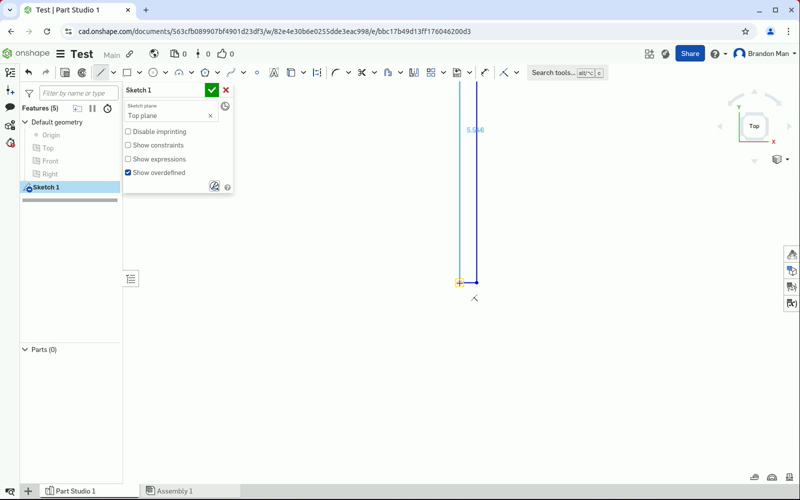
scroll(-6)
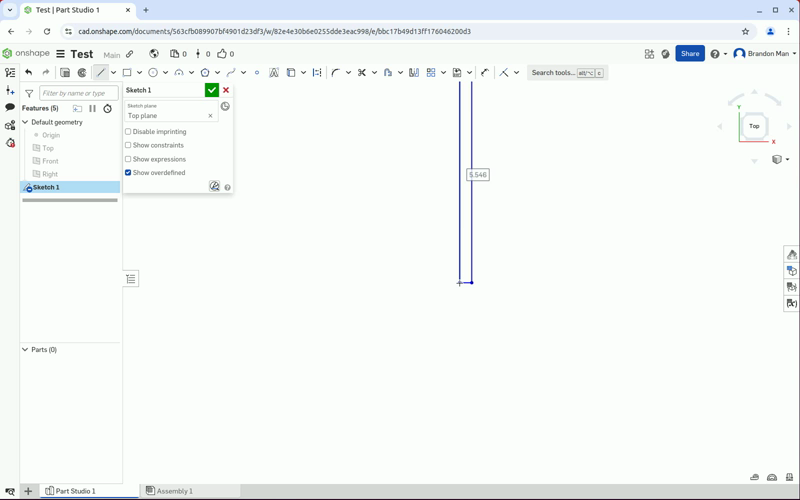
scroll(-6)
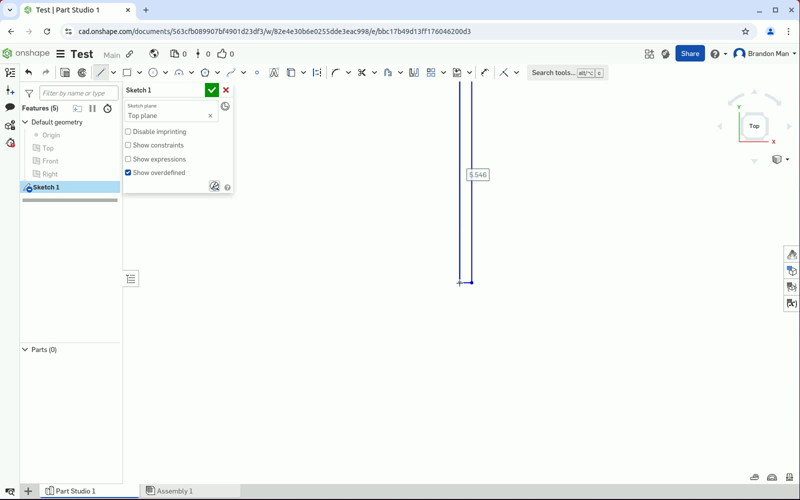
scroll(-6)
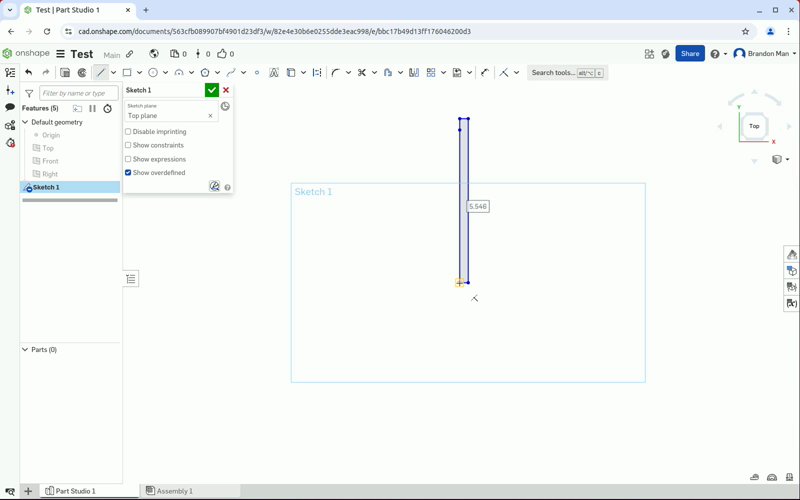
scroll(-6)
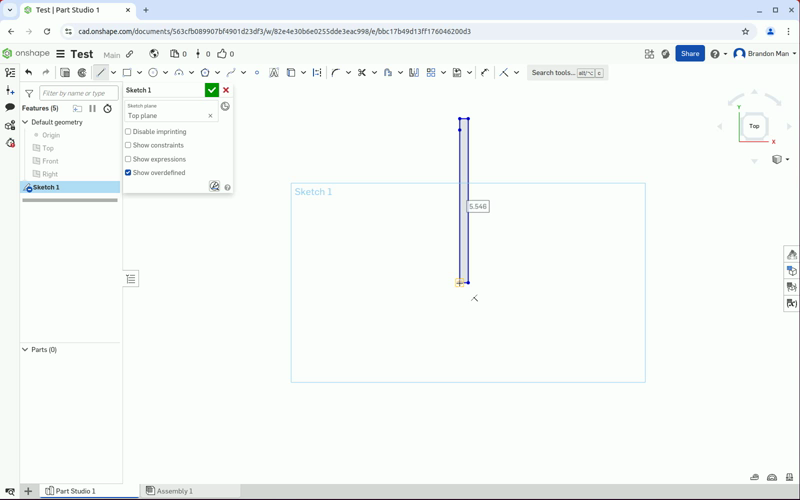
scroll(-6)
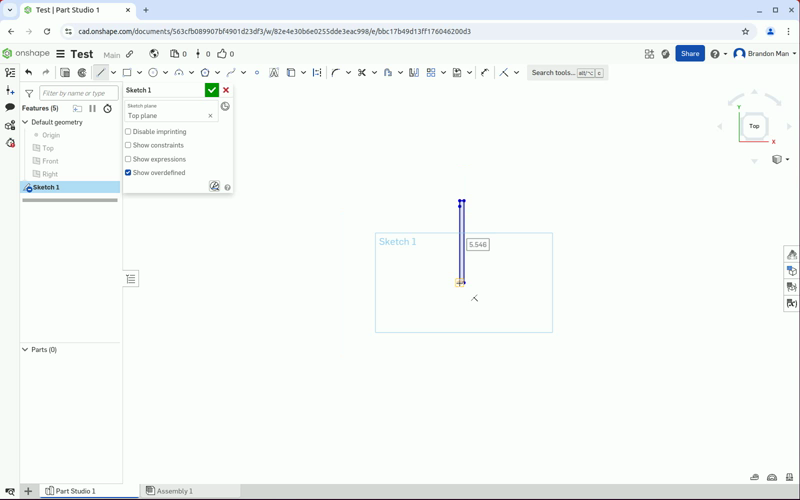
scroll(-6)
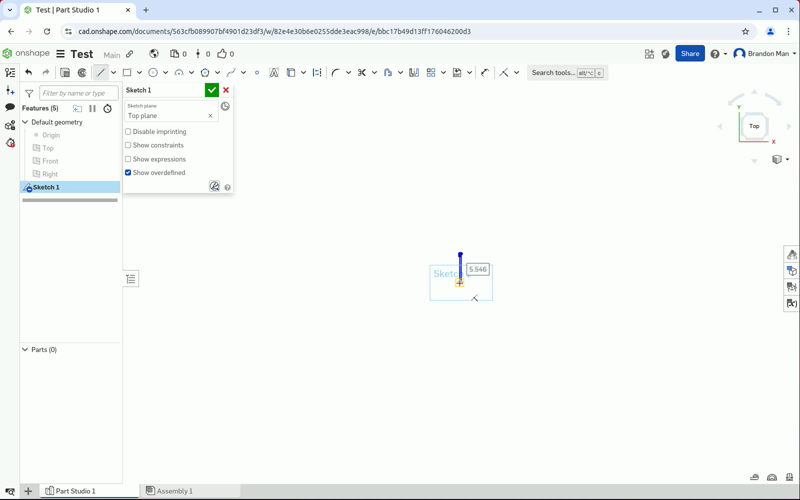
key(esc)
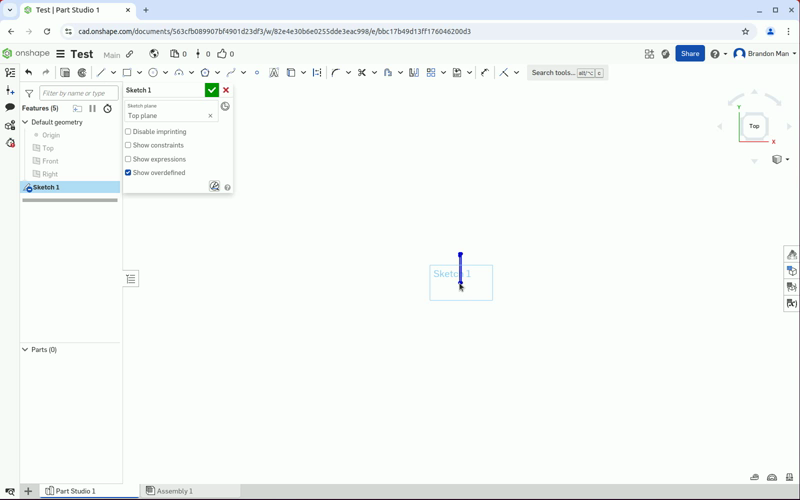
mouse_move(460, 272)
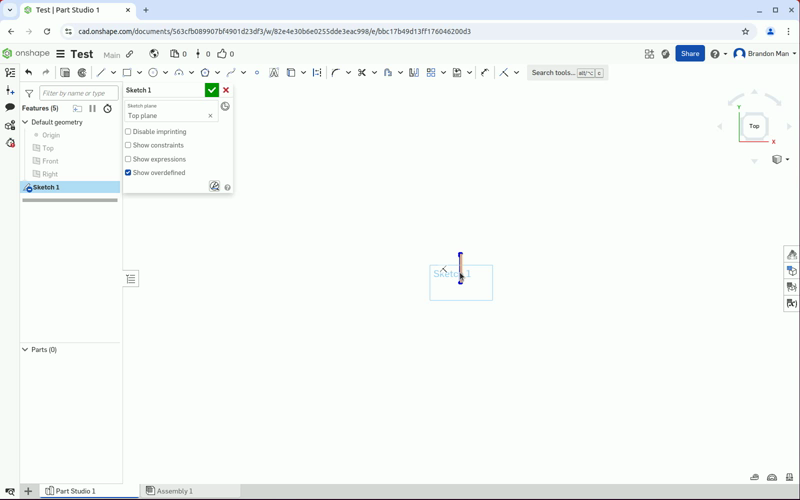
scroll(6)
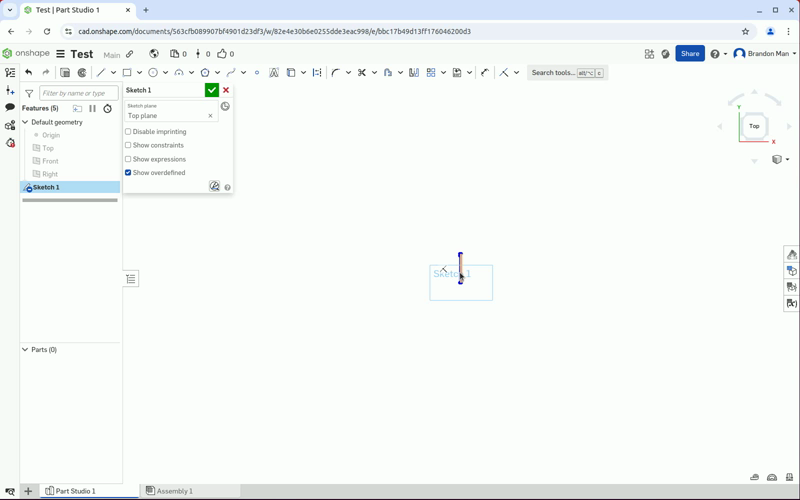
scroll(6)
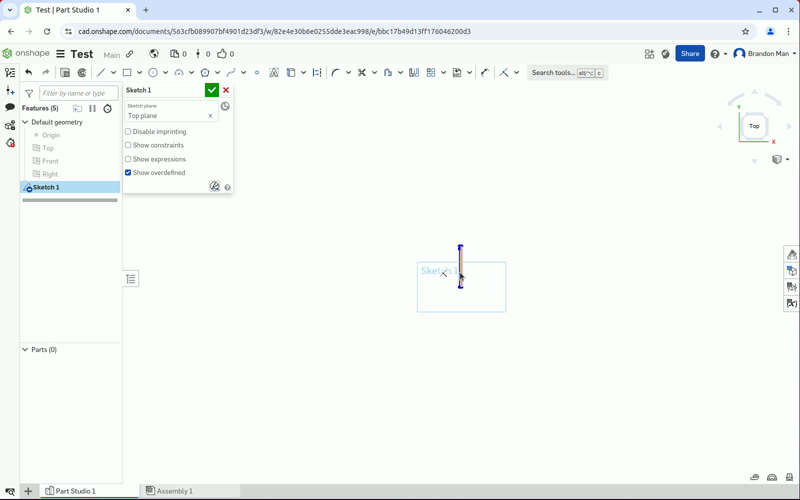
scroll(6)
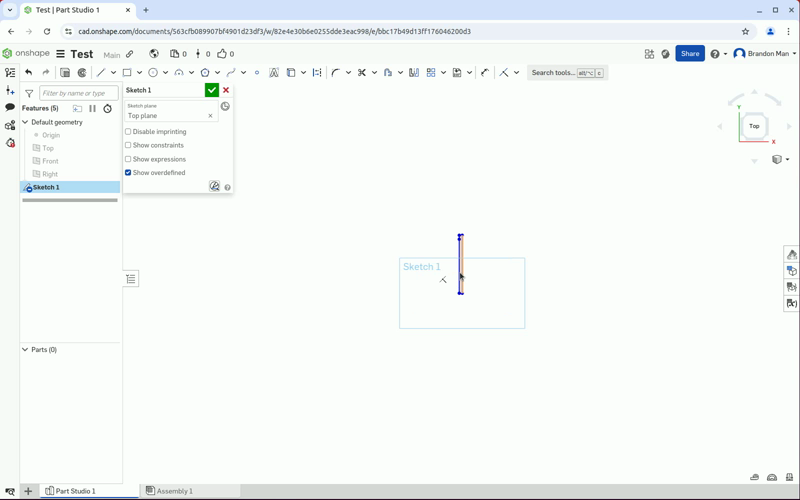
scroll(6)
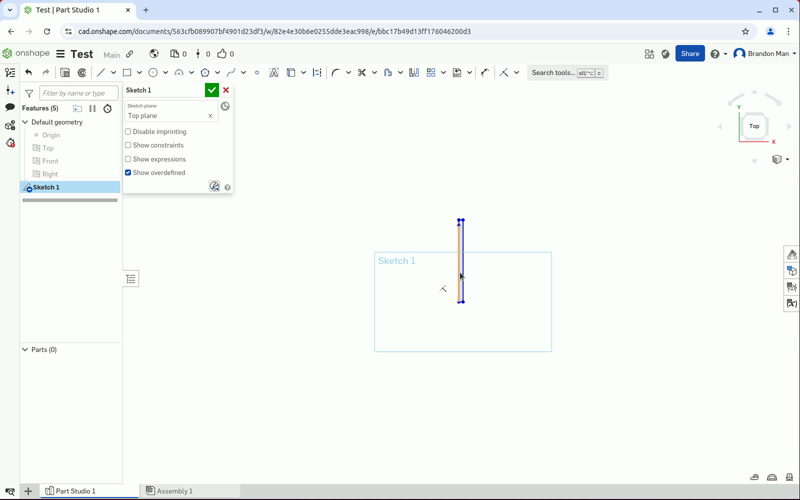
scroll(6)
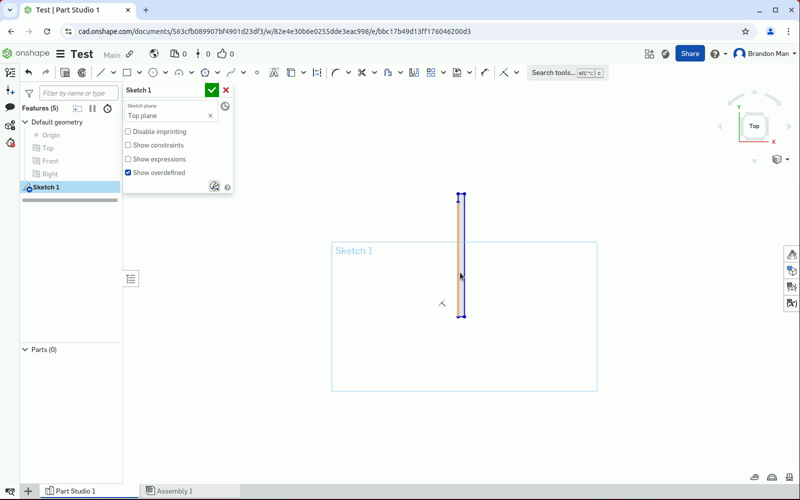
scroll(6)
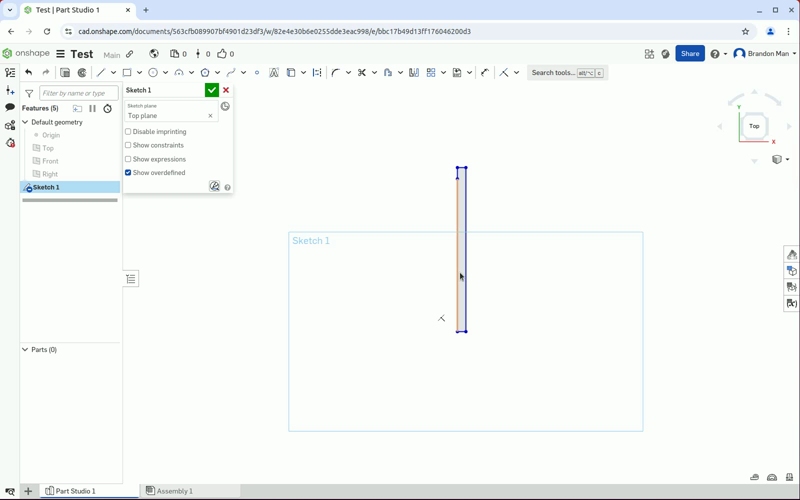
scroll(6)
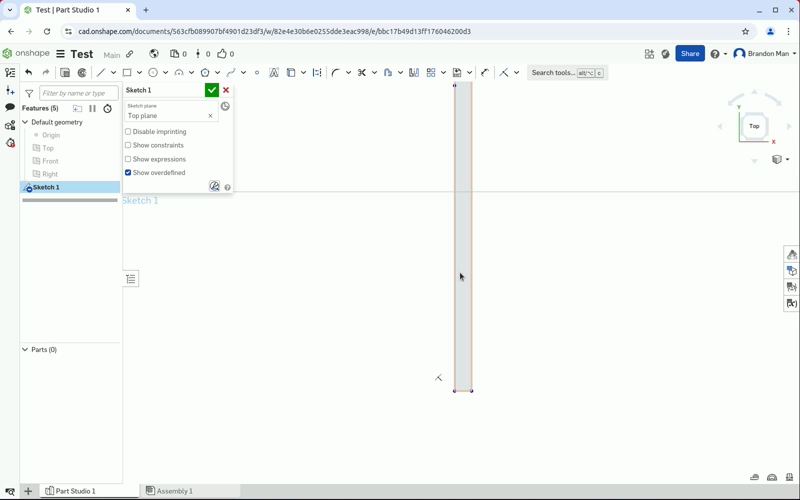
click(460, 272)
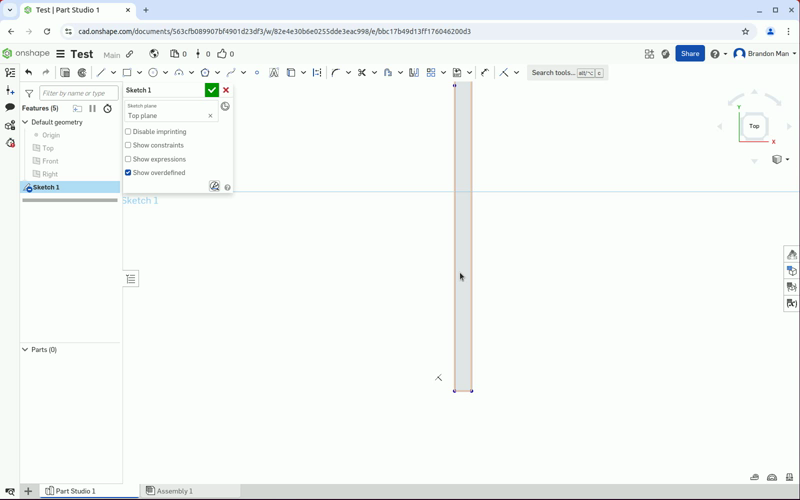
scroll(-6)
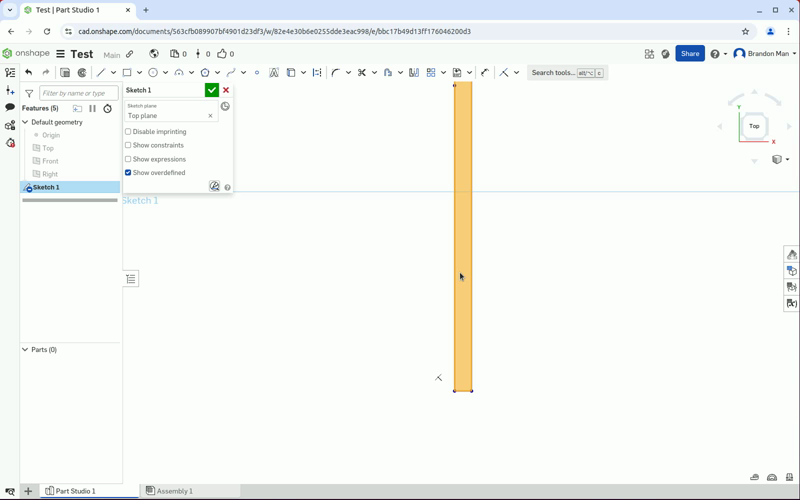
scroll(-6)
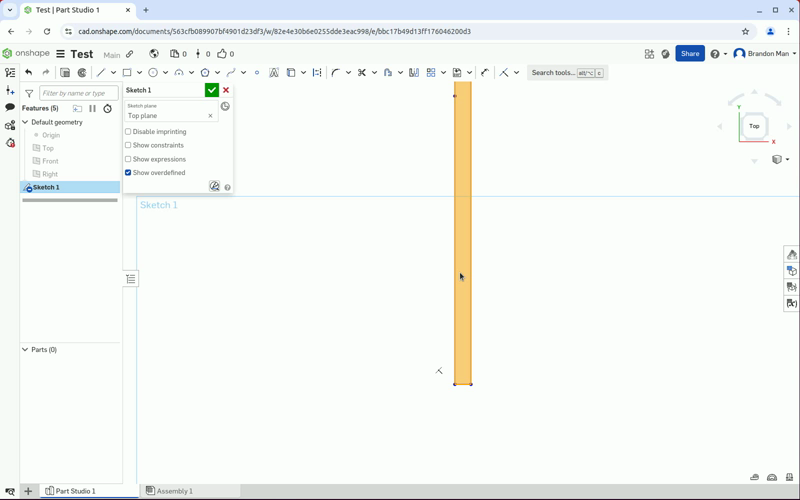
scroll(-6)
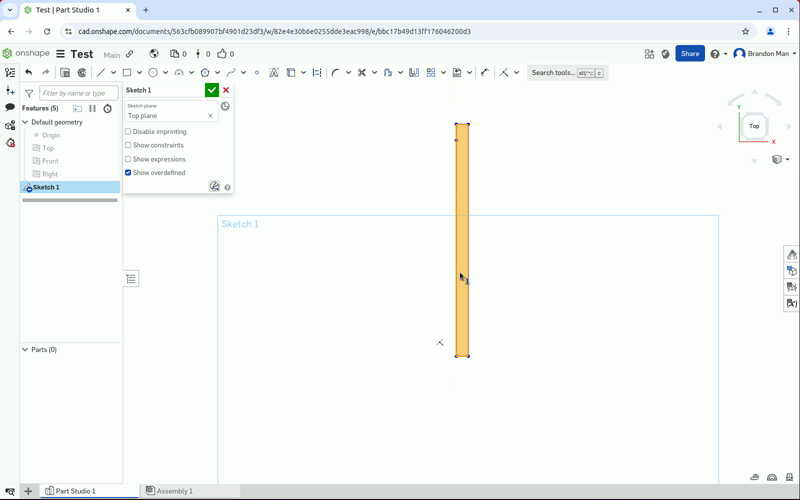
scroll(-6)
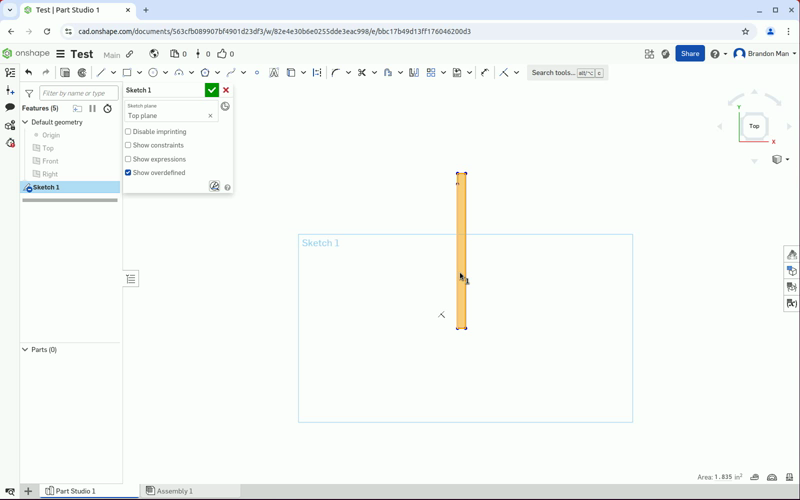
scroll(-6)
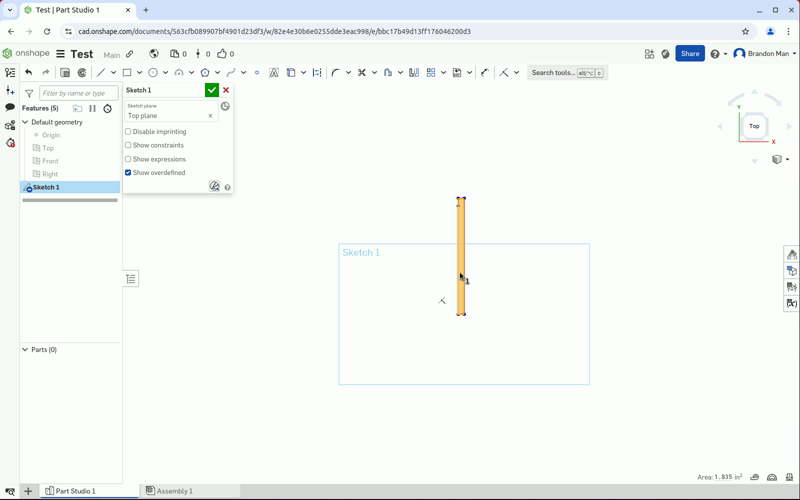
scroll(-6)
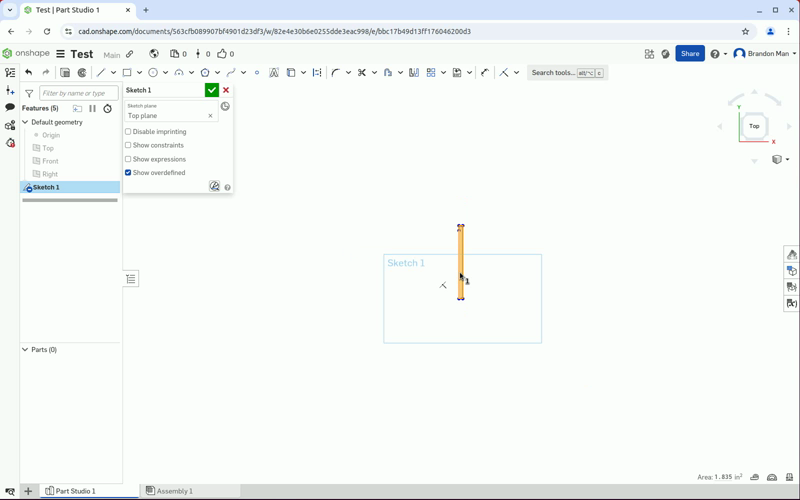
scroll(-6)
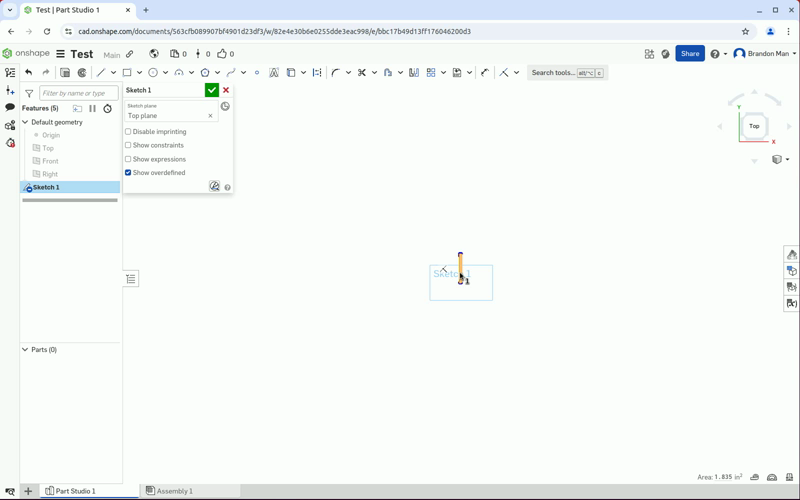
mouse_move(73, 352)
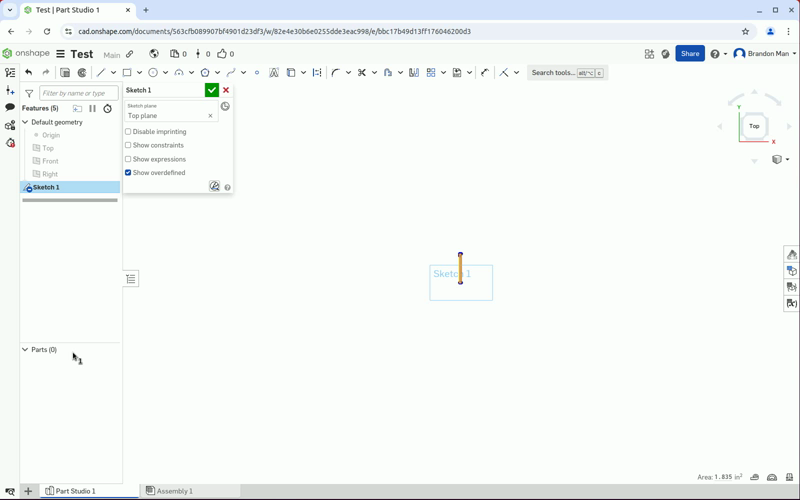
key(shift+y)
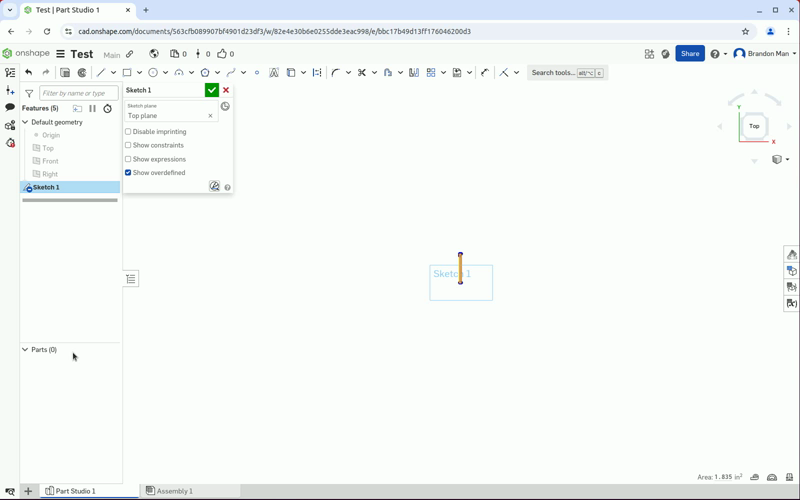
key(shift+e)
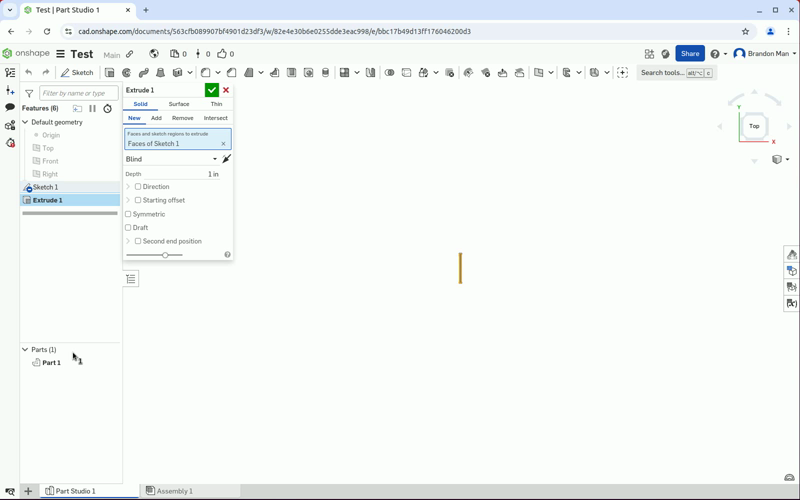
mouse_move(143, 106)
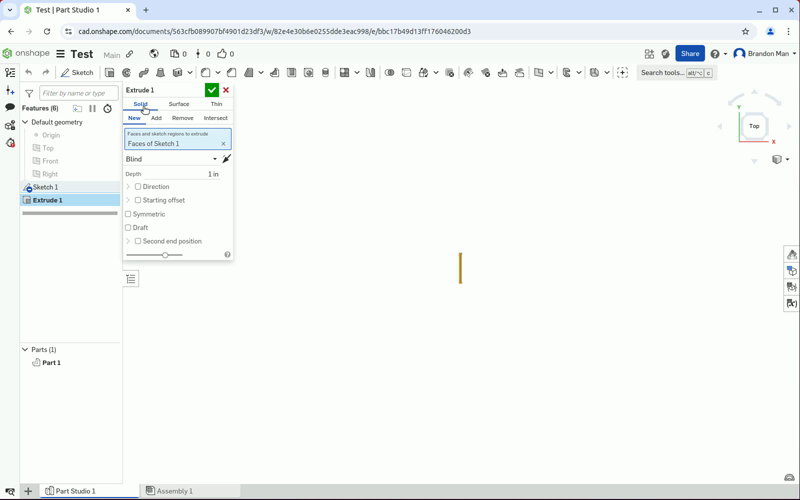
click(143, 106)
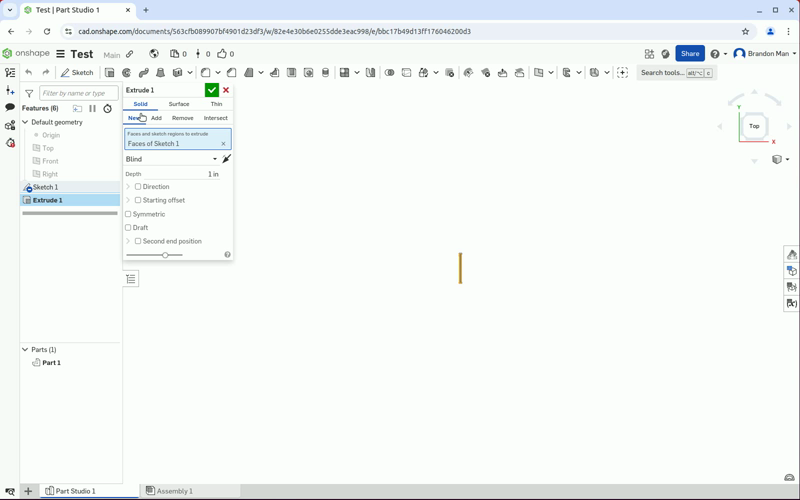
mouse_move(137, 120)
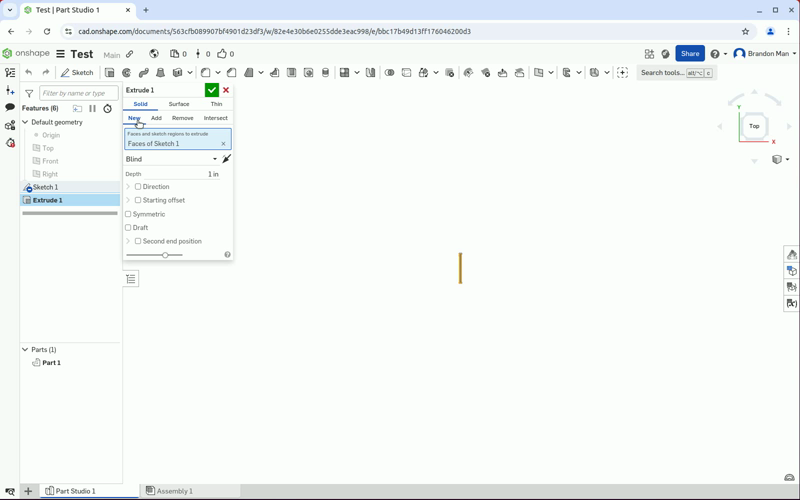
click(137, 120)
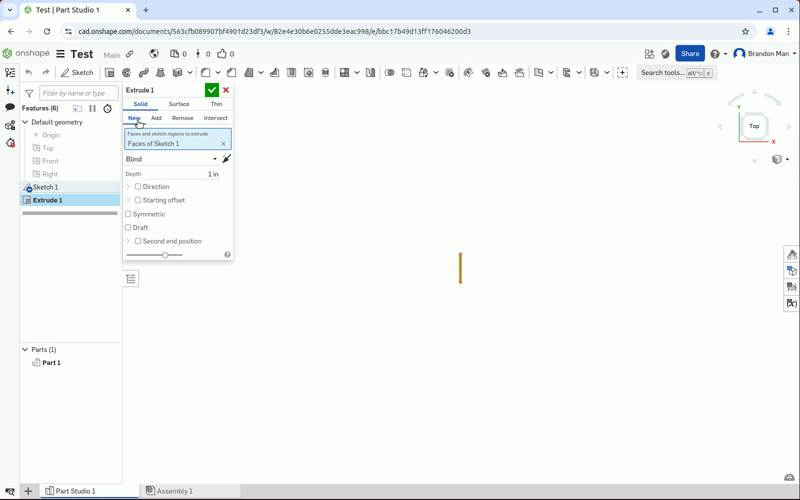
key(tab, 4)
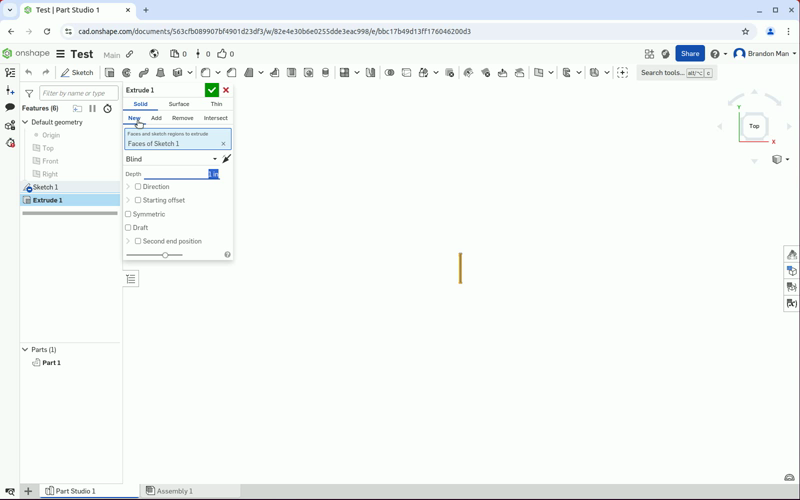
text(23.108)
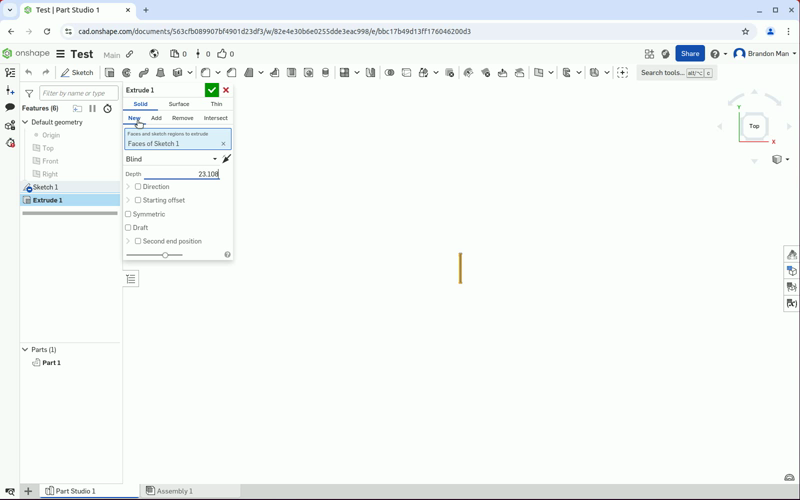
key(enter)
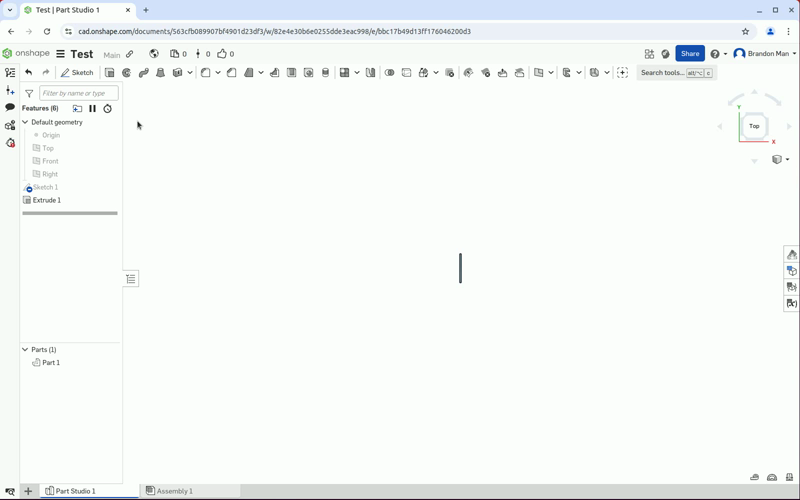
key(shift+h)
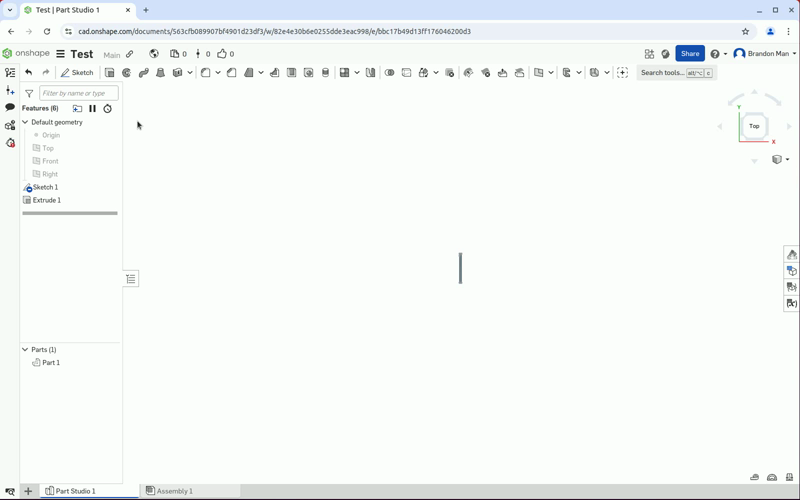
key(shift+h)
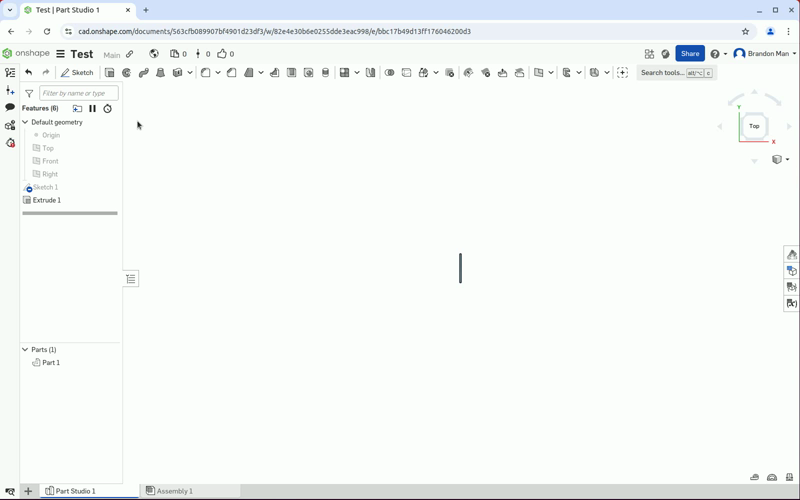
mouse_move(73, 189)
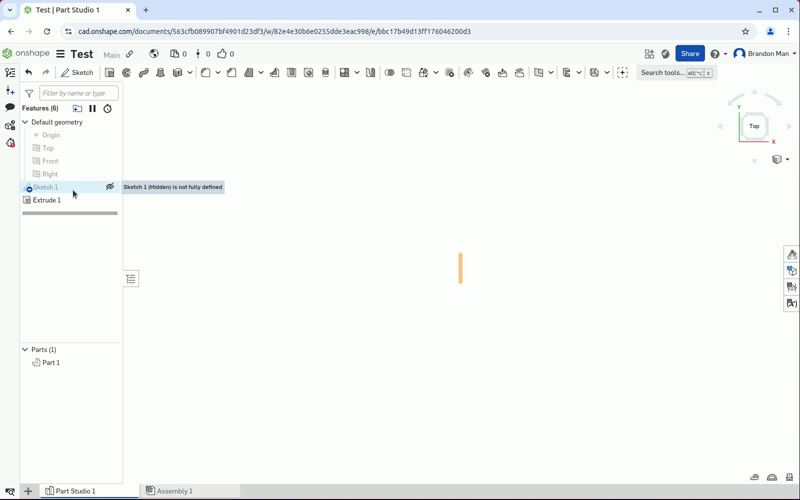
click(73, 189)
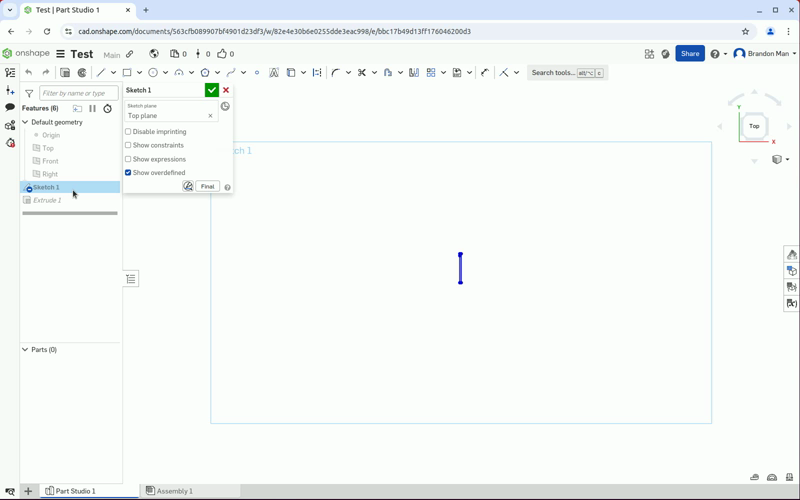
mouse_move(229, 92)
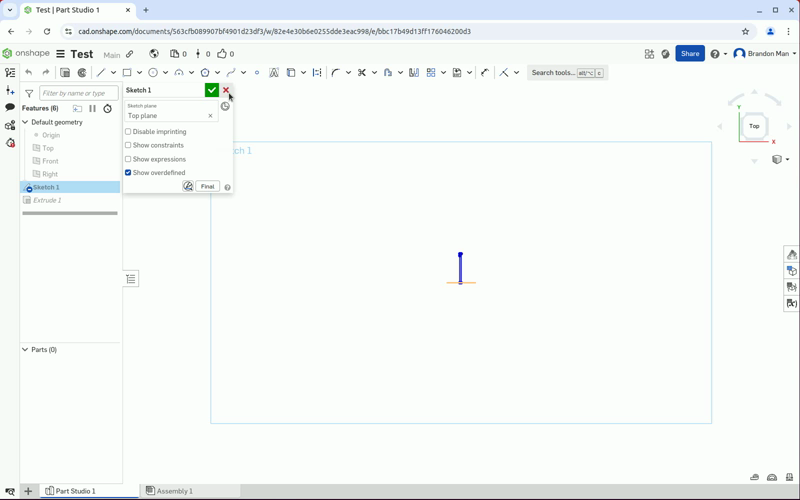
click(229, 92)
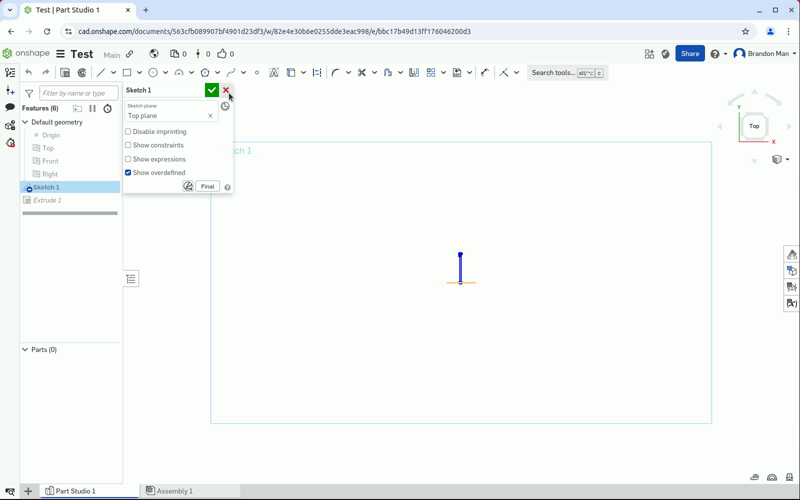
key(shift+s)
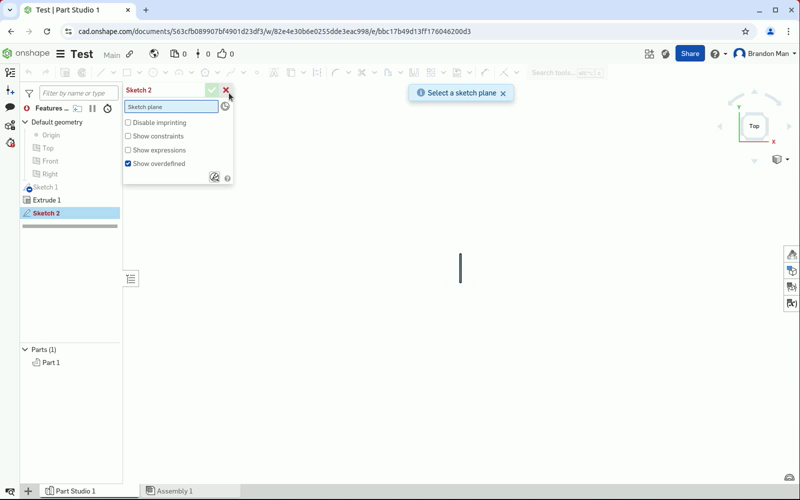
mouse_move(73, 150)
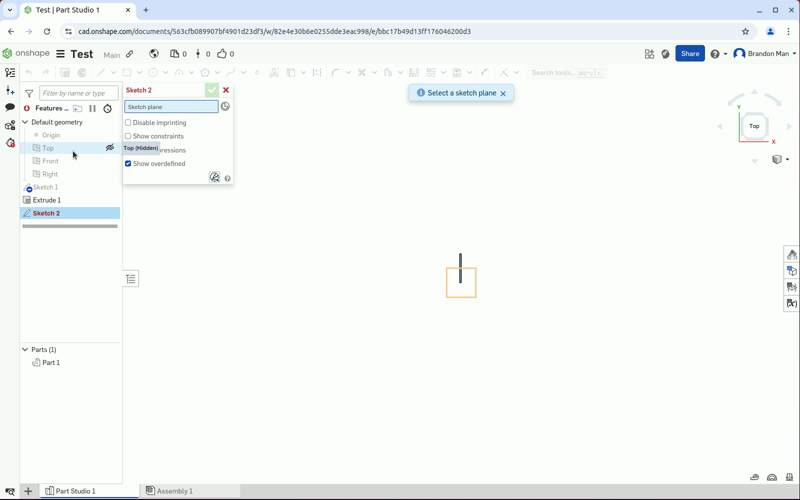
click(73, 150)
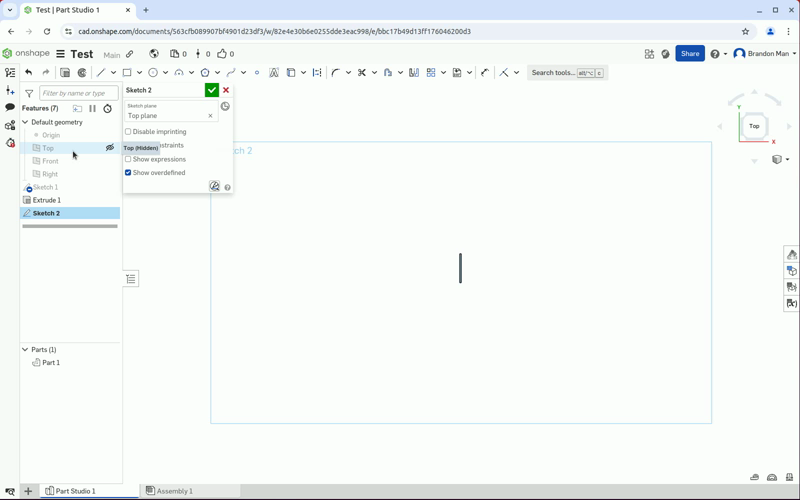
mouse_move(73, 352)
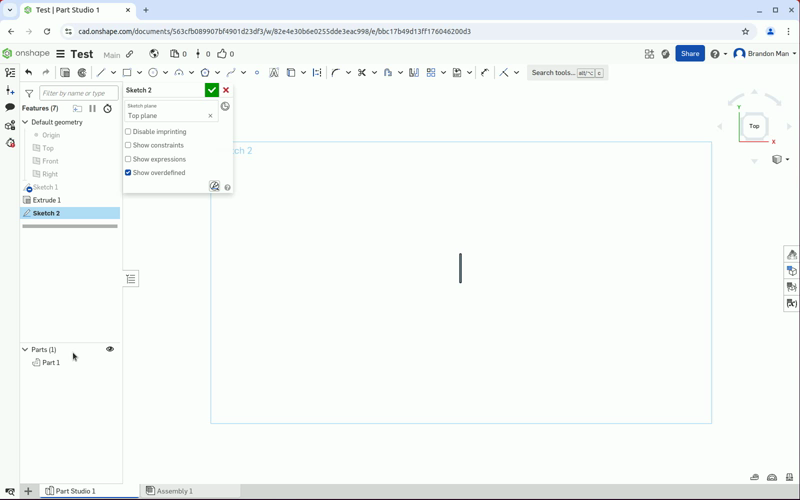
key(y)
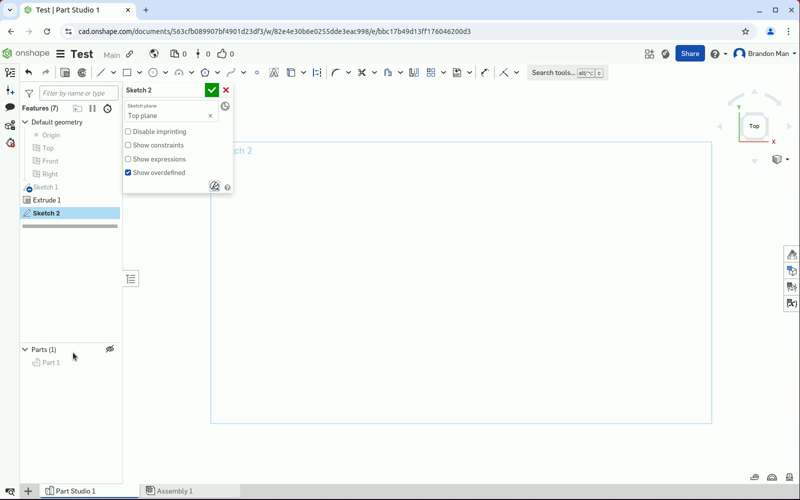
key(l)
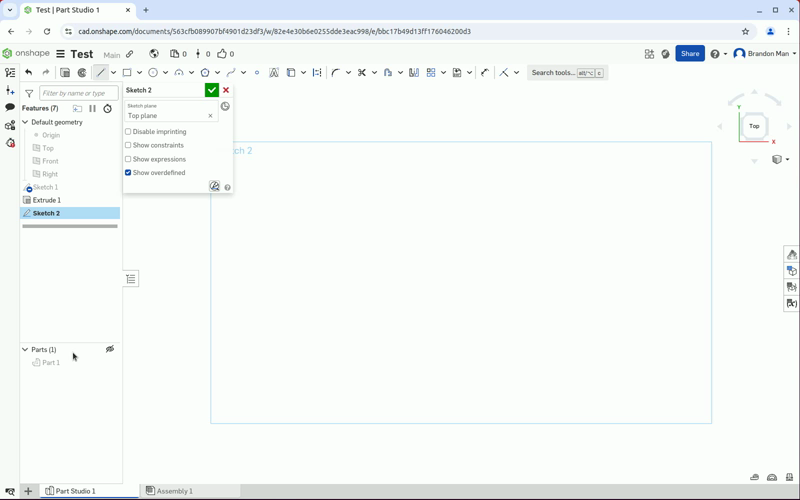
key_down(shift)
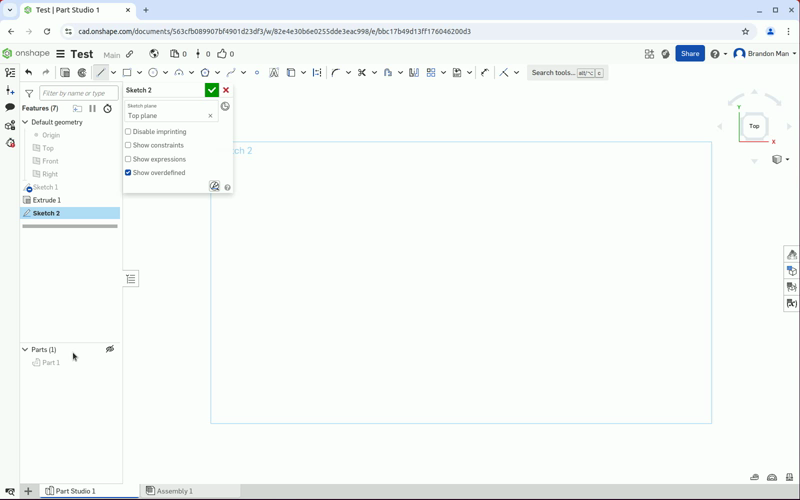
mouse_move(433, 255)
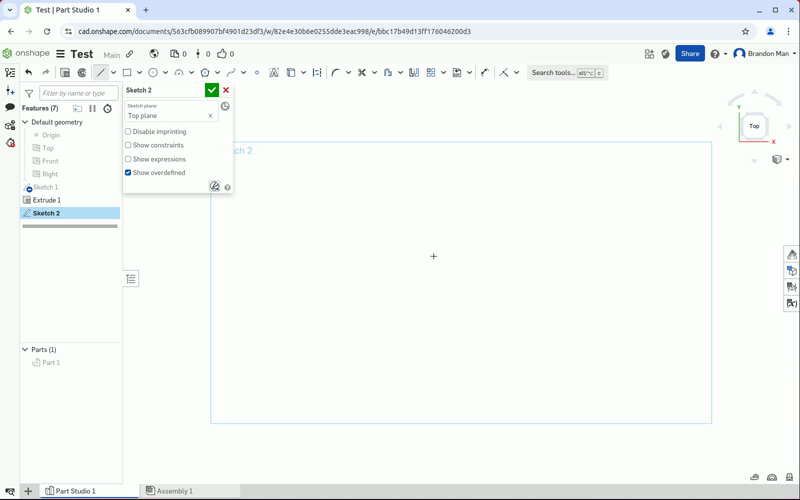
click(433, 255)
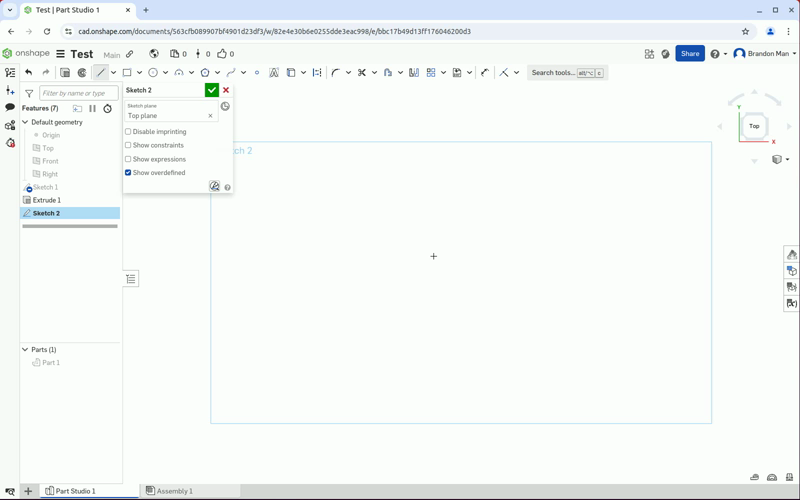
key_up(shift)
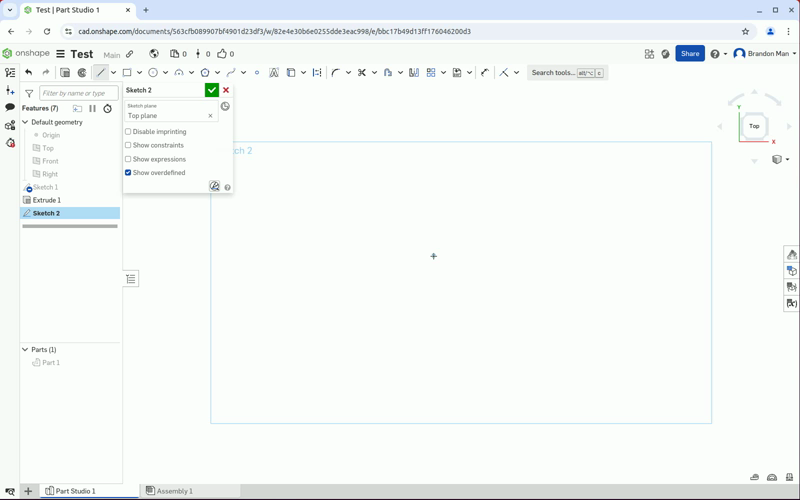
key_down(shift)
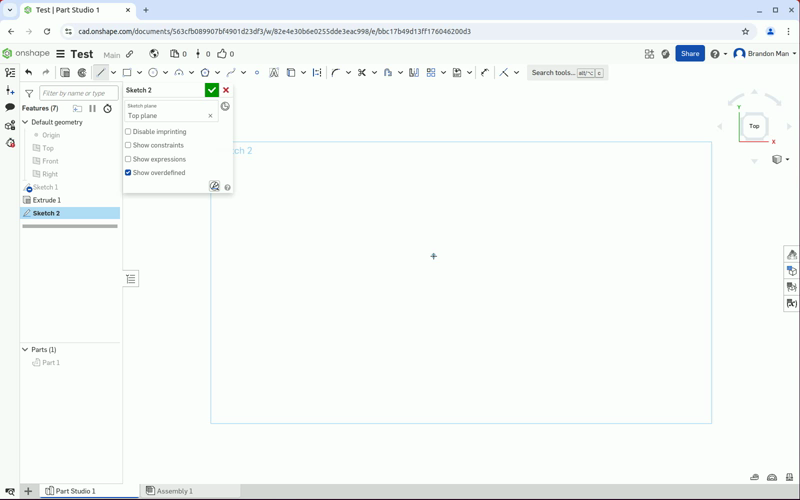
mouse_move(463, 255)
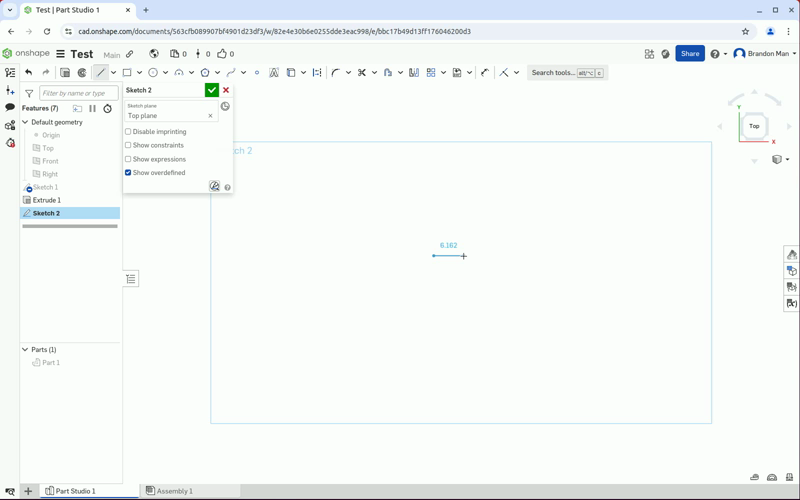
mouse_move(459, 255)
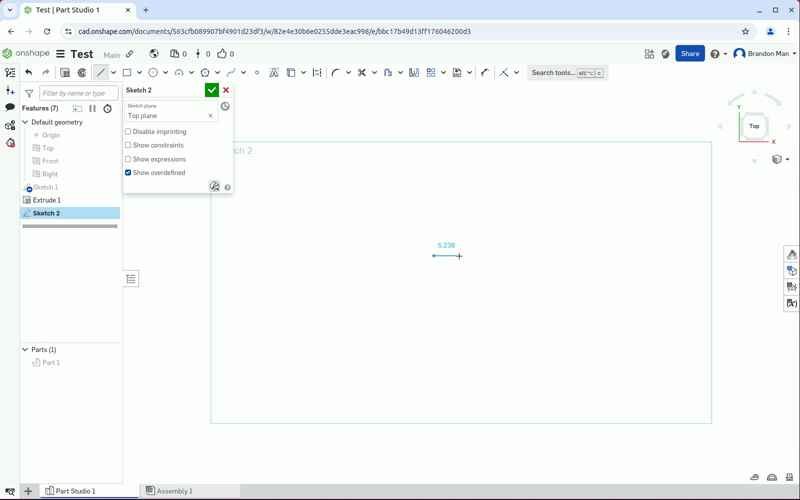
click(459, 255)
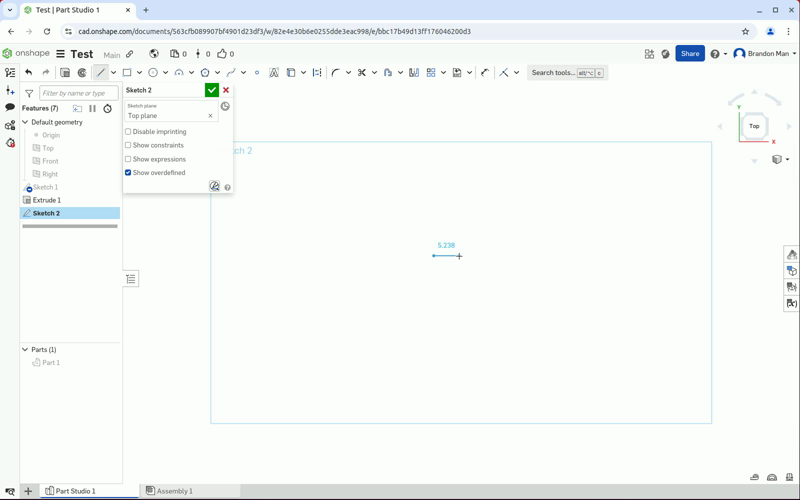
key_up(shift)
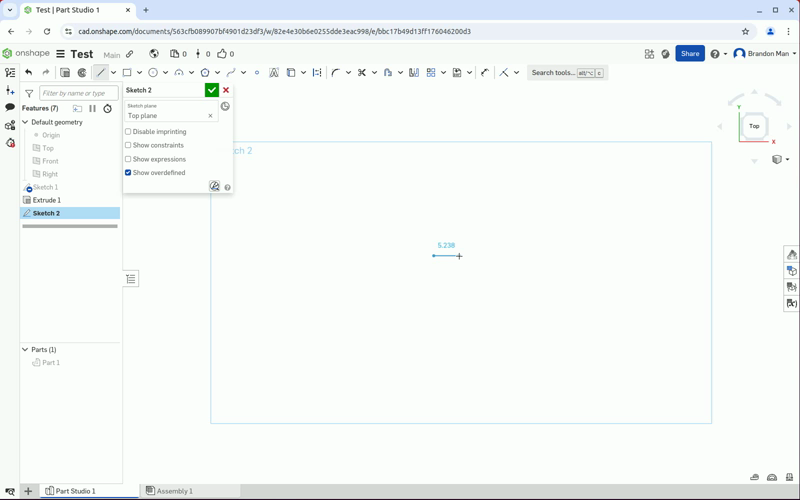
key_down(shift)
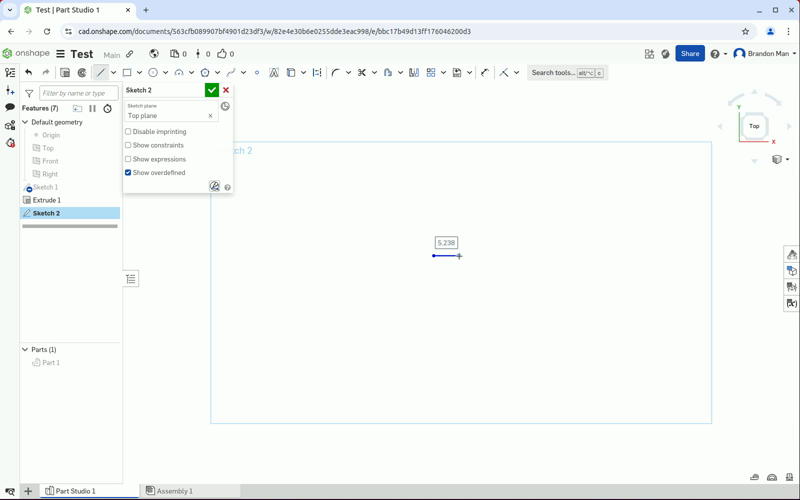
mouse_move(489, 255)
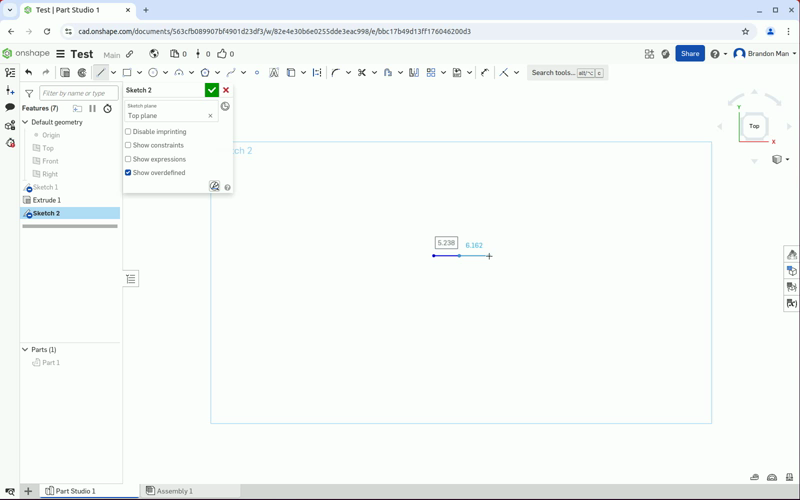
mouse_move(459, 254)
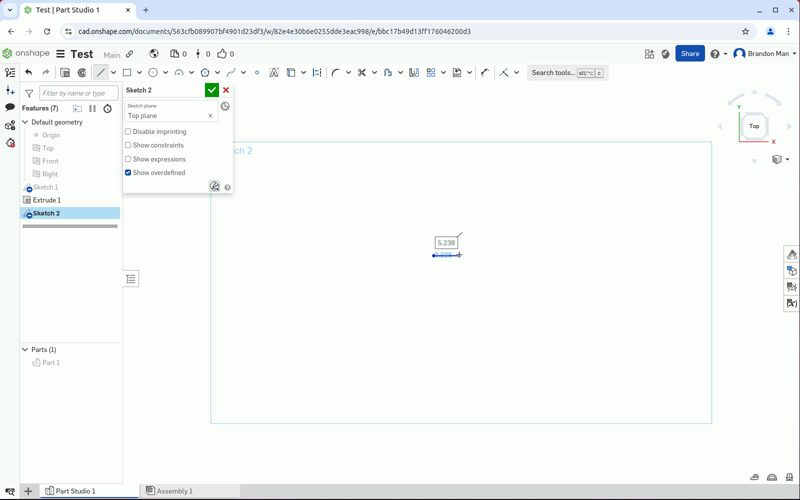
scroll(6)
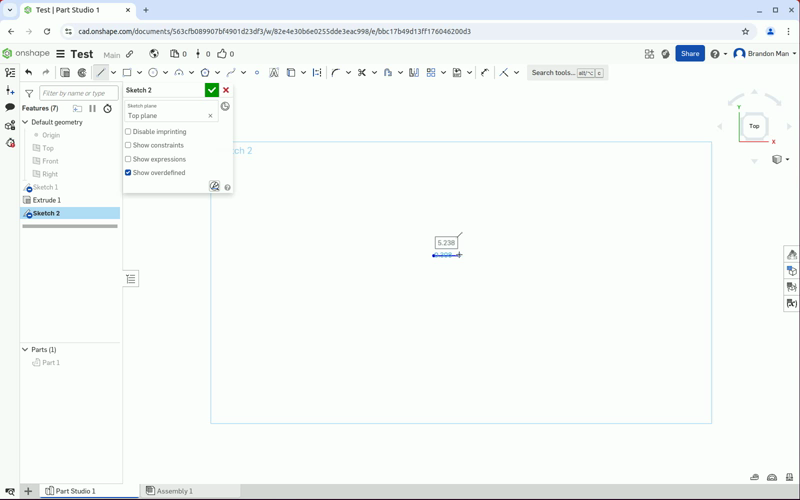
scroll(6)
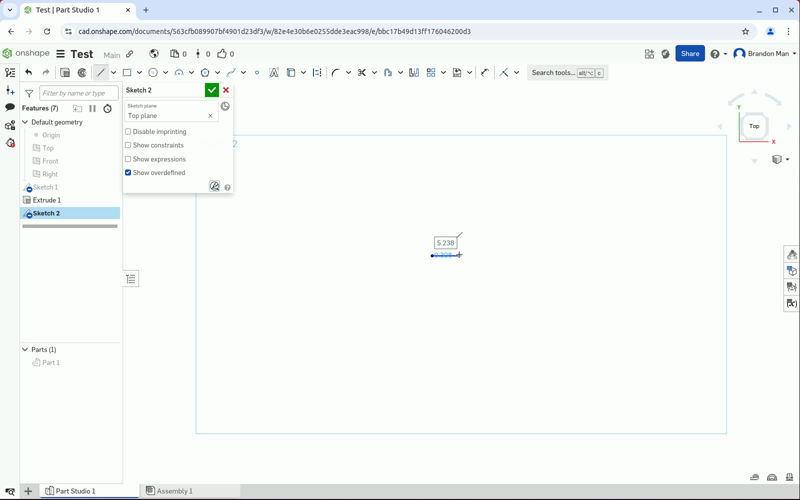
scroll(6)
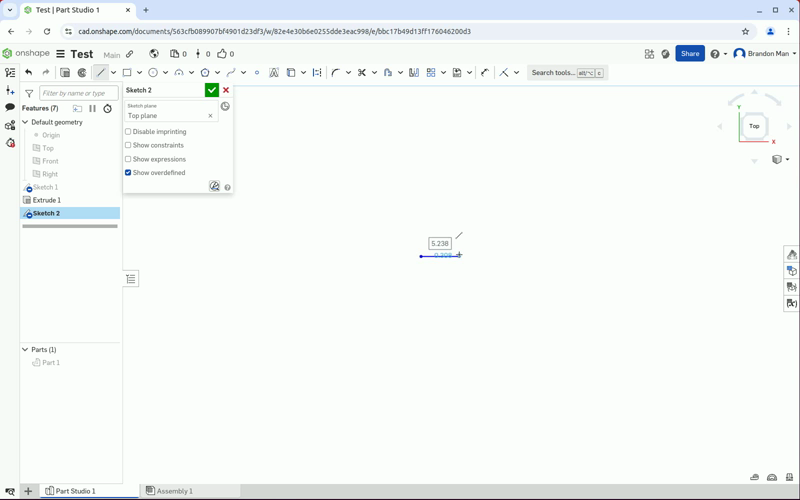
scroll(6)
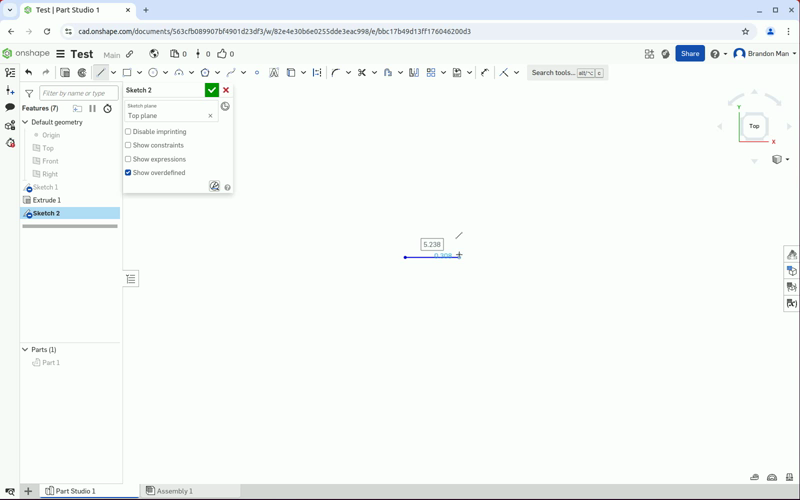
scroll(6)
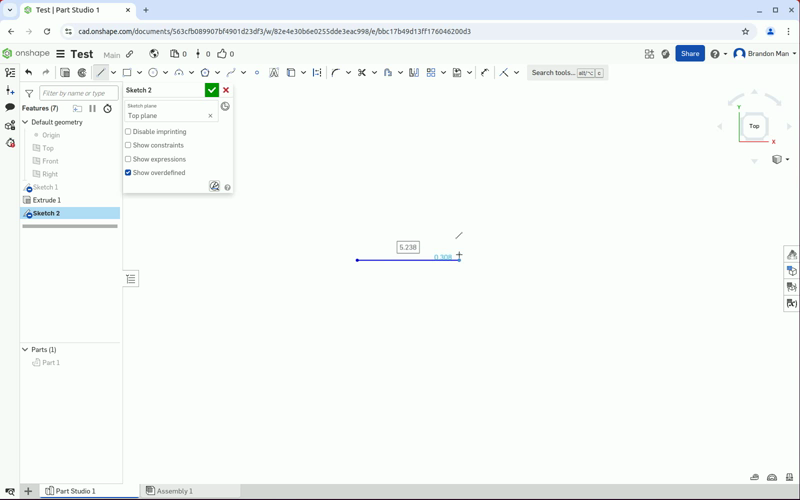
scroll(6)
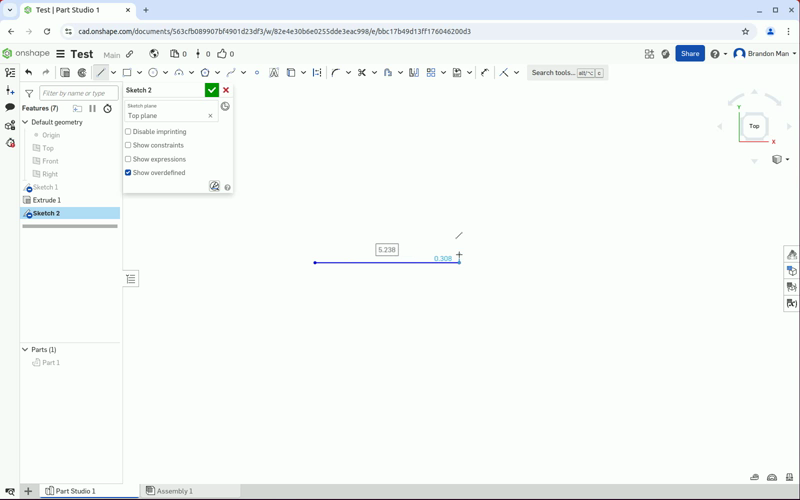
scroll(6)
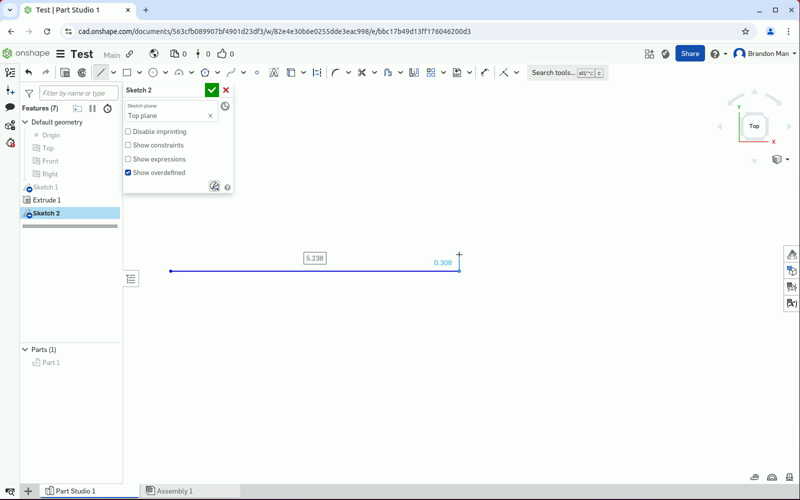
click(459, 254)
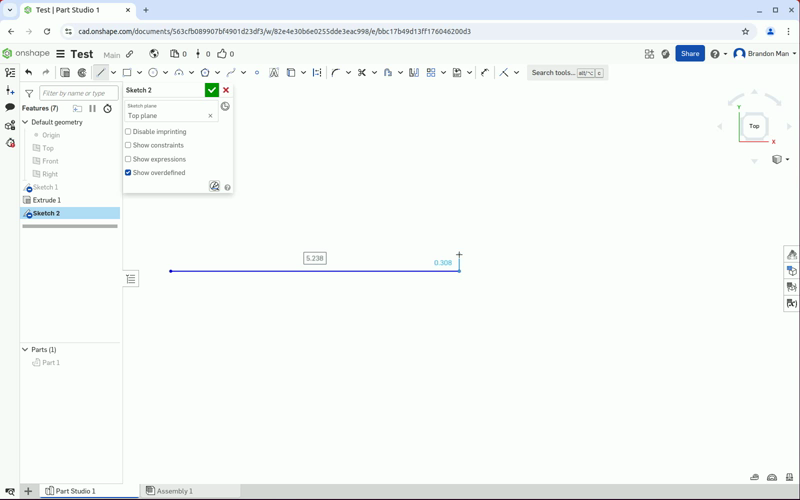
scroll(-6)
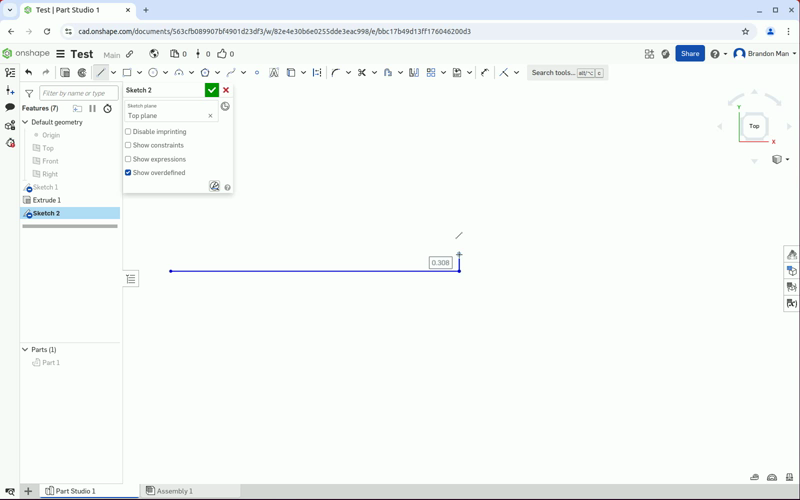
scroll(-6)
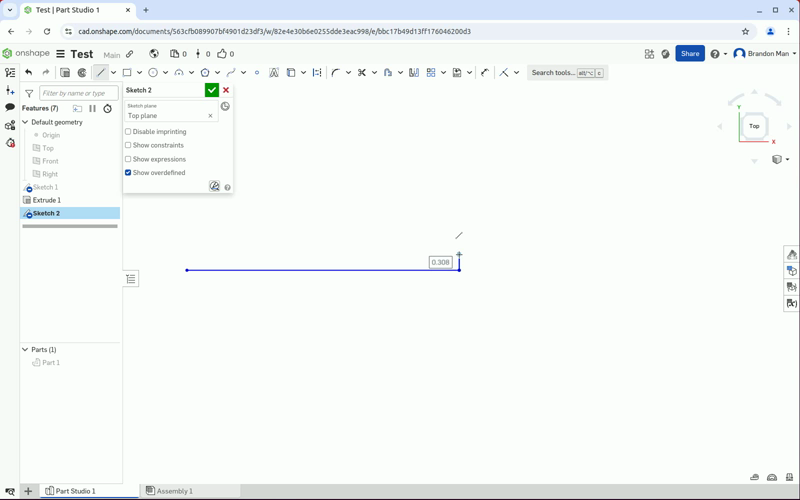
scroll(-6)
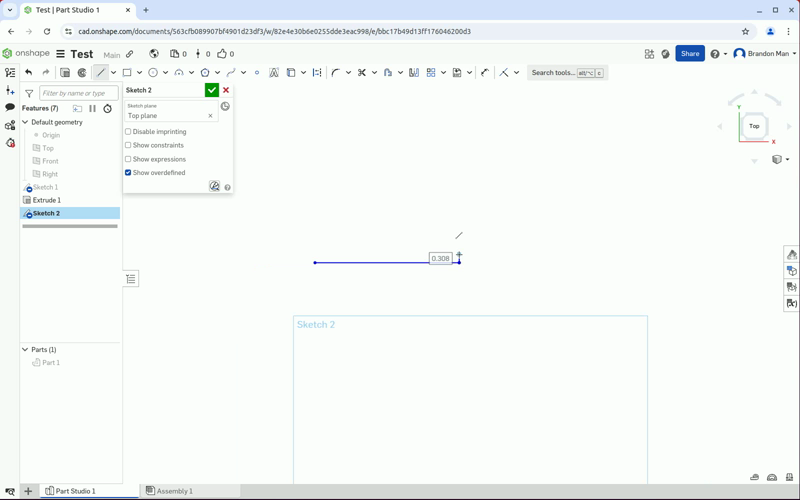
scroll(-6)
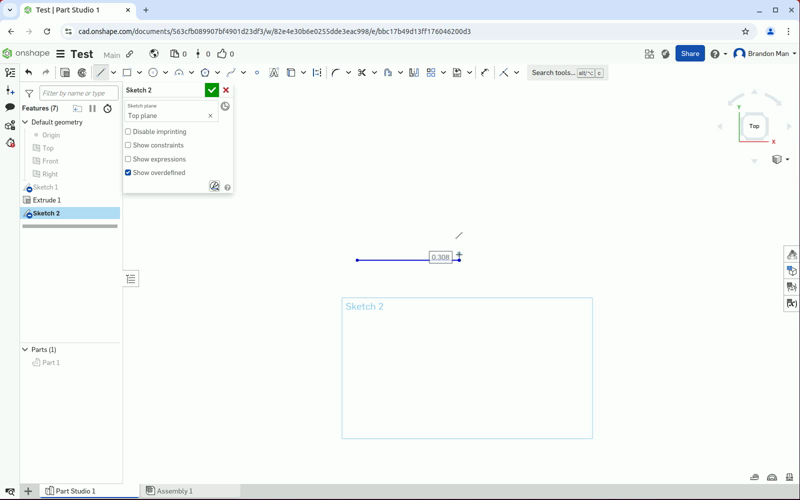
scroll(-6)
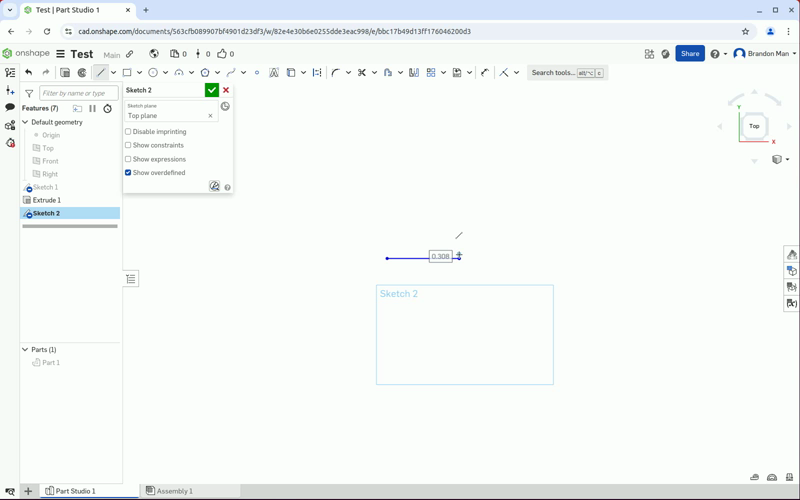
scroll(-6)
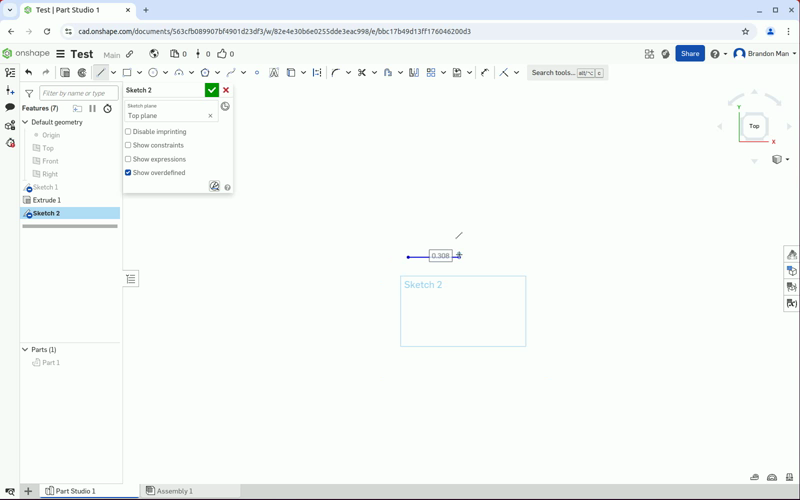
scroll(-6)
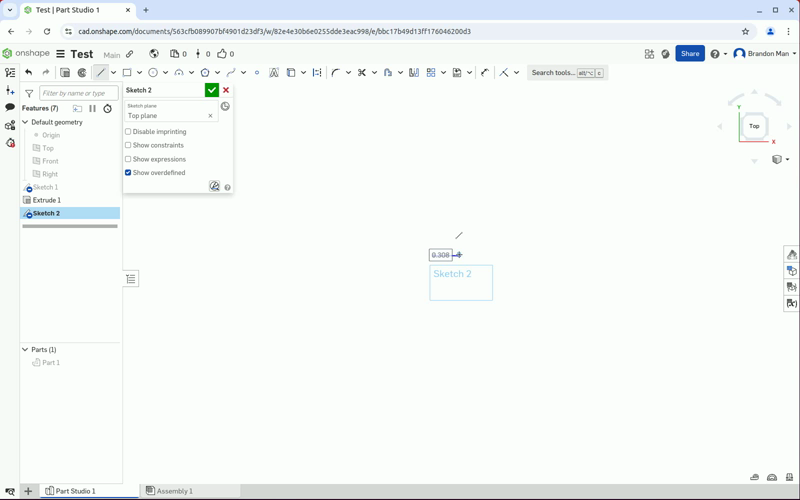
key_up(shift)
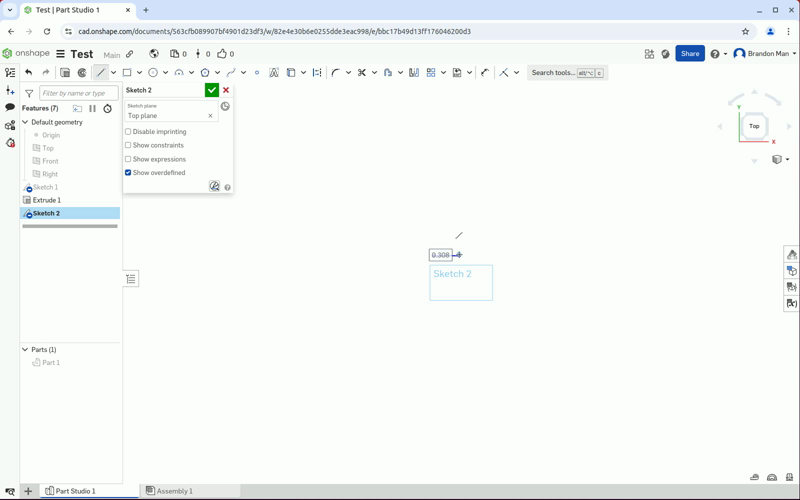
key_down(shift)
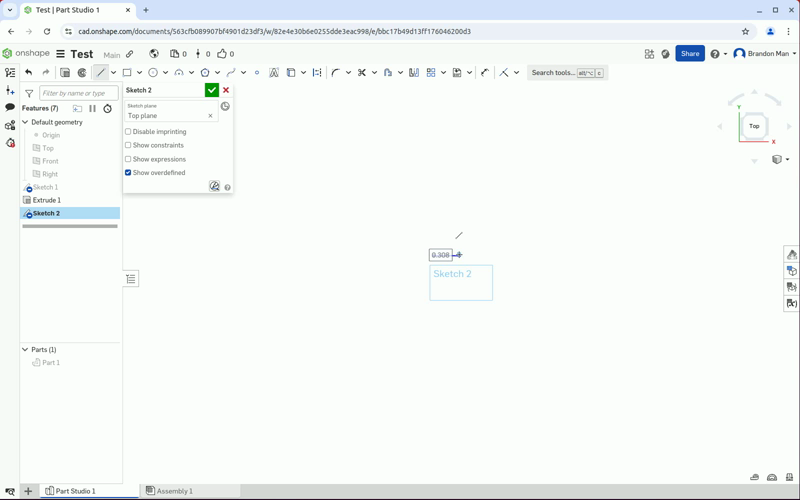
mouse_move(489, 254)
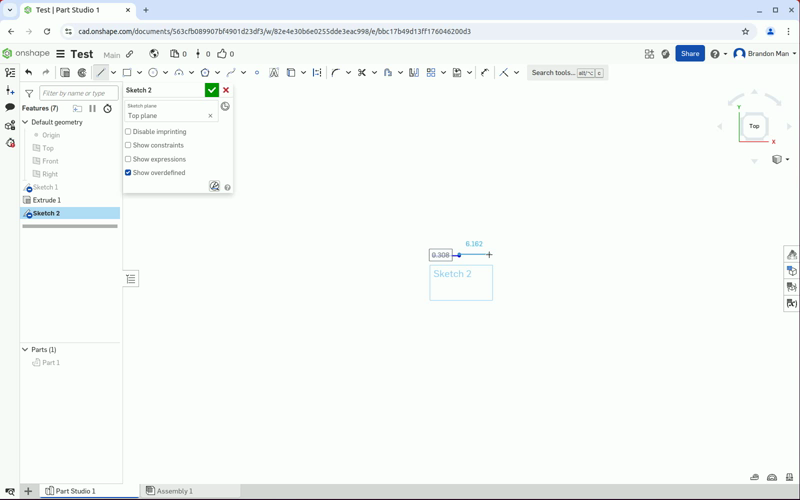
mouse_move(433, 254)
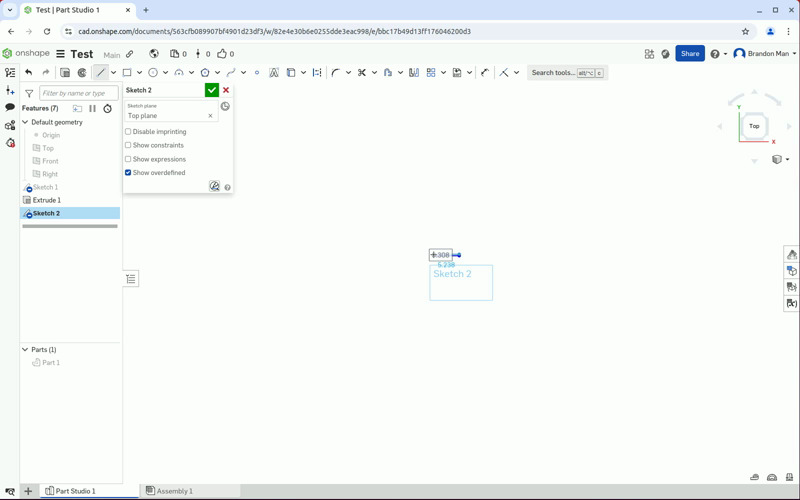
scroll(6)
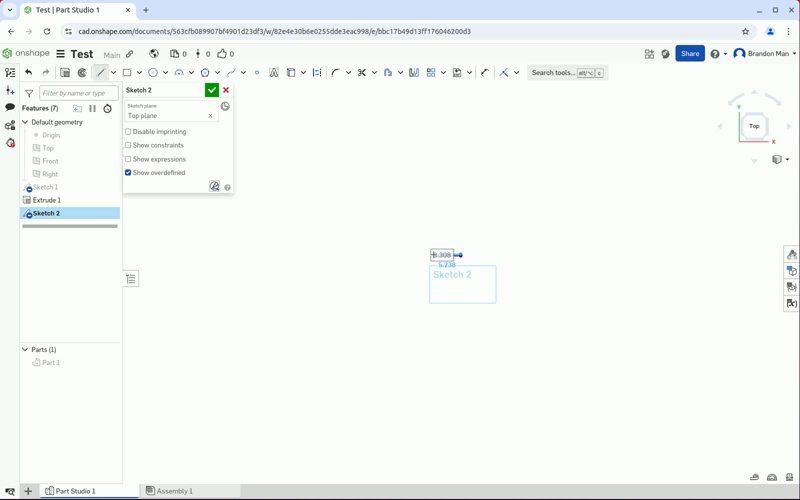
scroll(6)
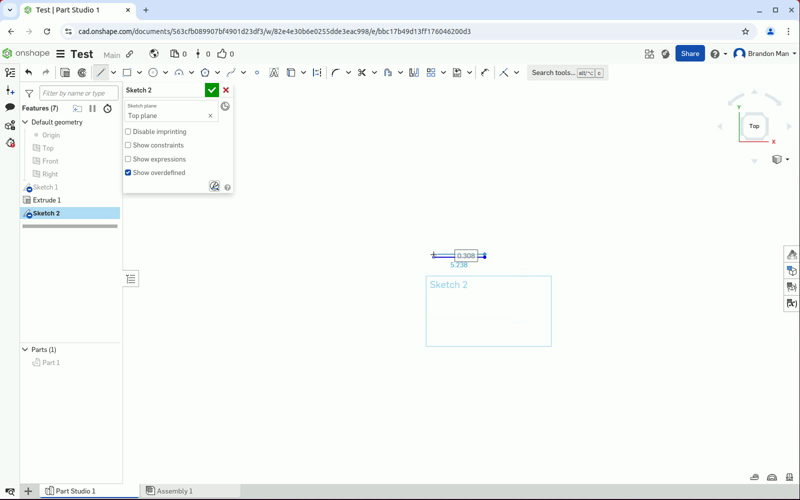
scroll(6)
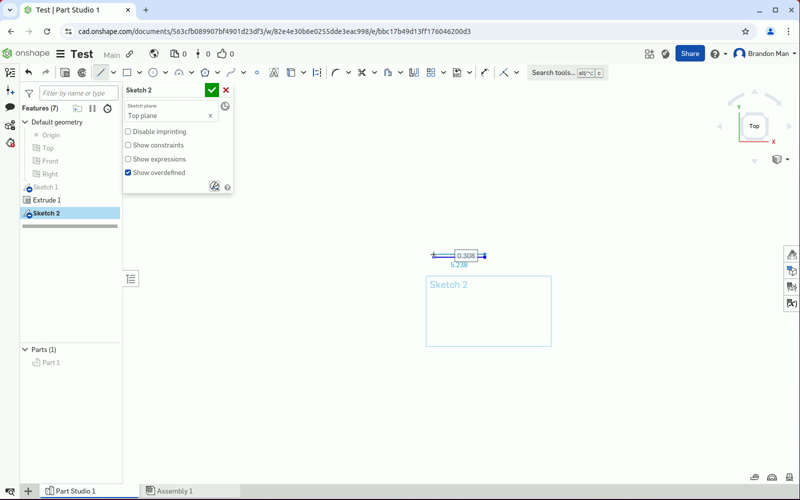
scroll(6)
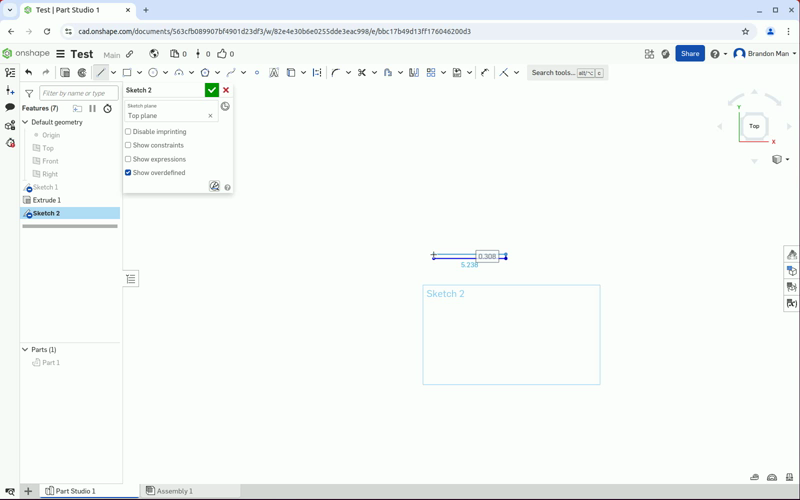
scroll(6)
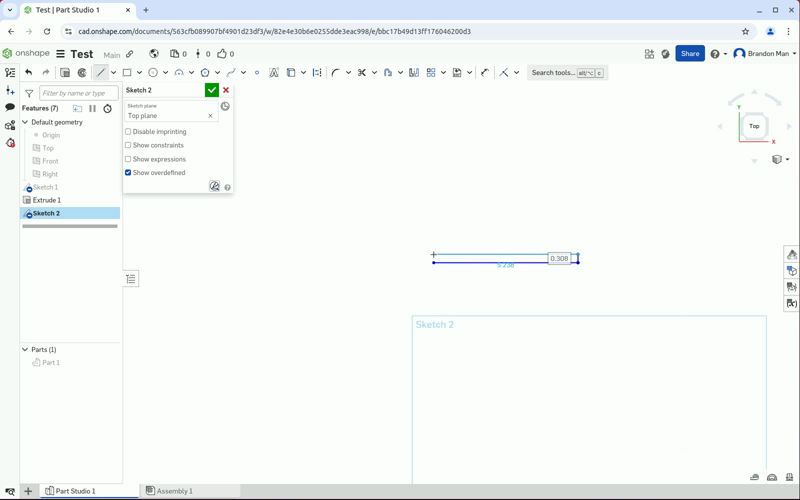
scroll(6)
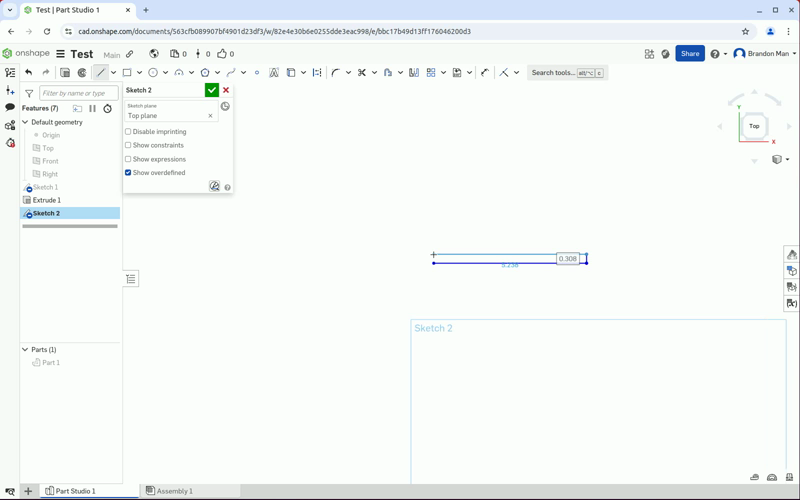
scroll(6)
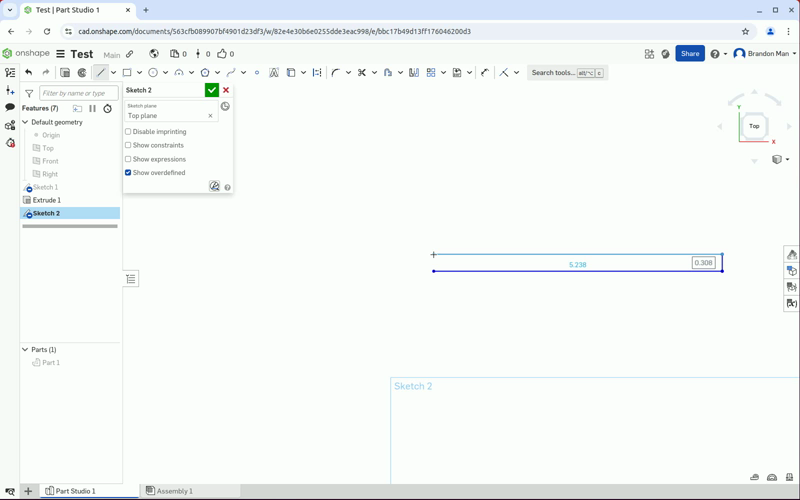
click(433, 254)
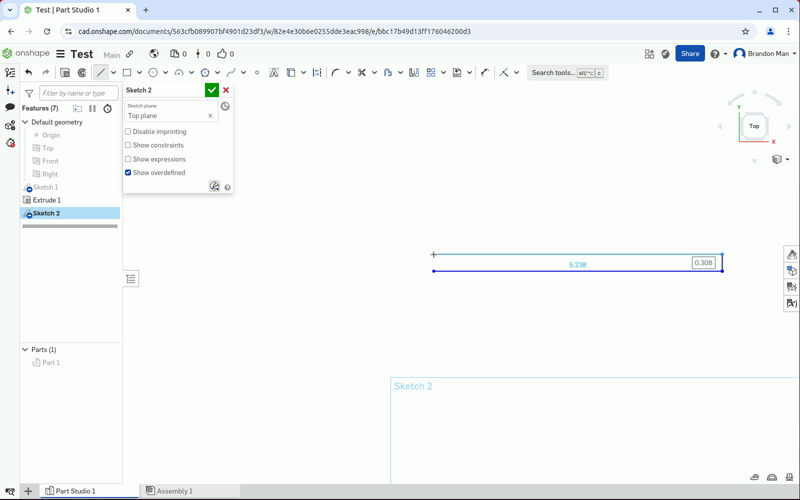
scroll(-6)
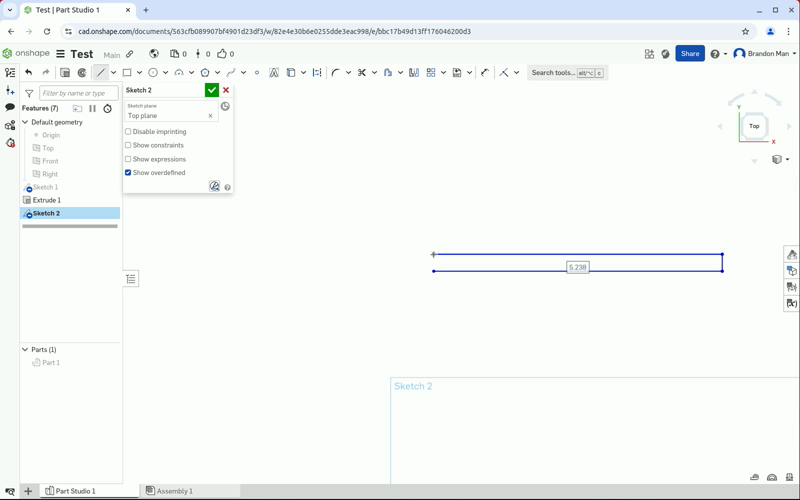
scroll(-6)
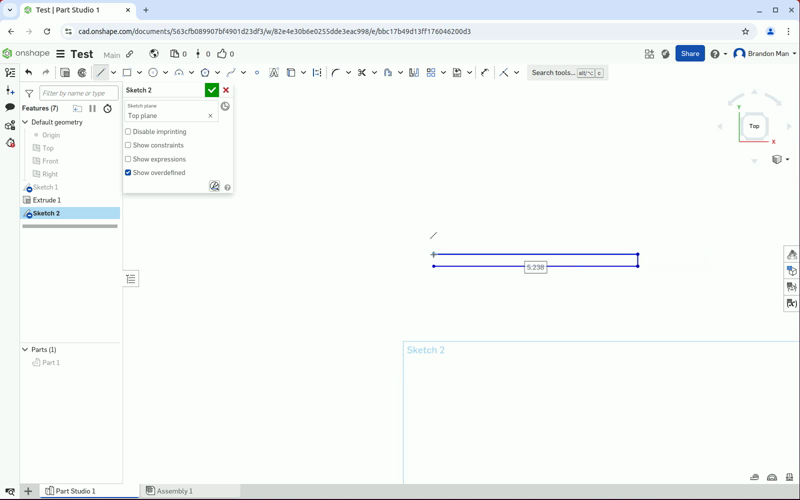
scroll(-6)
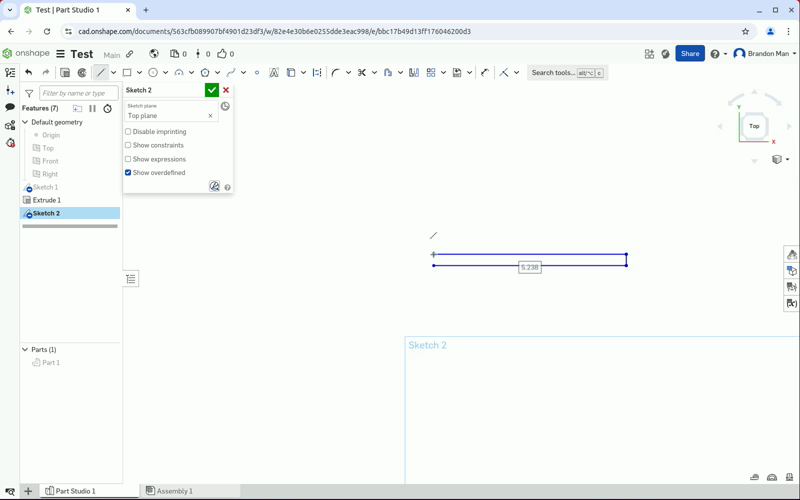
scroll(-6)
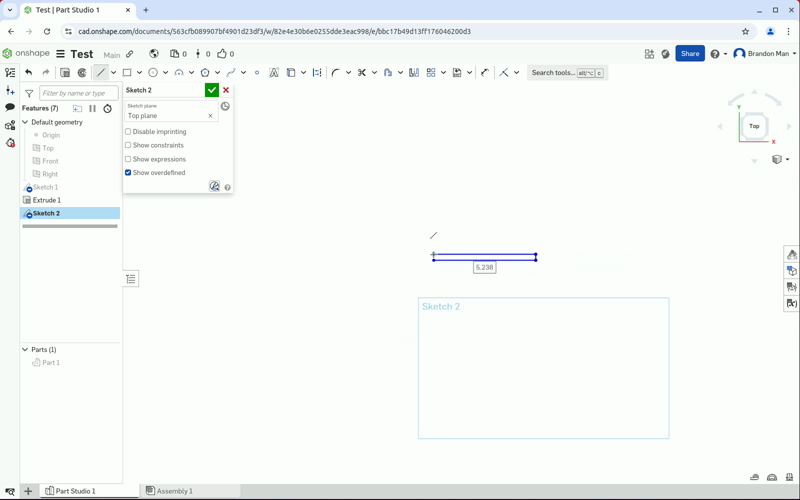
scroll(-6)
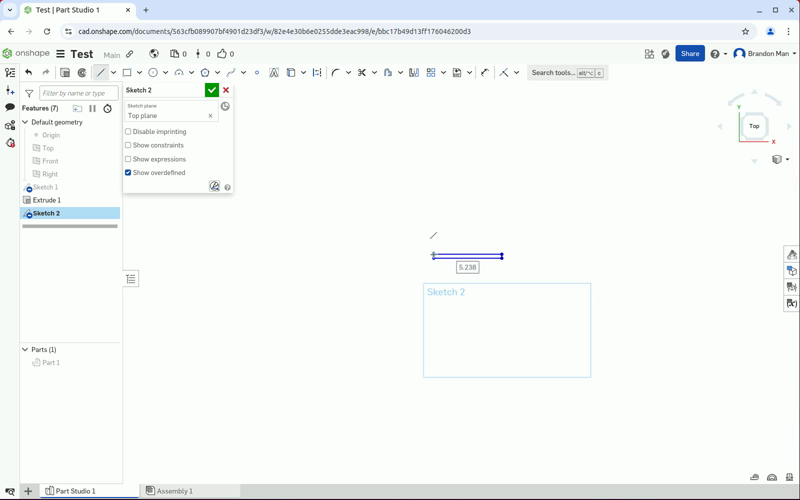
scroll(-6)
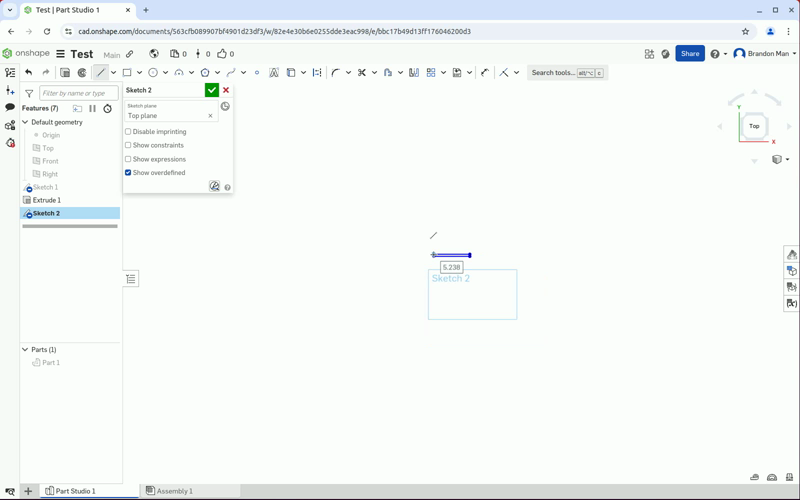
scroll(-6)
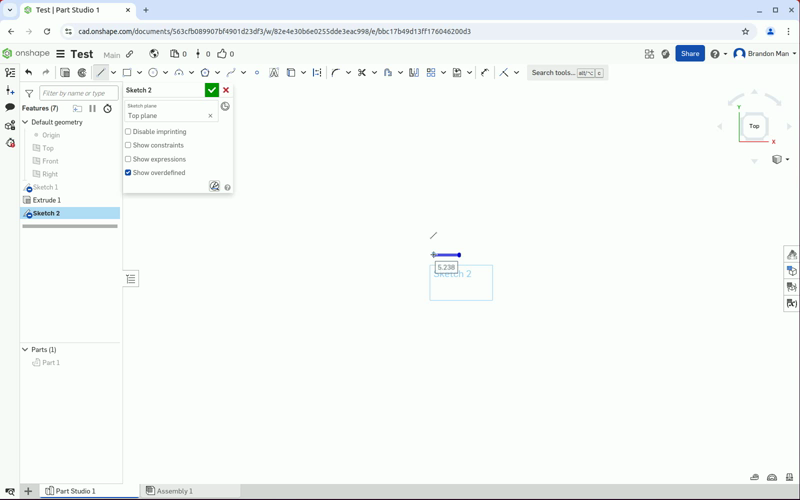
key_up(shift)
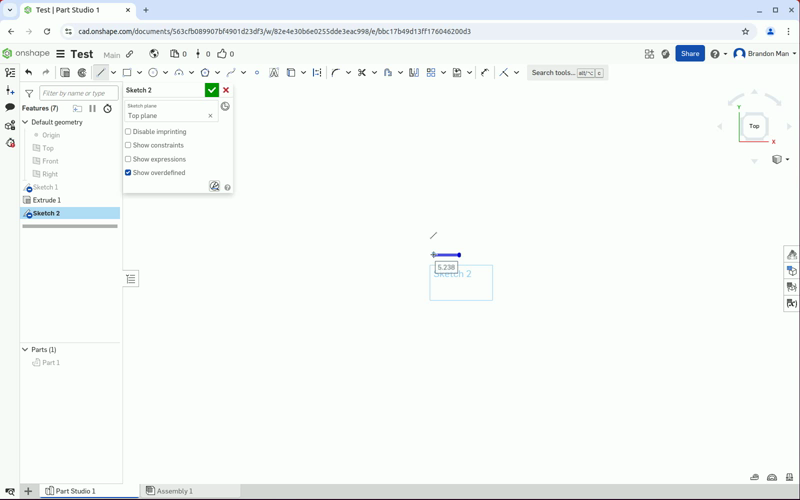
mouse_move(463, 254)
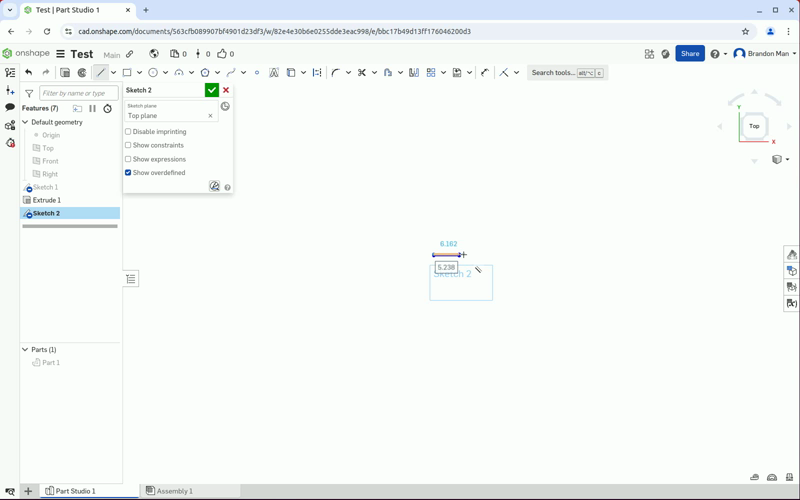
key_down(shift)
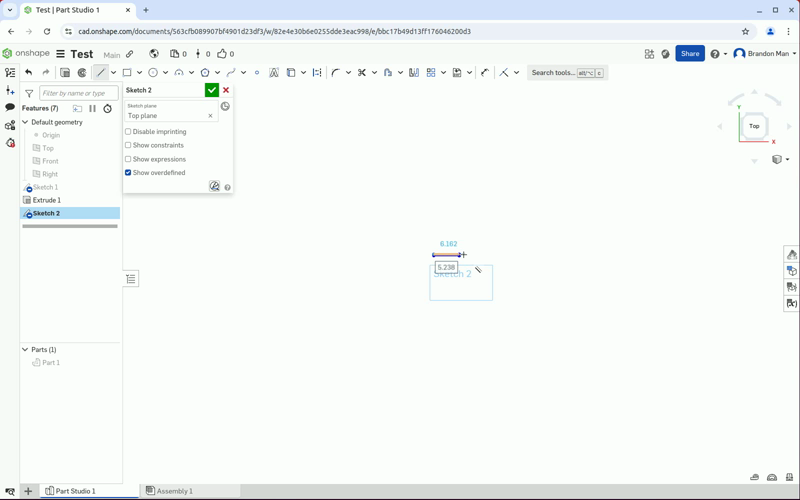
mouse_move(433, 255)
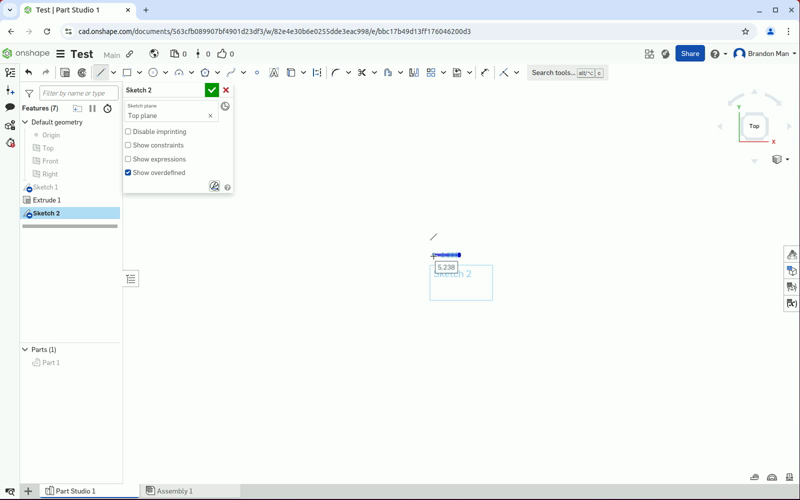
scroll(6)
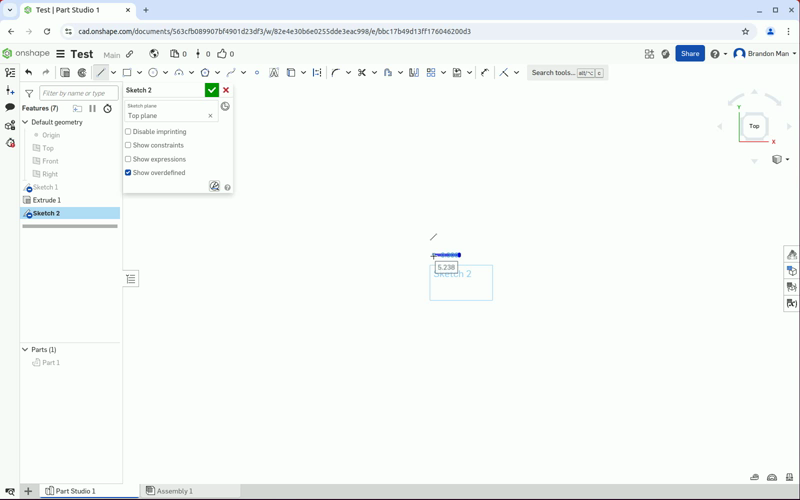
scroll(6)
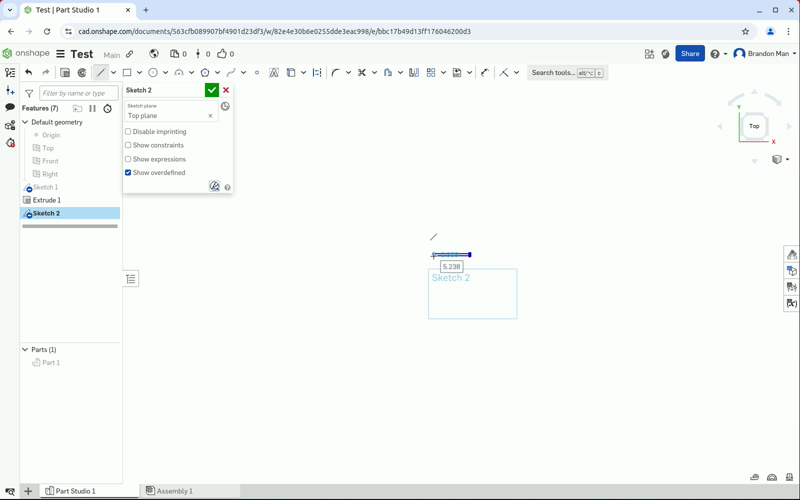
scroll(6)
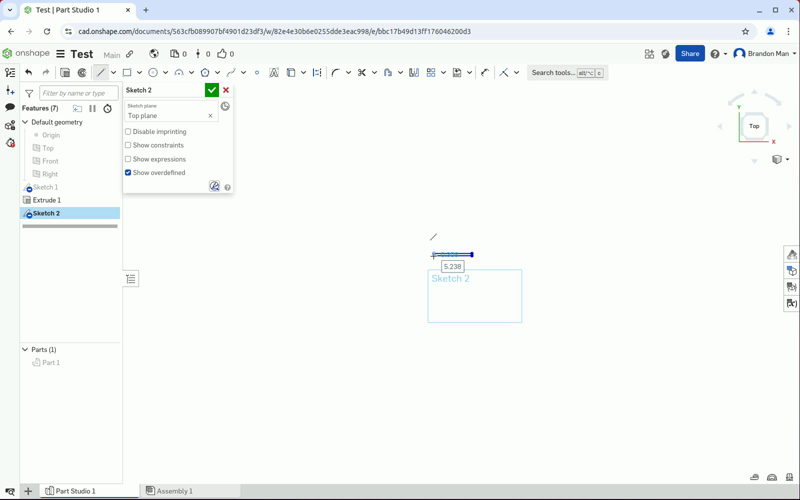
scroll(6)
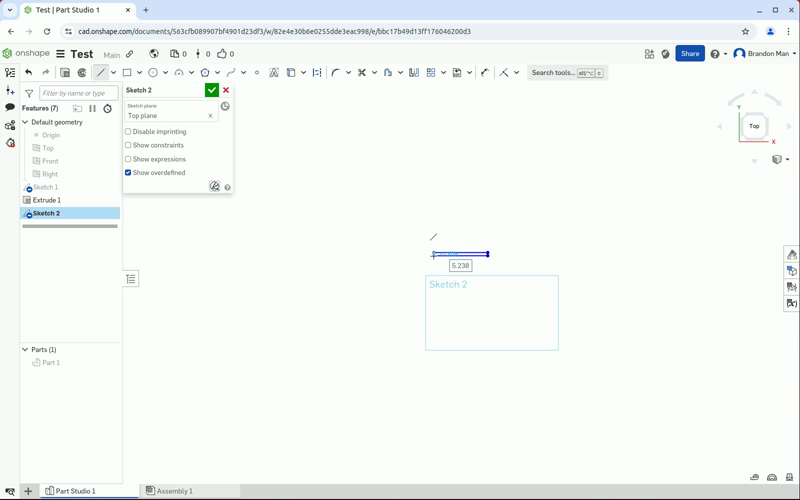
scroll(6)
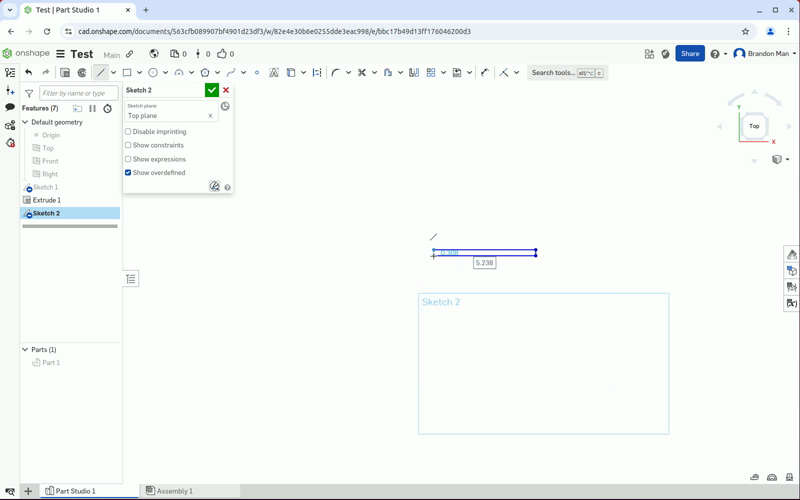
scroll(6)
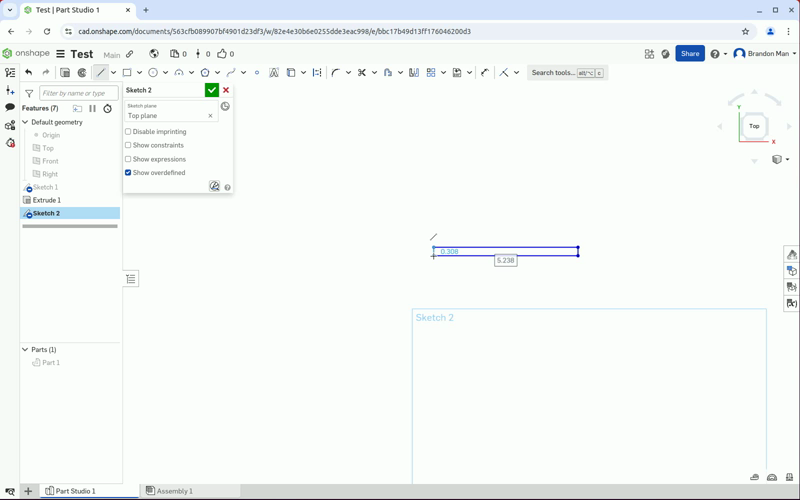
scroll(6)
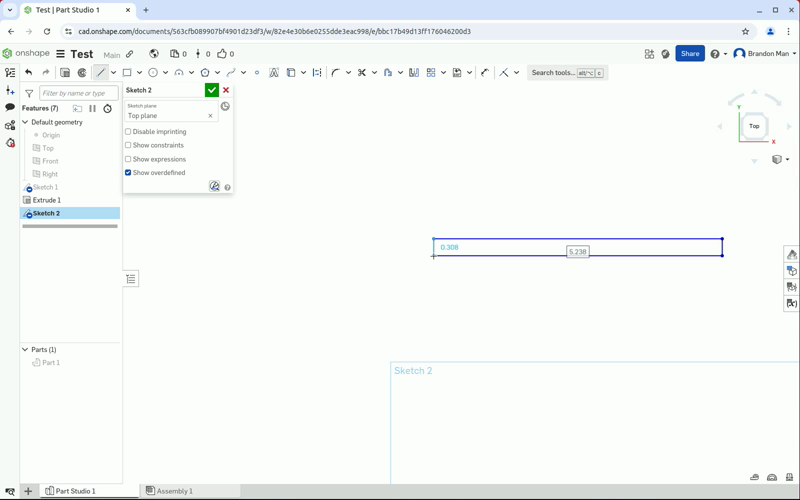
key_up(shift)
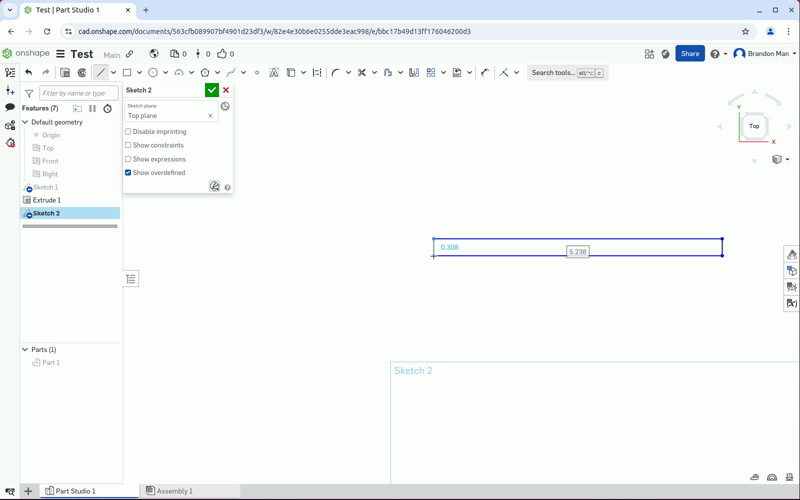
click(433, 255)
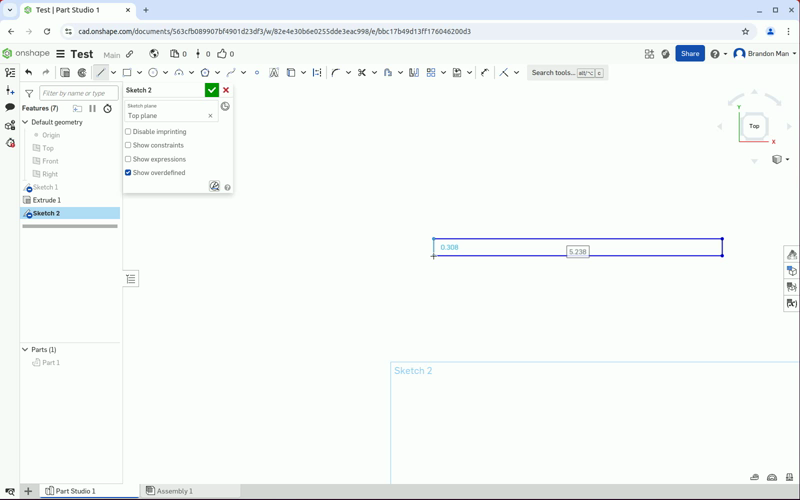
scroll(-6)
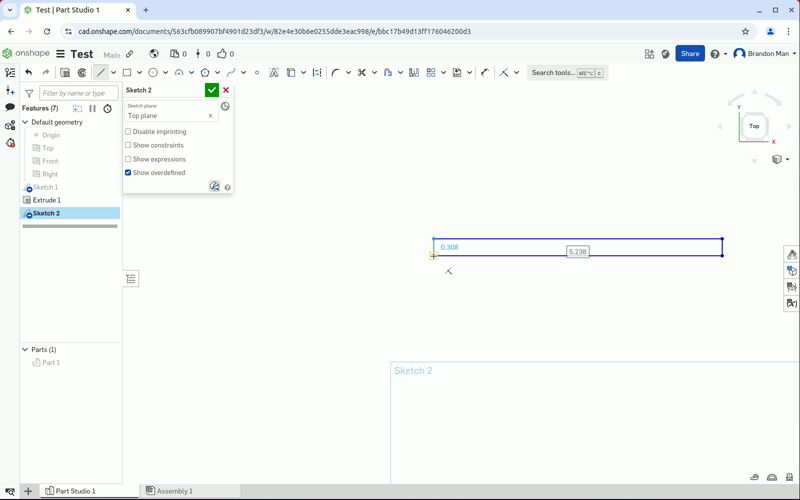
scroll(-6)
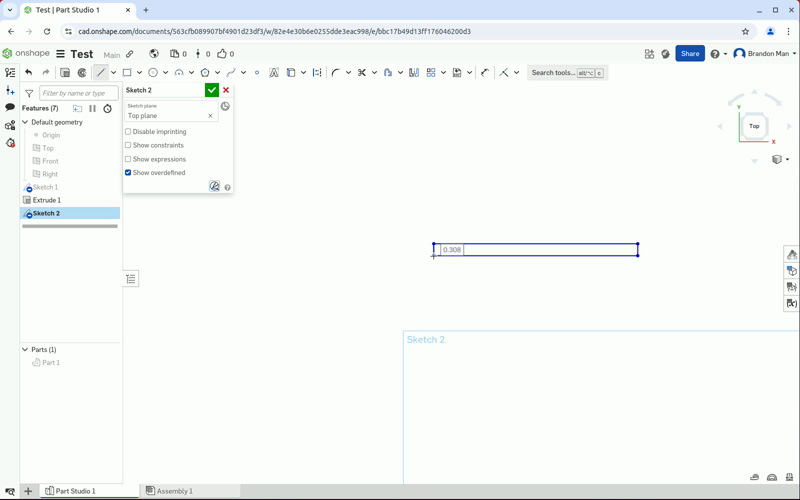
scroll(-6)
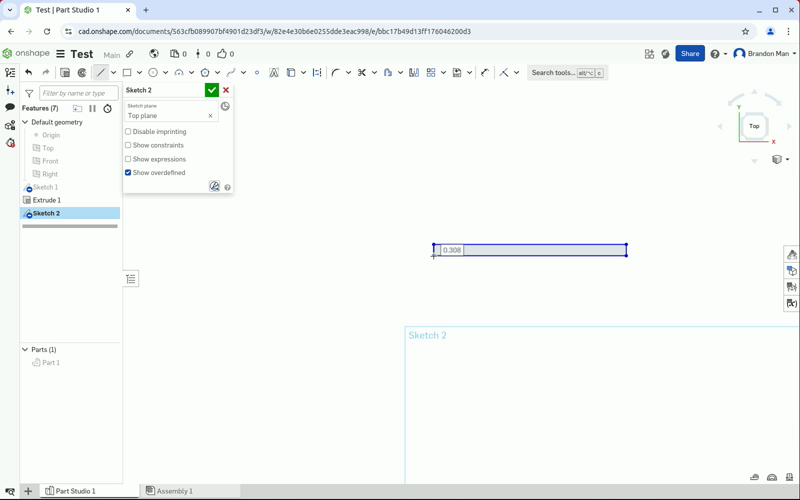
scroll(-6)
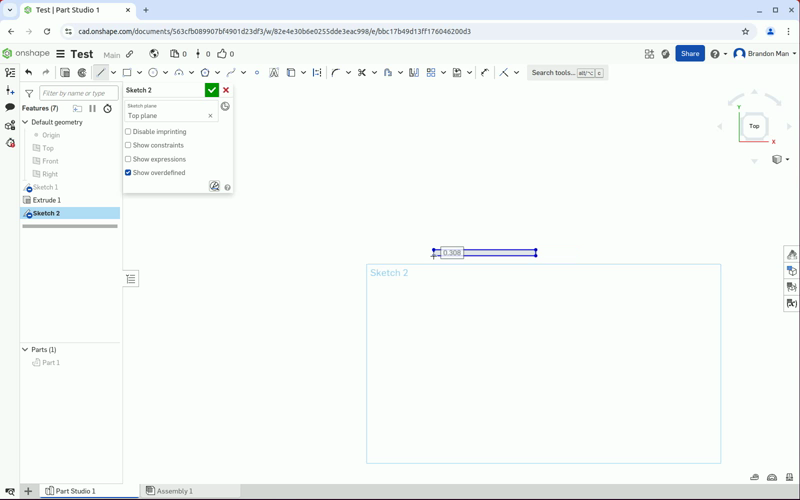
scroll(-6)
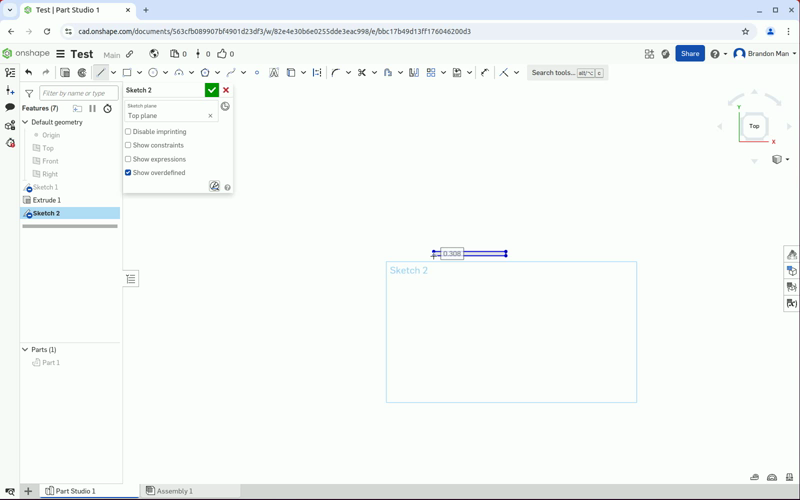
scroll(-6)
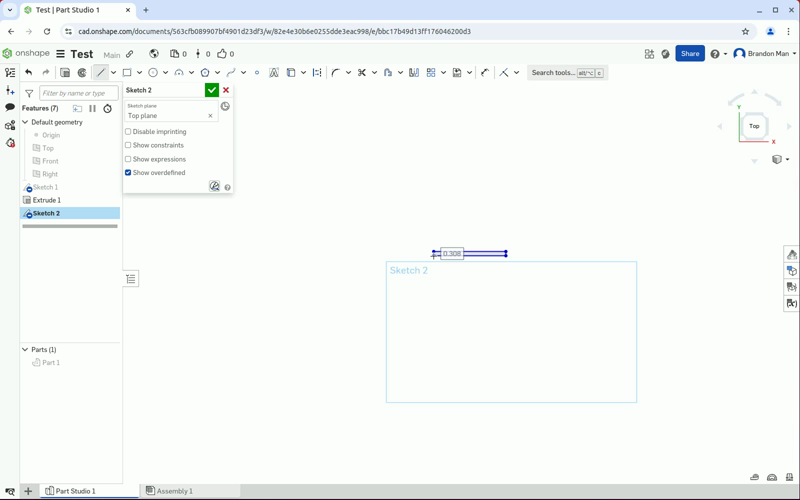
scroll(-6)
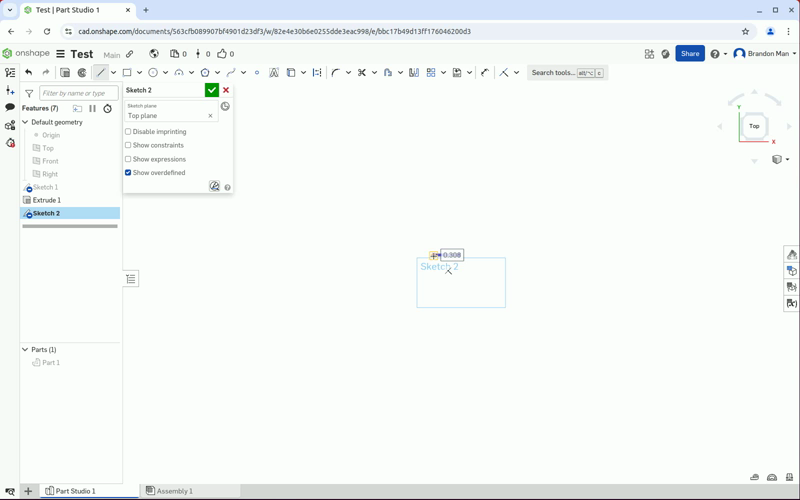
key(esc)
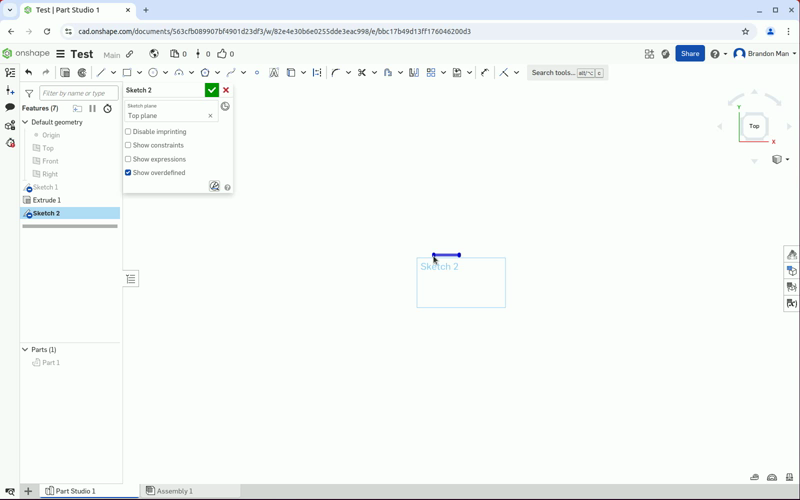
mouse_move(458, 254)
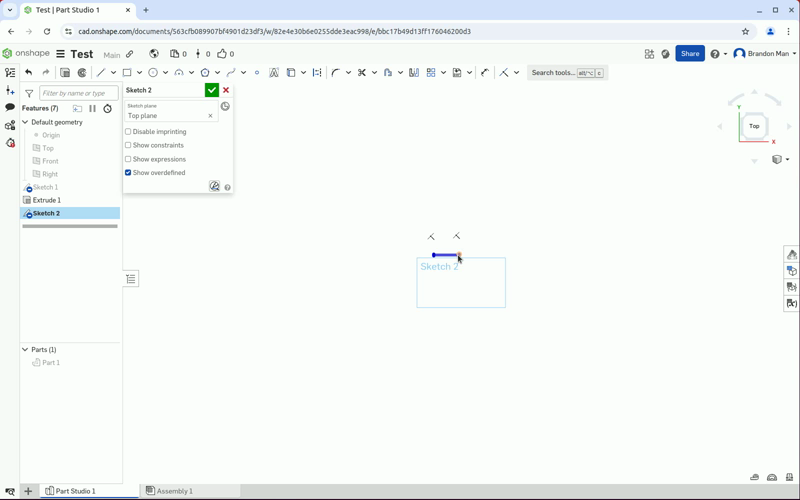
scroll(6)
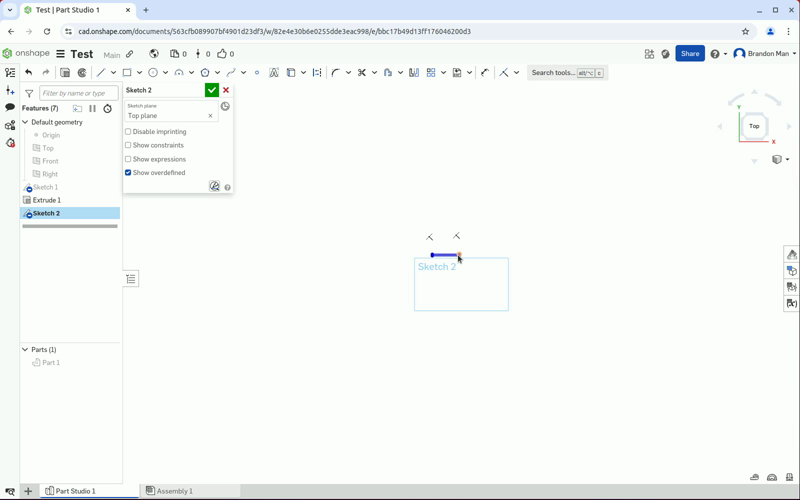
scroll(6)
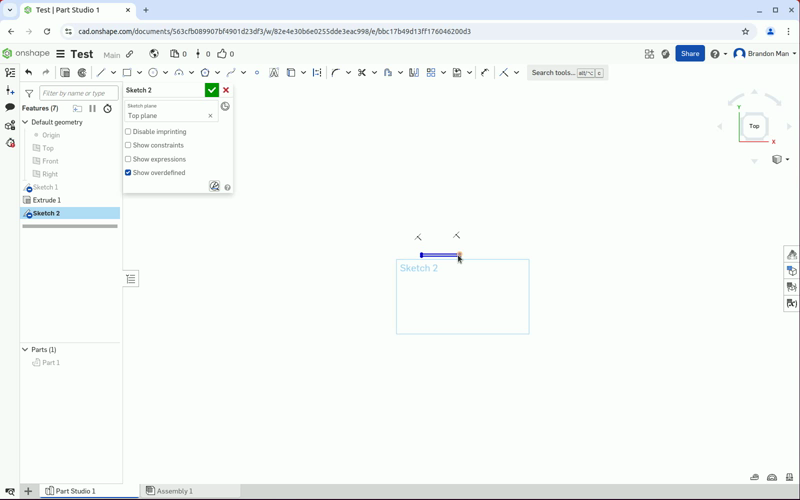
scroll(6)
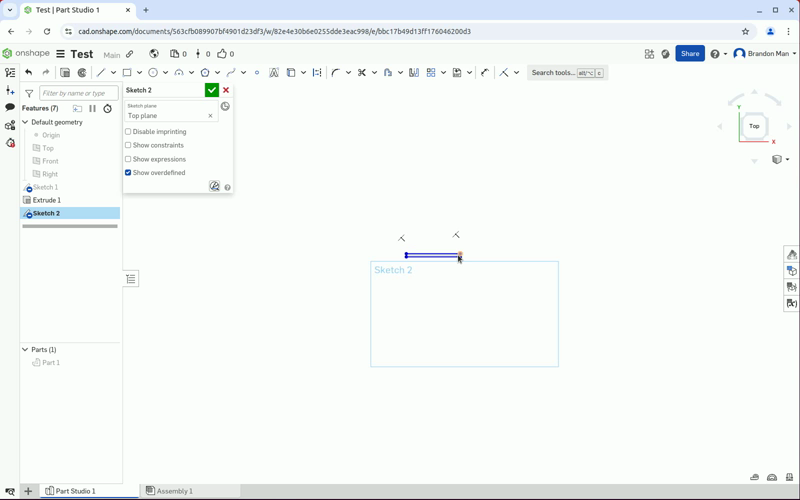
scroll(6)
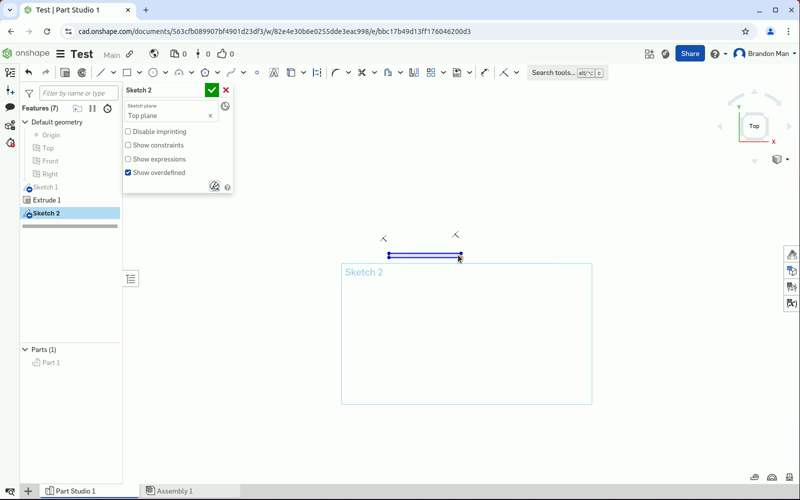
scroll(6)
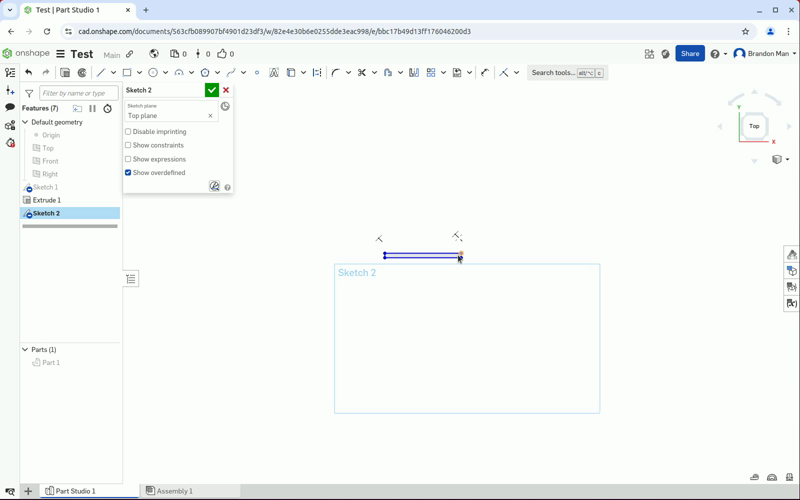
scroll(6)
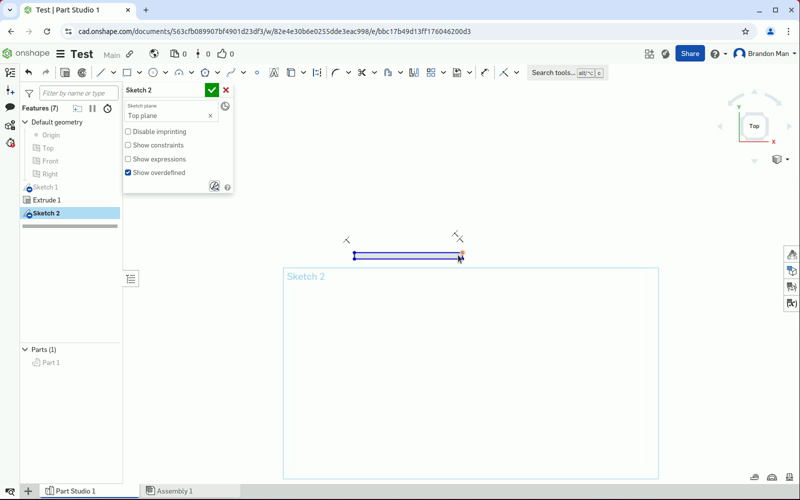
scroll(6)
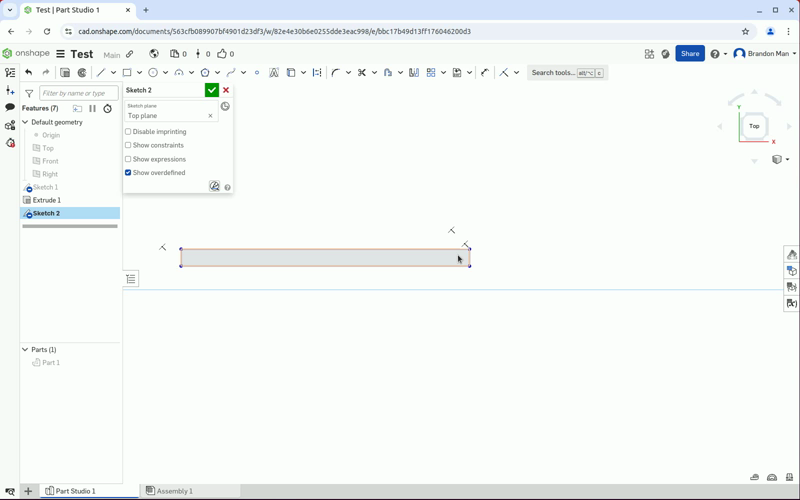
click(458, 254)
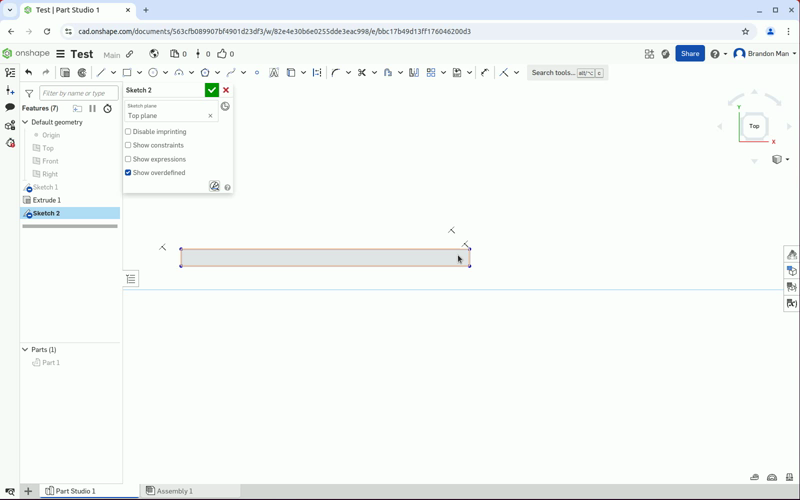
scroll(-6)
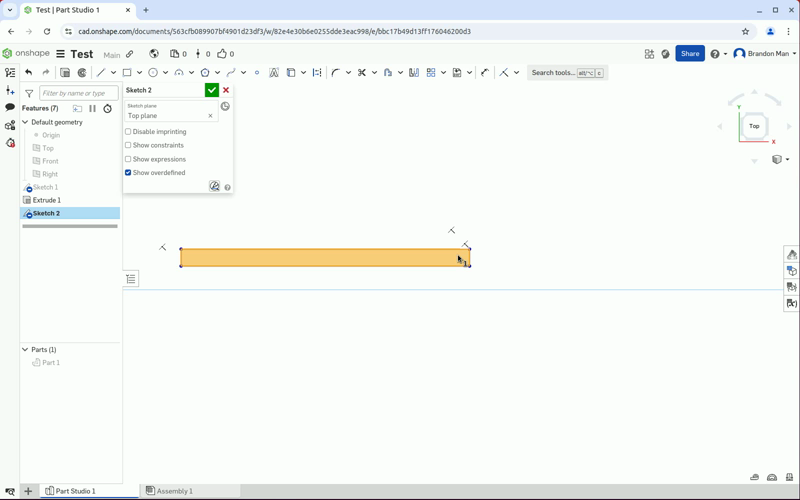
scroll(-6)
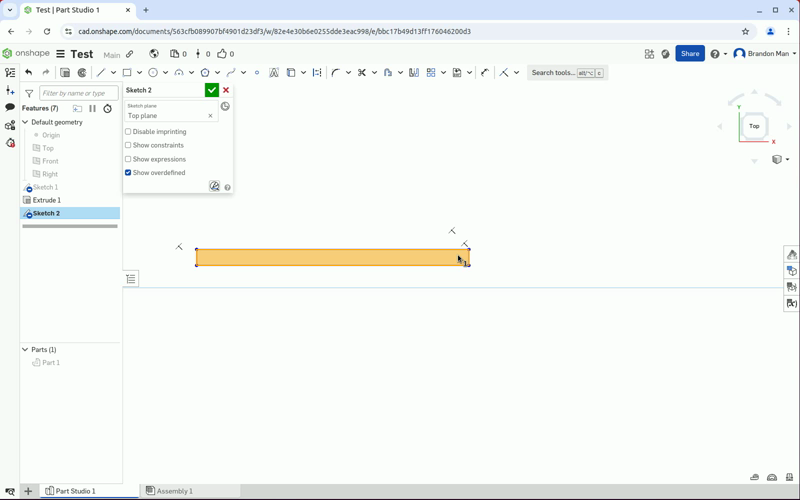
scroll(-6)
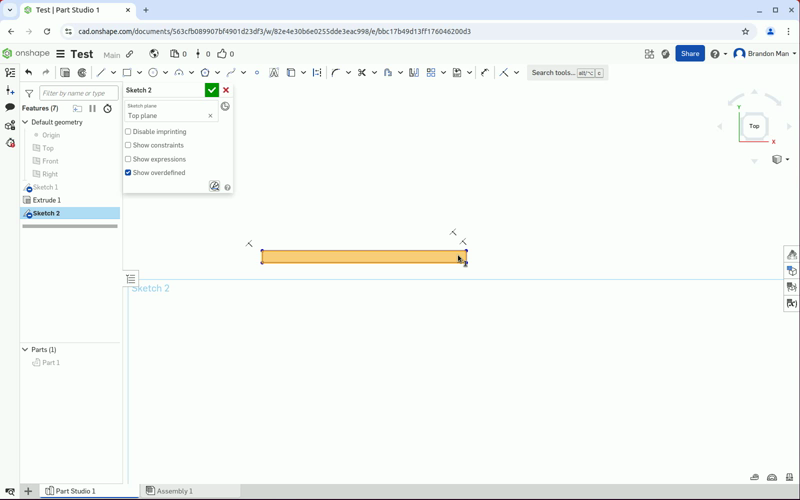
scroll(-6)
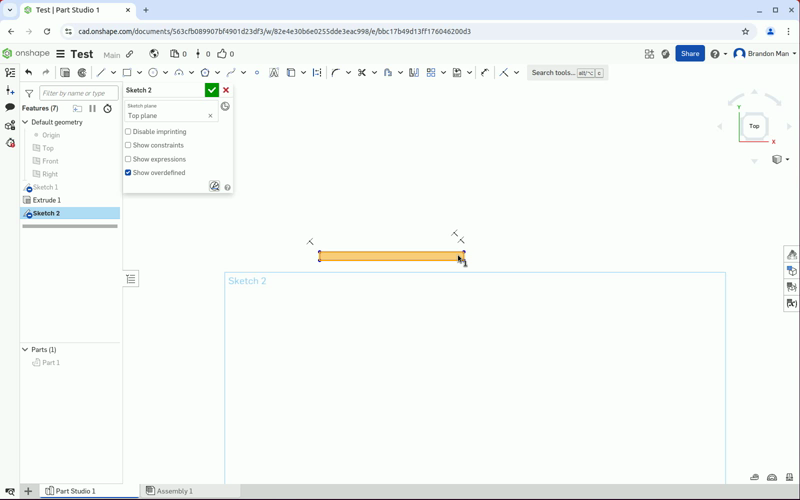
scroll(-6)
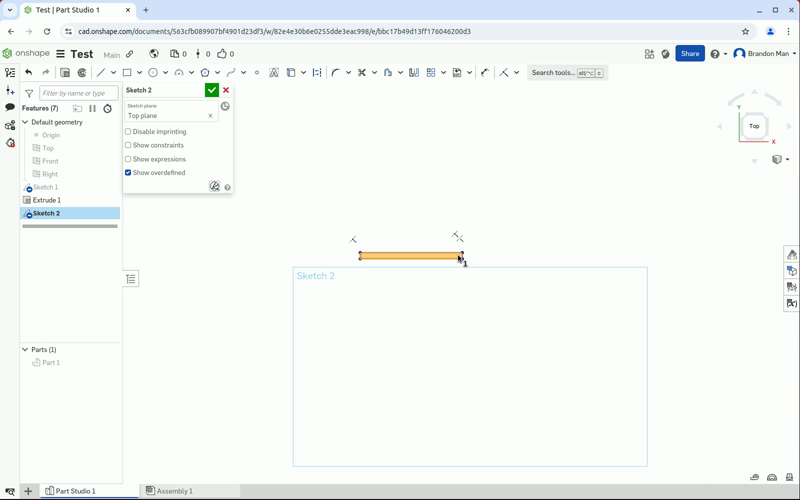
scroll(-6)
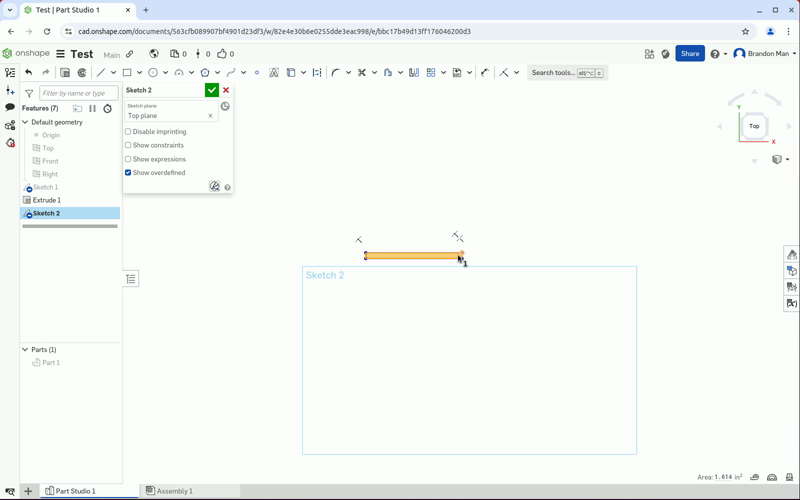
scroll(-6)
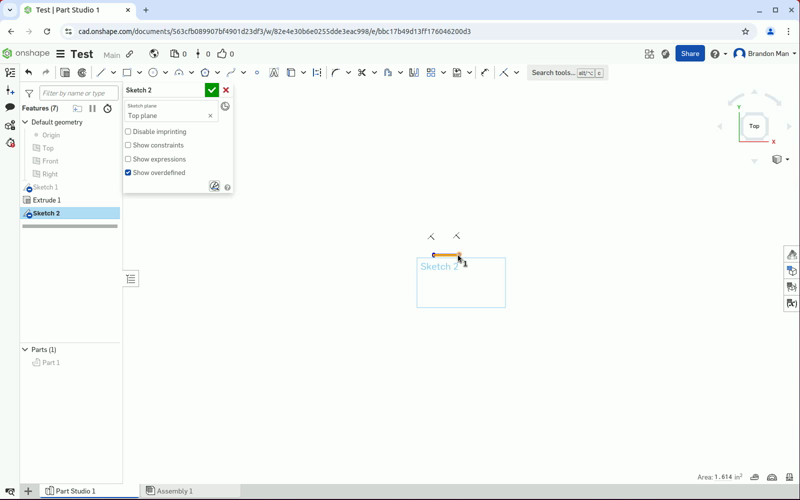
mouse_move(73, 352)
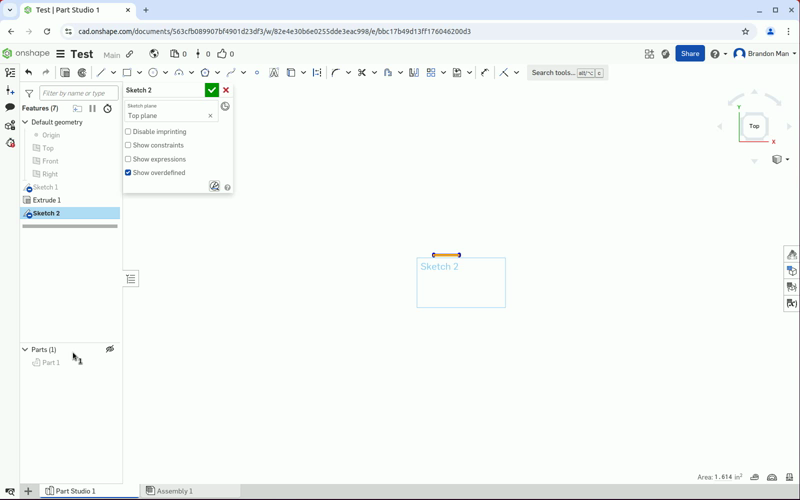
key(shift+y)
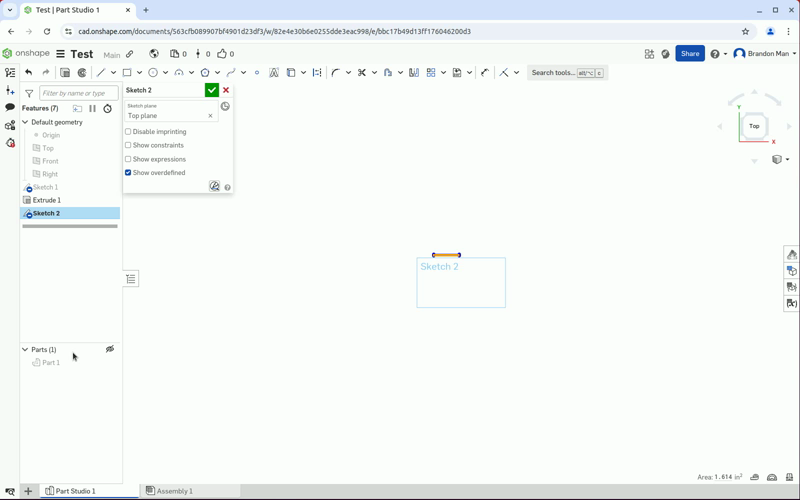
key(shift+e)
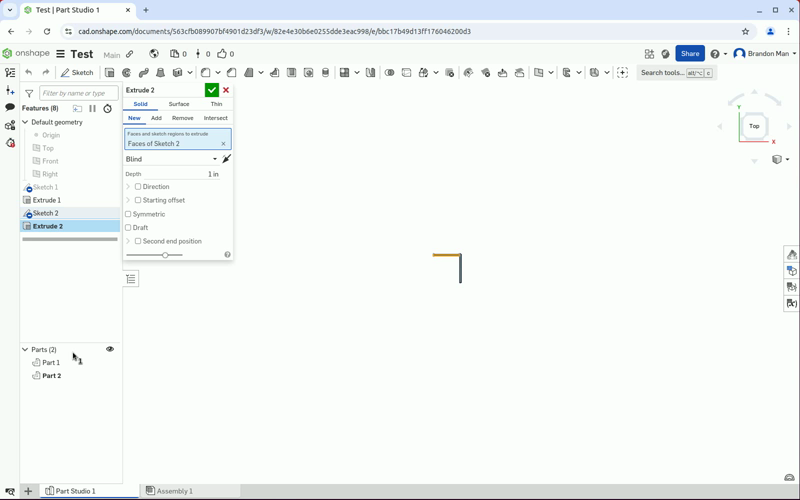
mouse_move(143, 106)
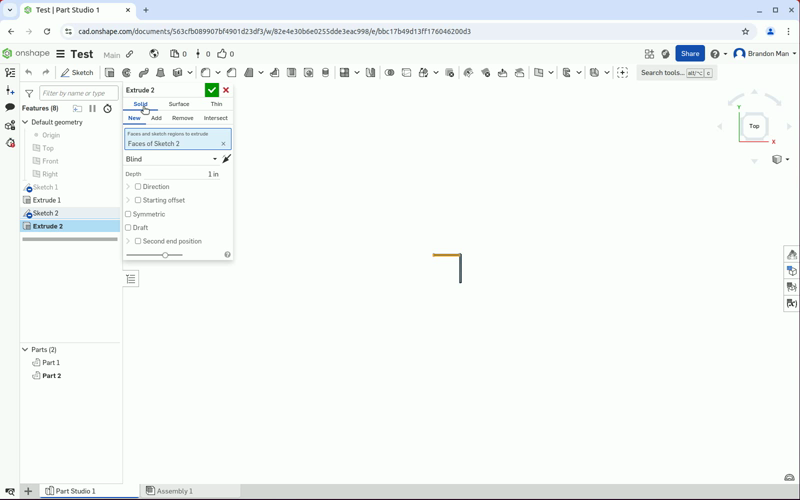
click(143, 106)
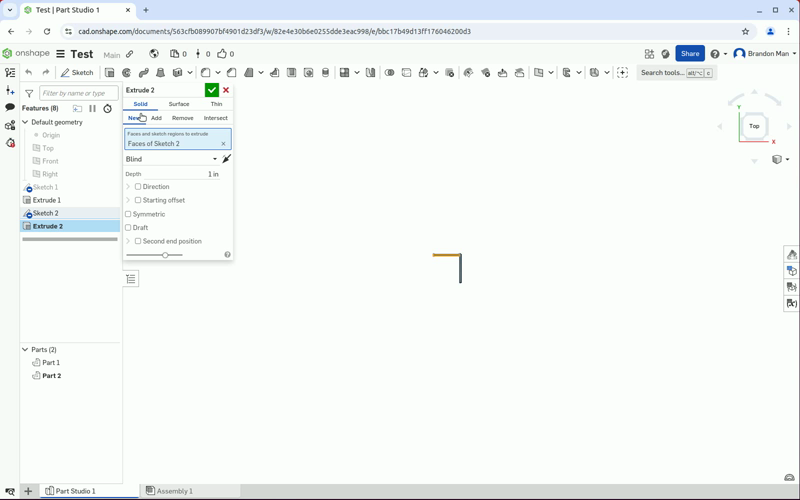
mouse_move(137, 120)
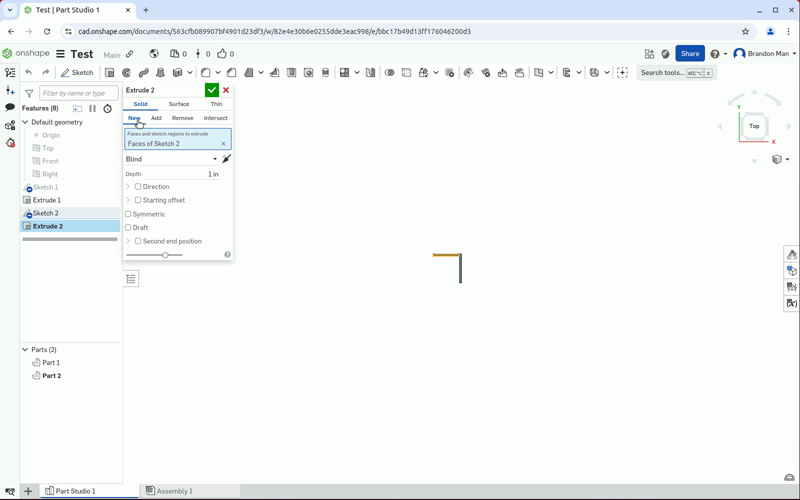
click(137, 120)
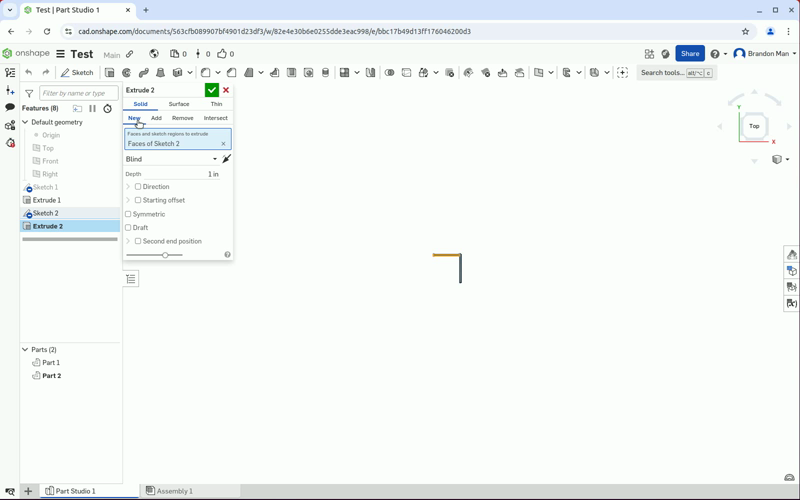
key(tab, 4)
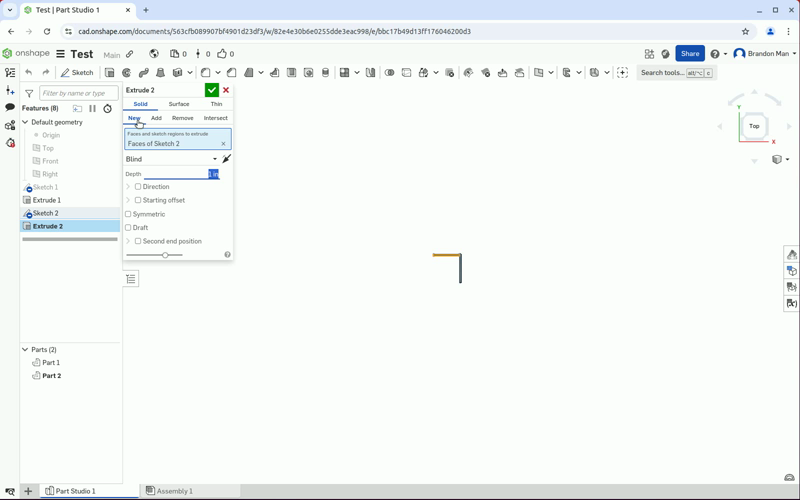
text(23.108)
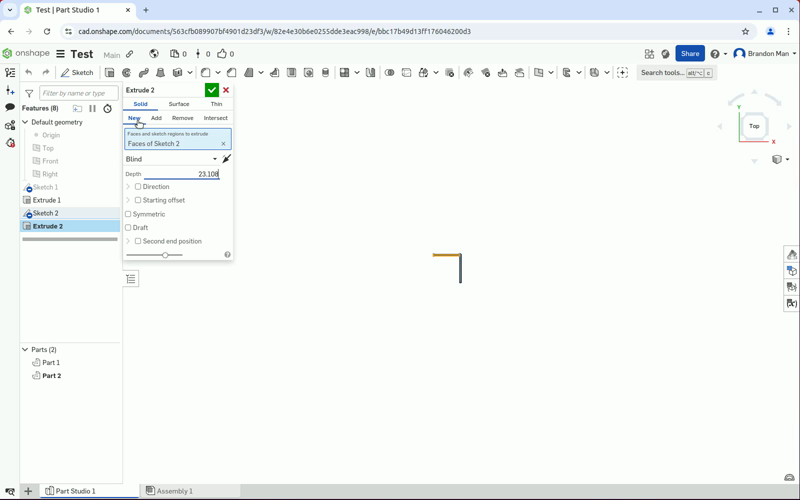
key(enter)
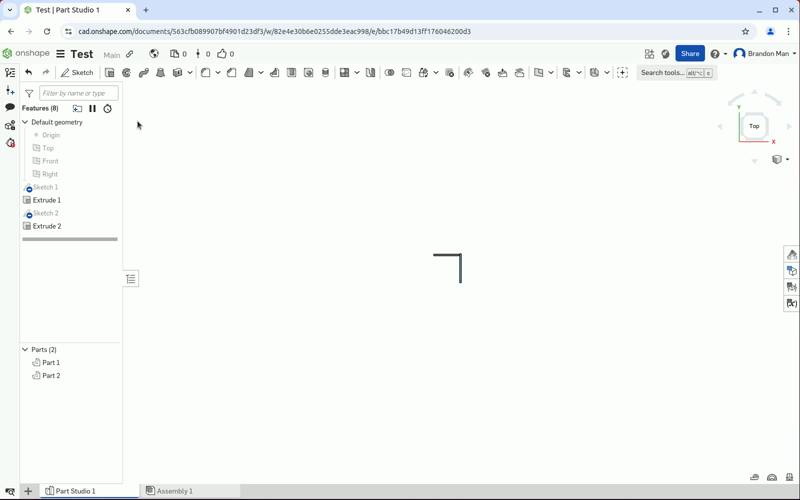
key(shift+h)
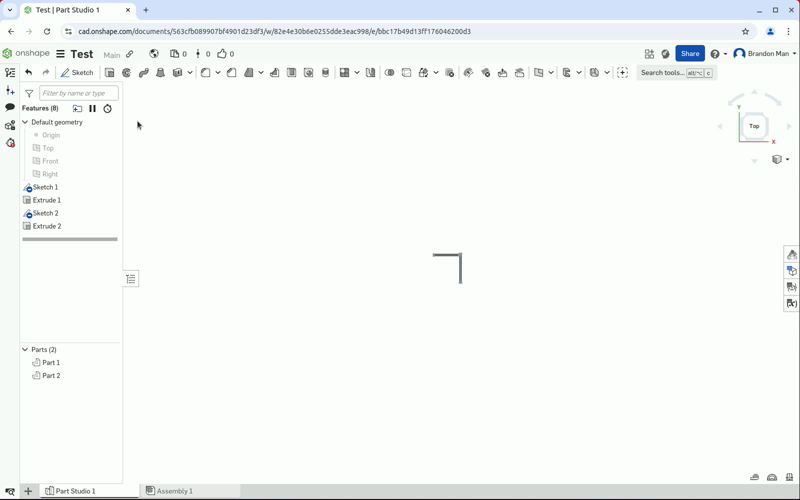
key(shift+h)
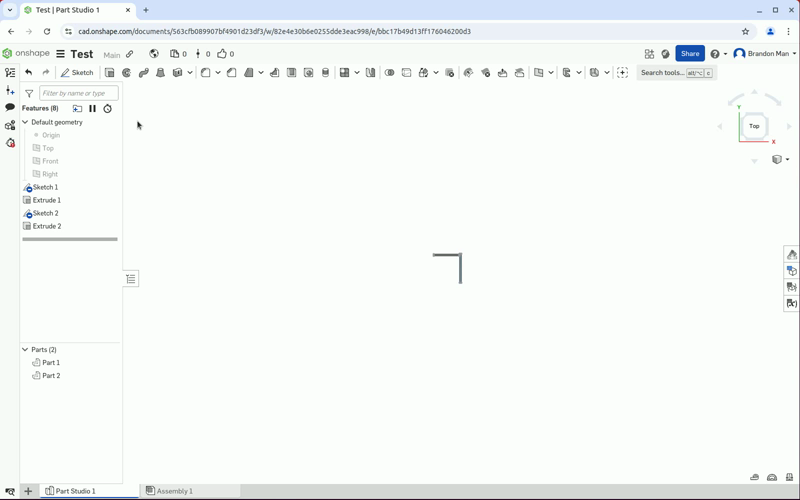
key(shift+7)
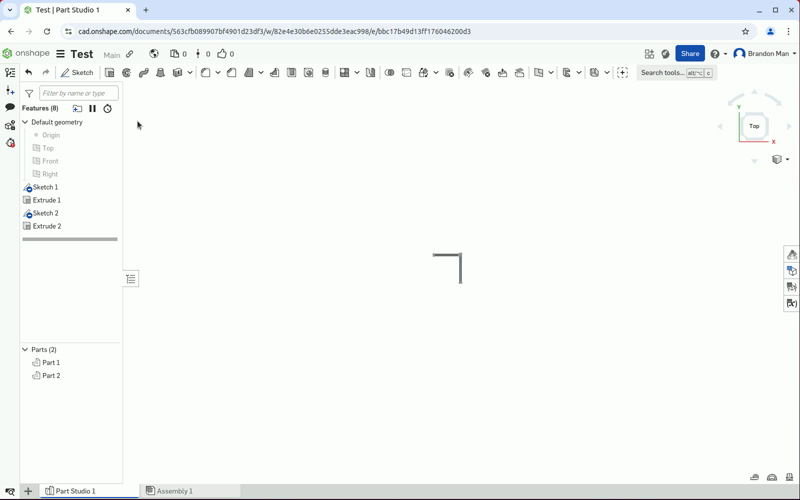
key(up, 3)
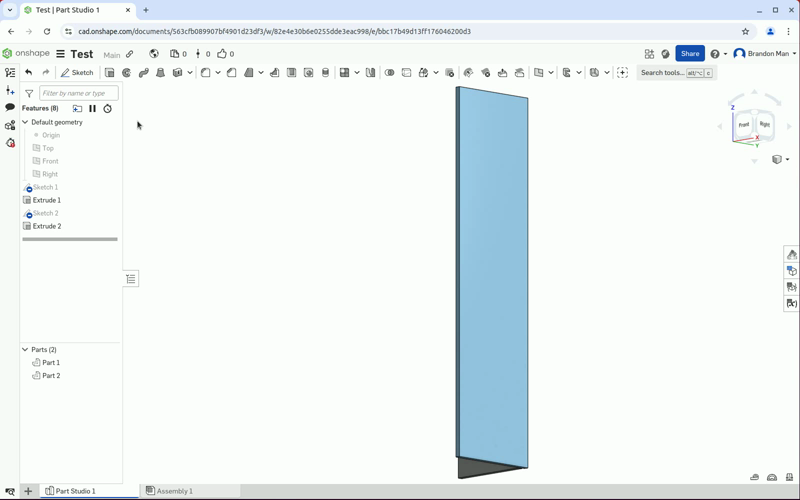
key(left, 3)
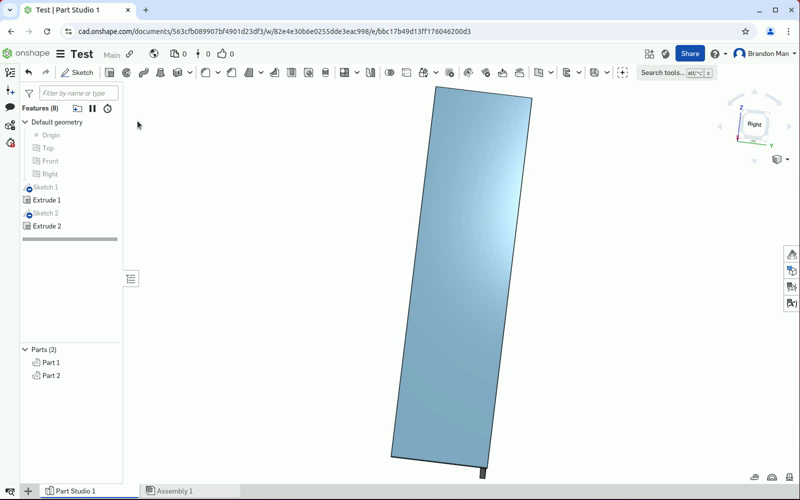
key(right, 3)
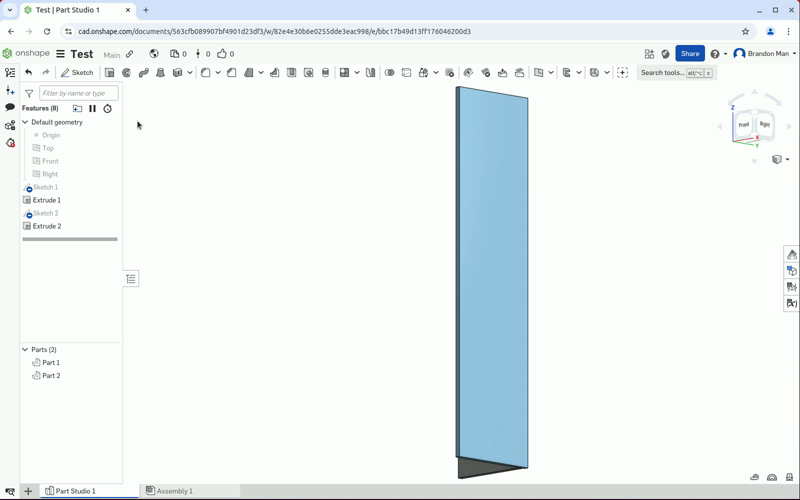
key(down, 3)
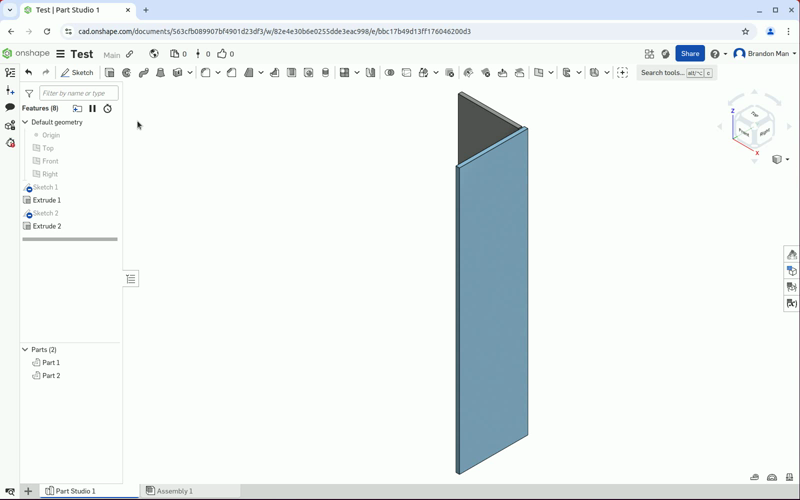
mouse_move(73, 189)
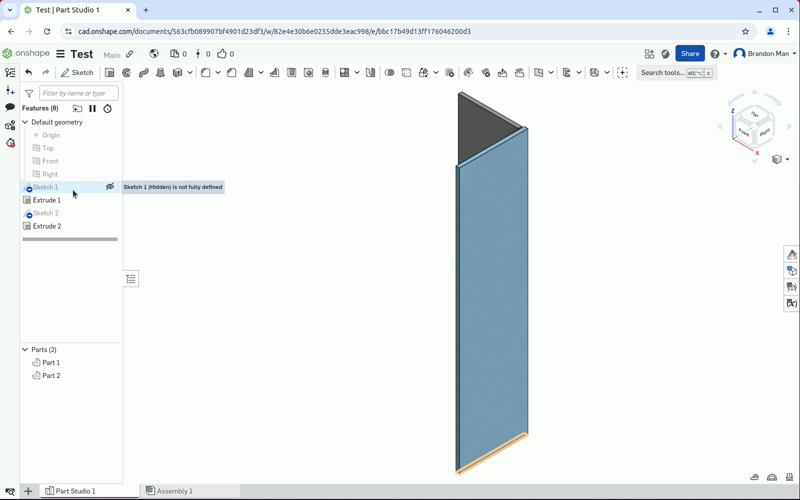
click(73, 189)